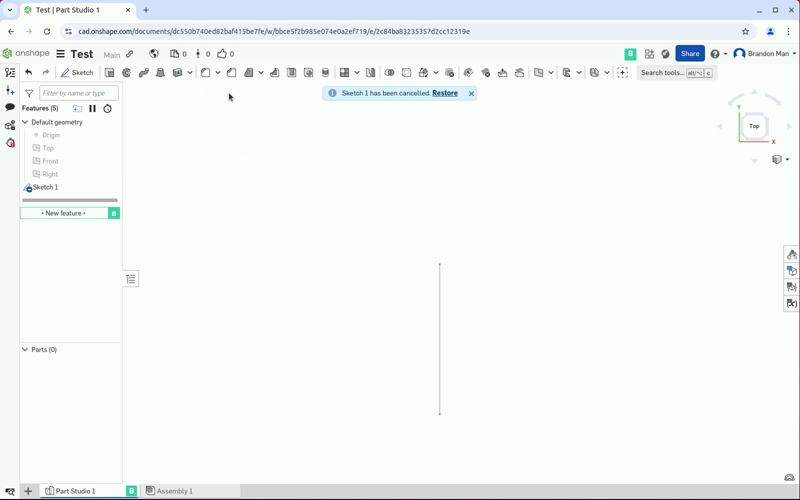
key(shift+h)
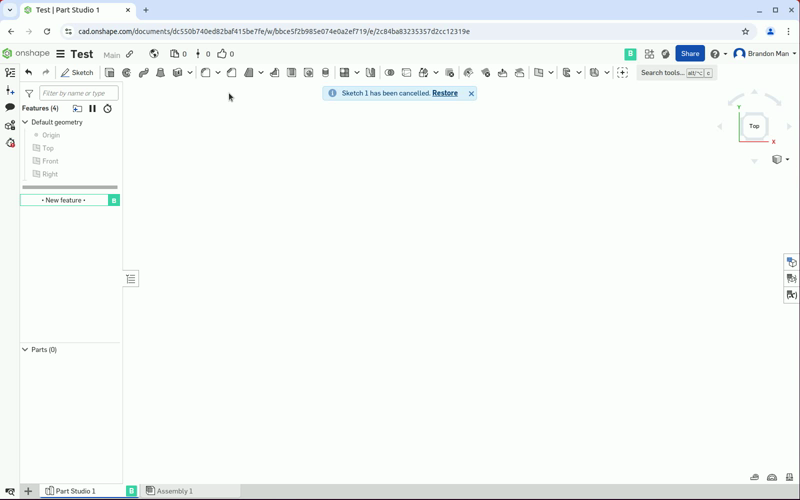
mouse_move(73, 352)
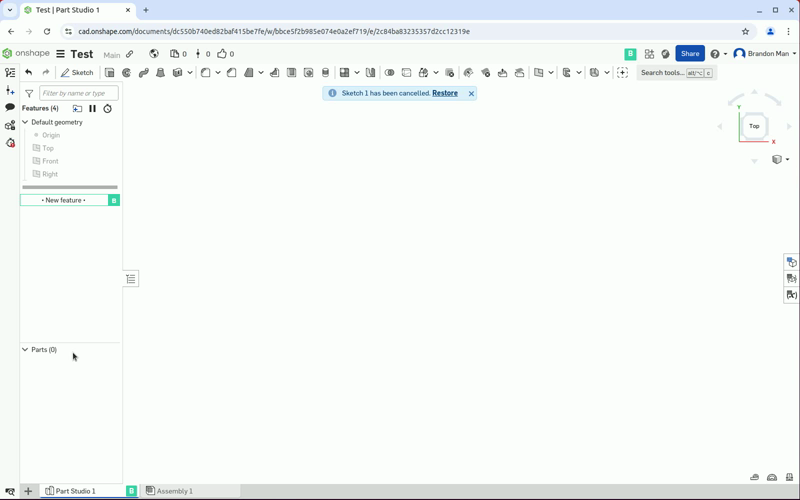
key(y)
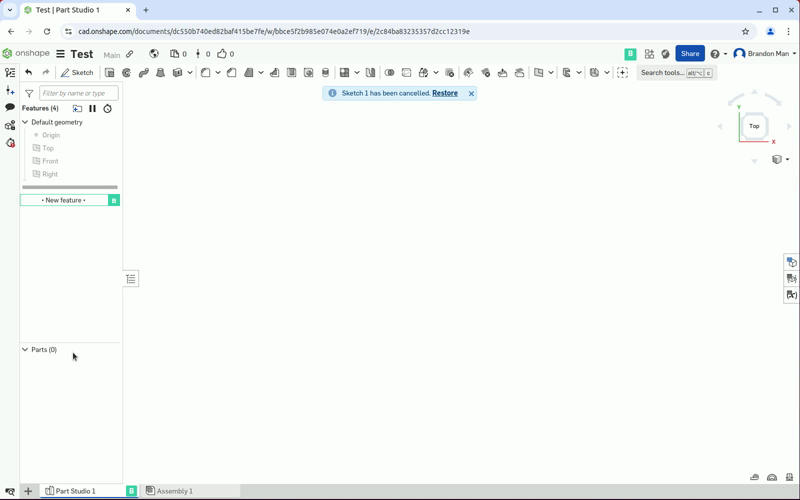
key(shift+p)
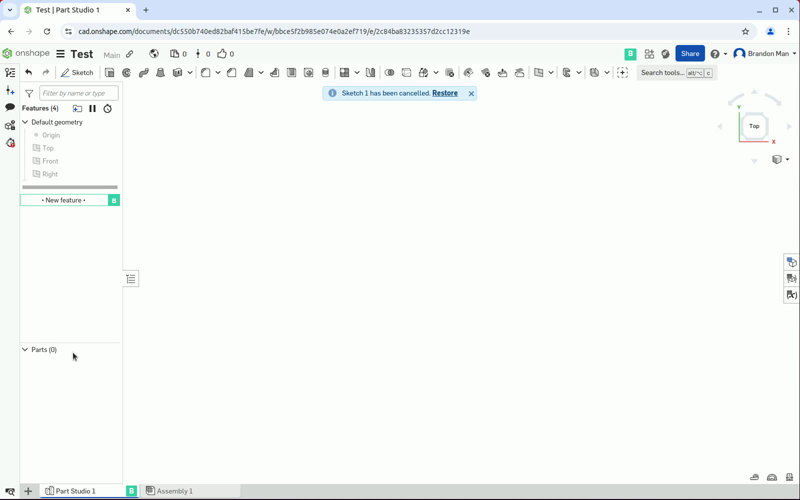
key(space)
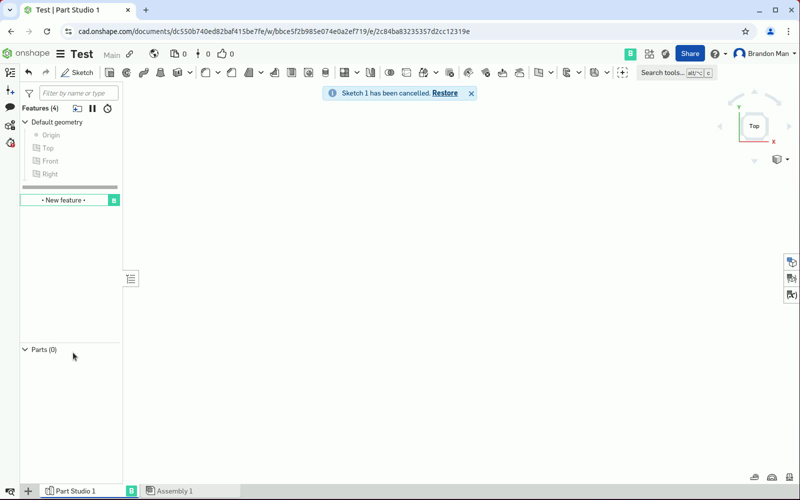
key_down(shift)
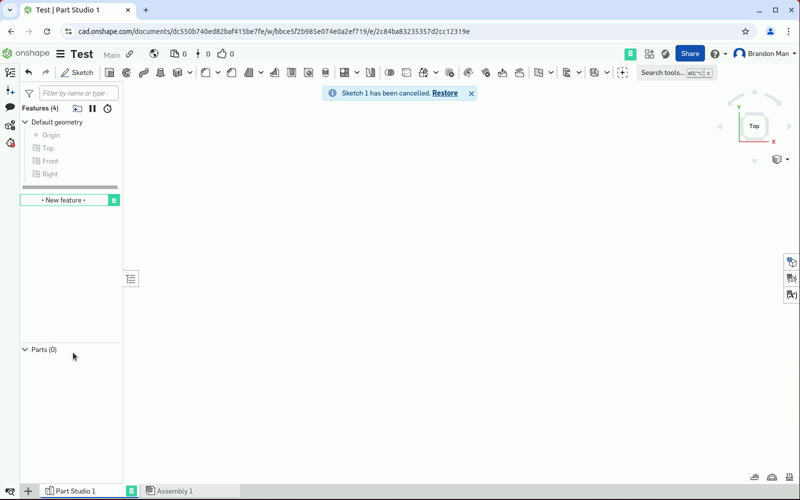
key(up)
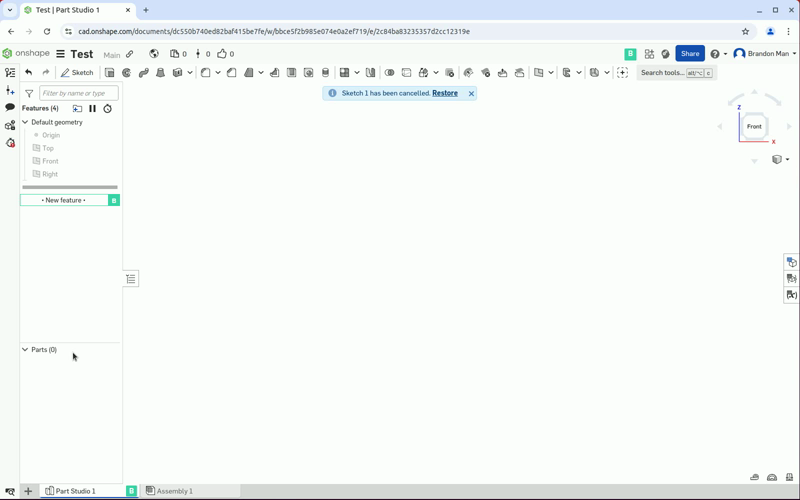
key_up(shift)
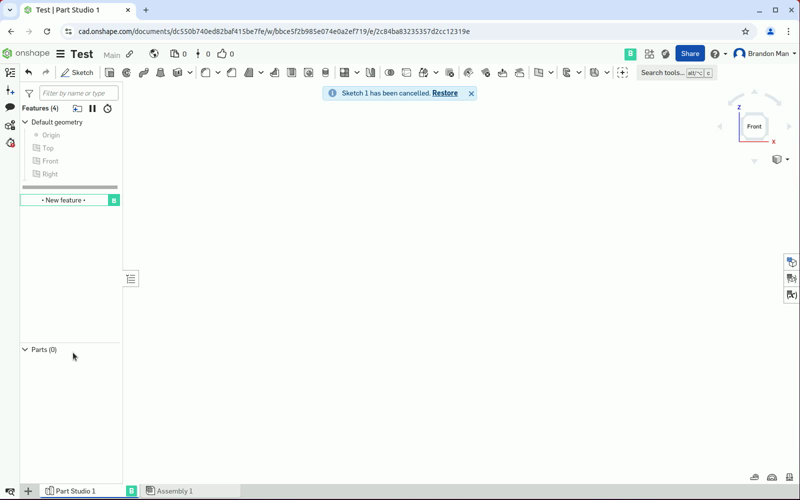
mouse_move(73, 352)
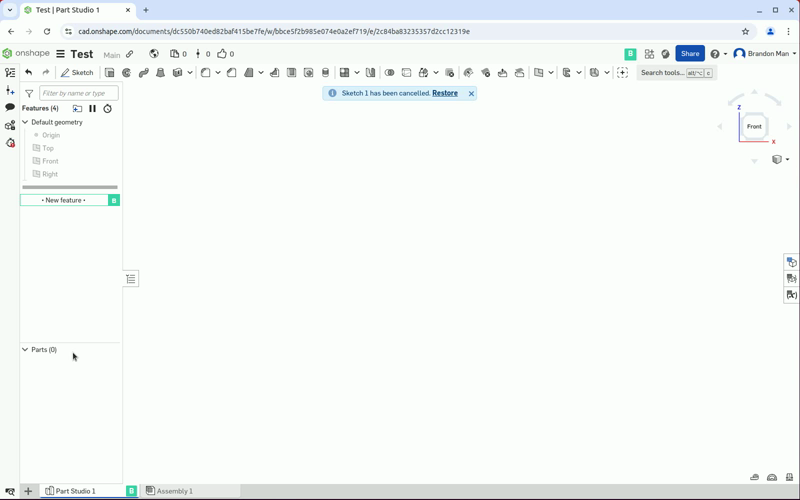
key(shift+y)
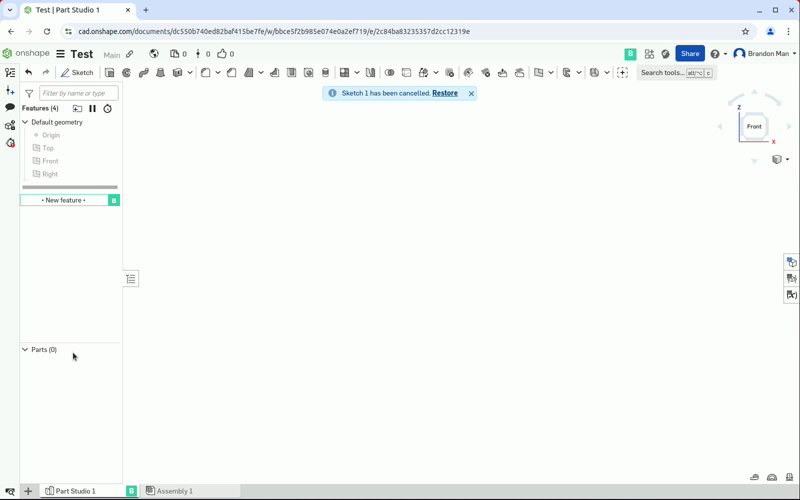
key(shift+s)
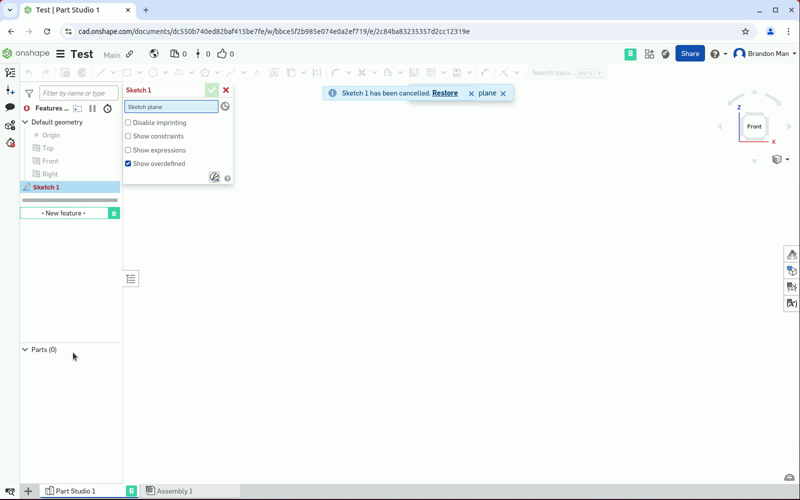
mouse_move(73, 163)
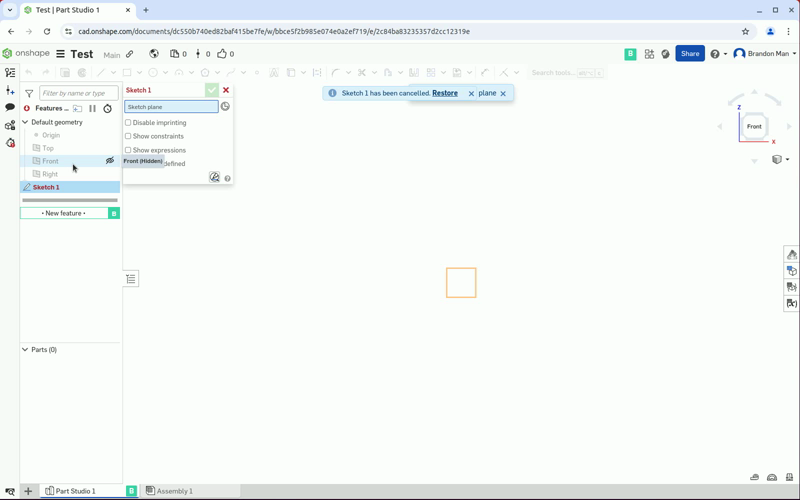
click(73, 163)
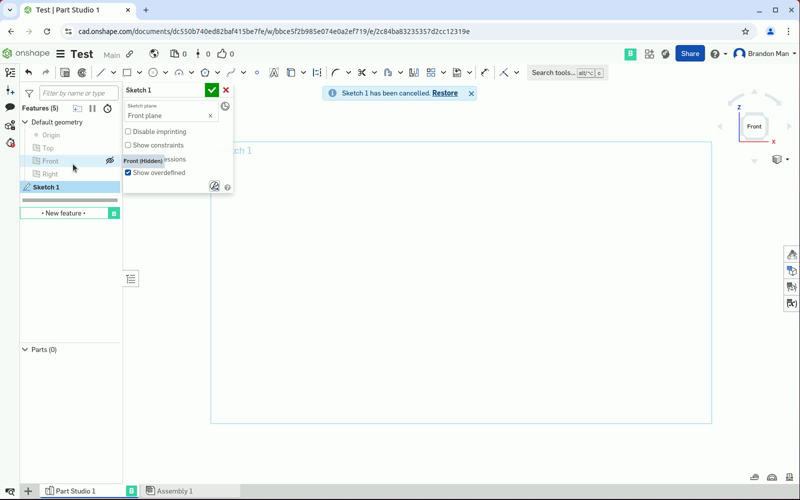
mouse_move(73, 352)
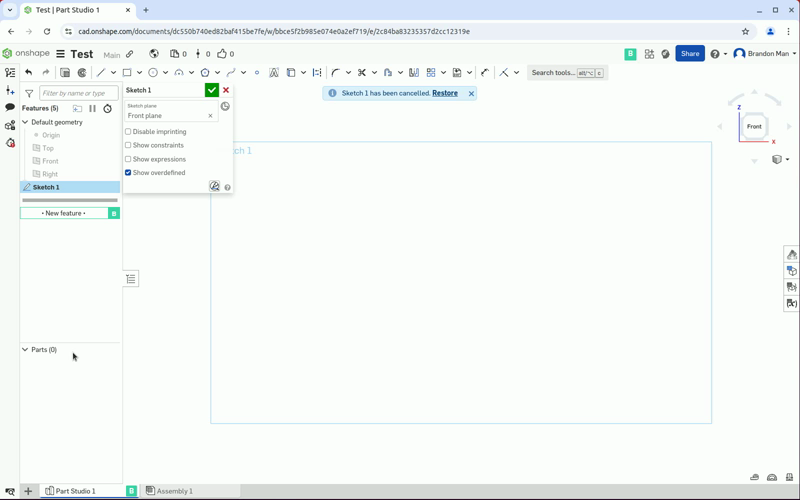
key(y)
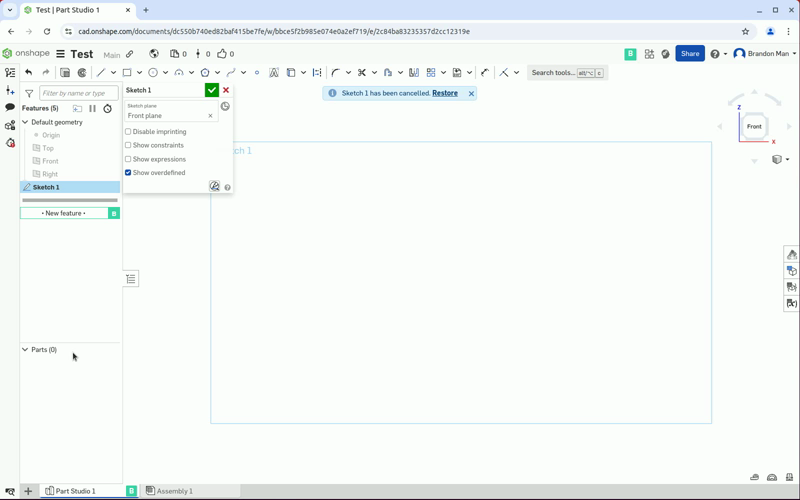
key(l)
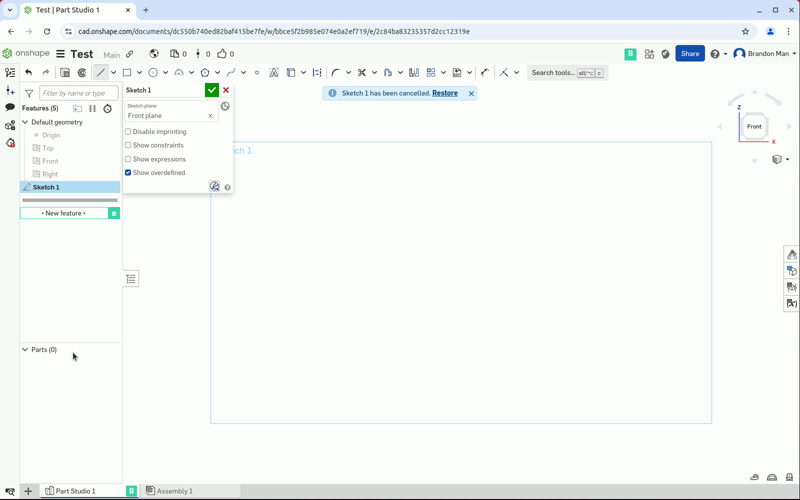
key_down(shift)
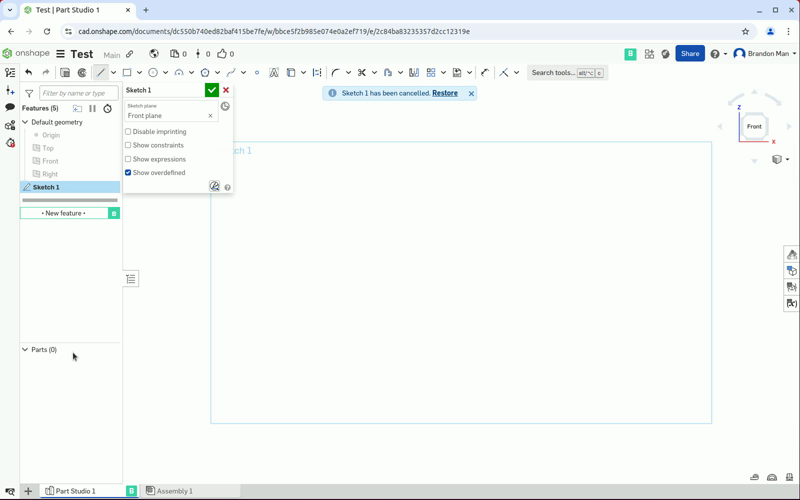
mouse_move(365, 299)
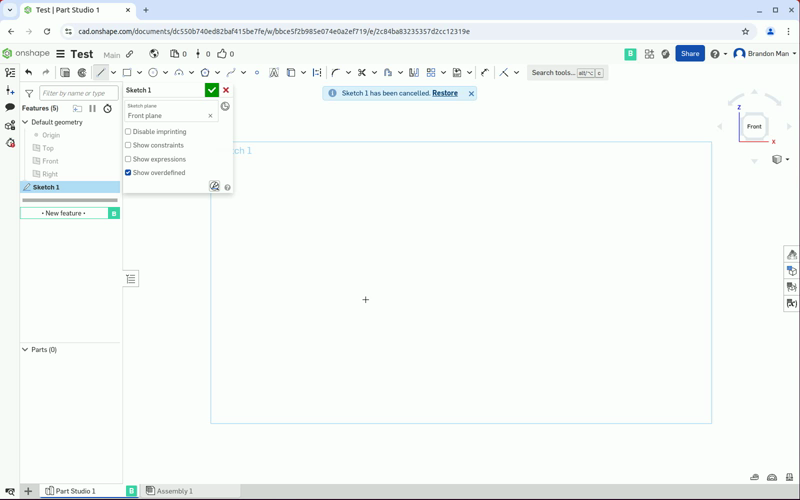
click(365, 299)
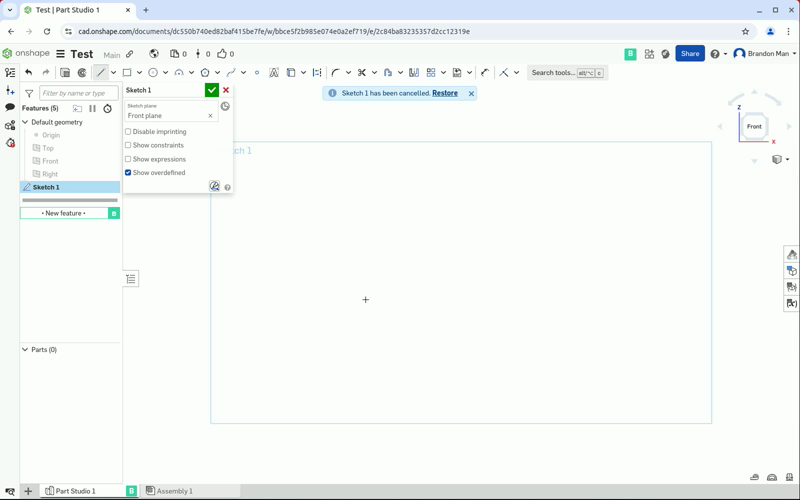
key_up(shift)
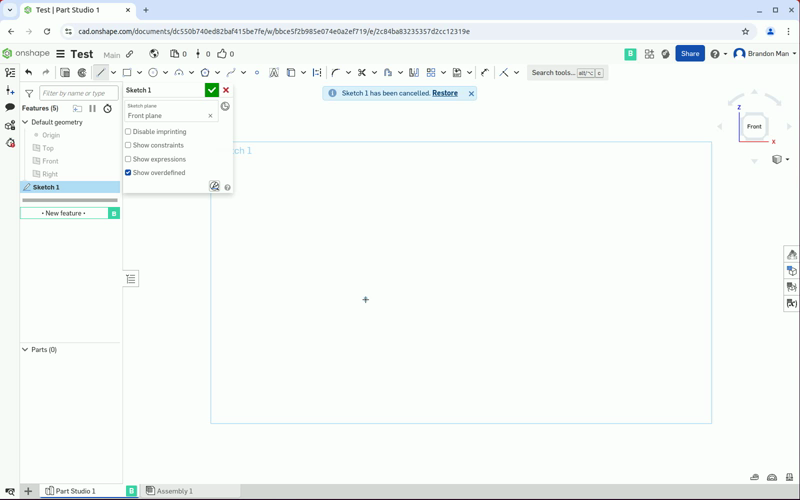
key_down(shift)
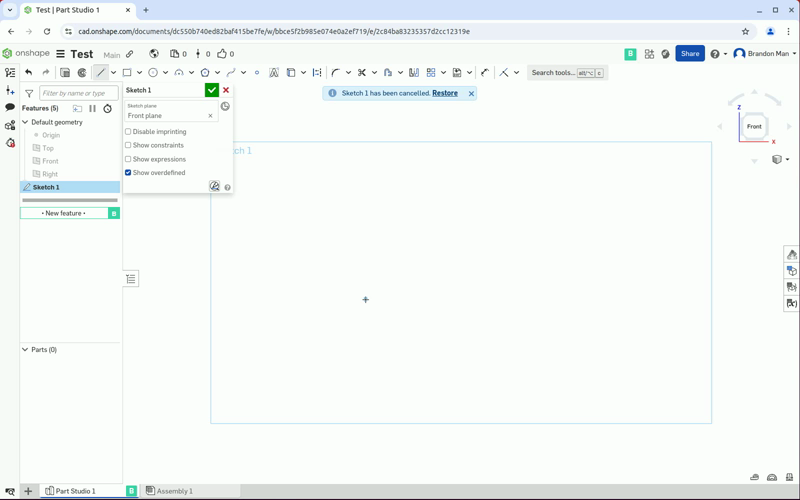
mouse_move(437, 299)
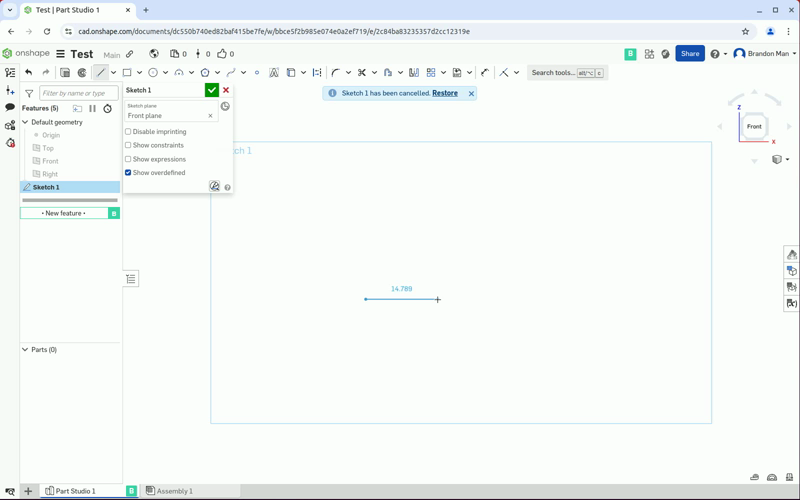
click(437, 299)
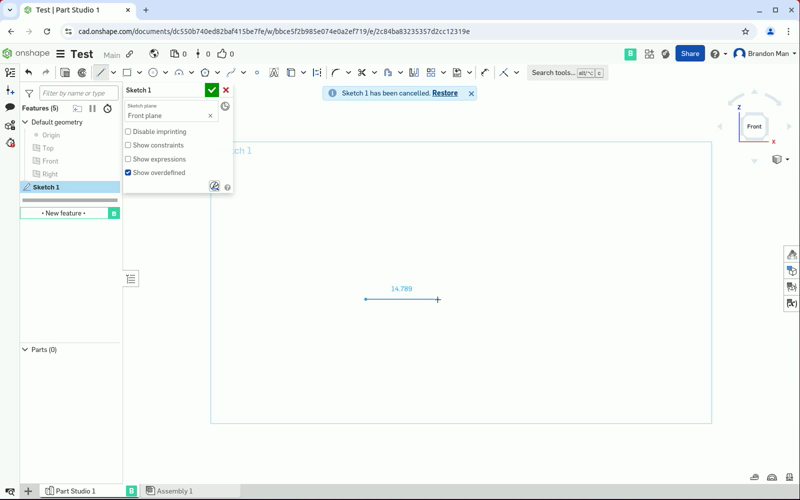
key_up(shift)
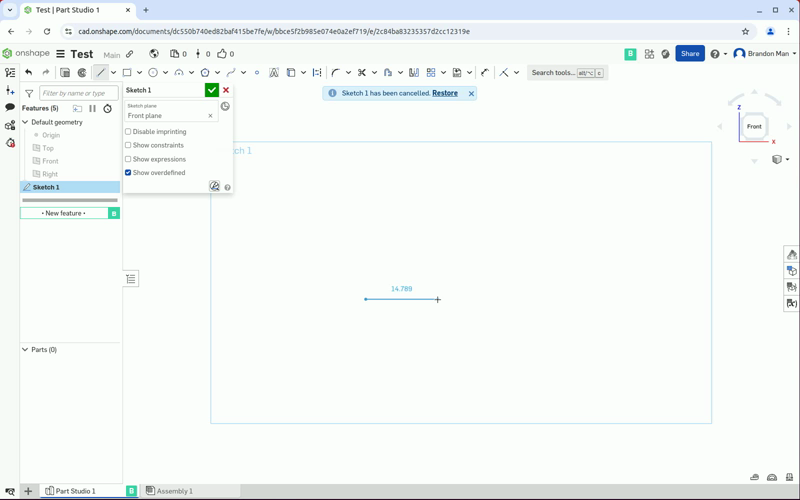
key_down(shift)
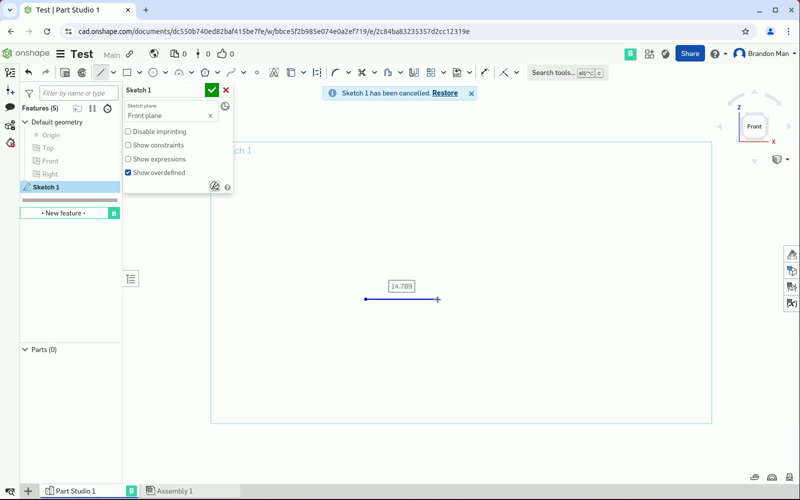
mouse_move(467, 299)
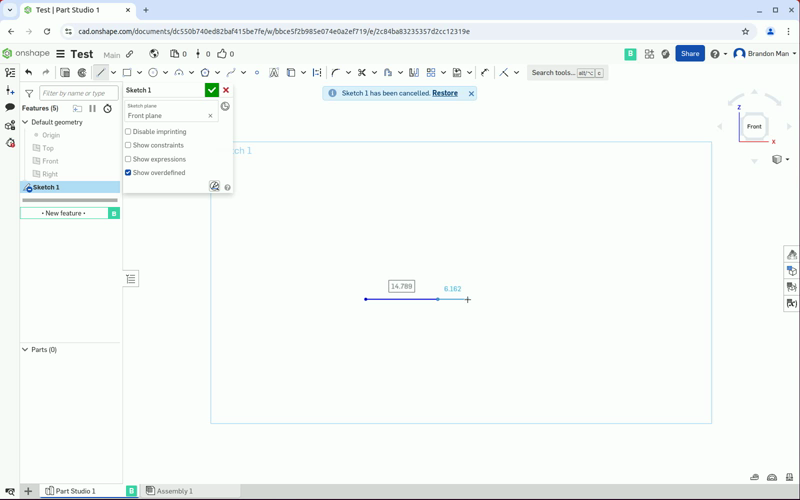
mouse_move(437, 256)
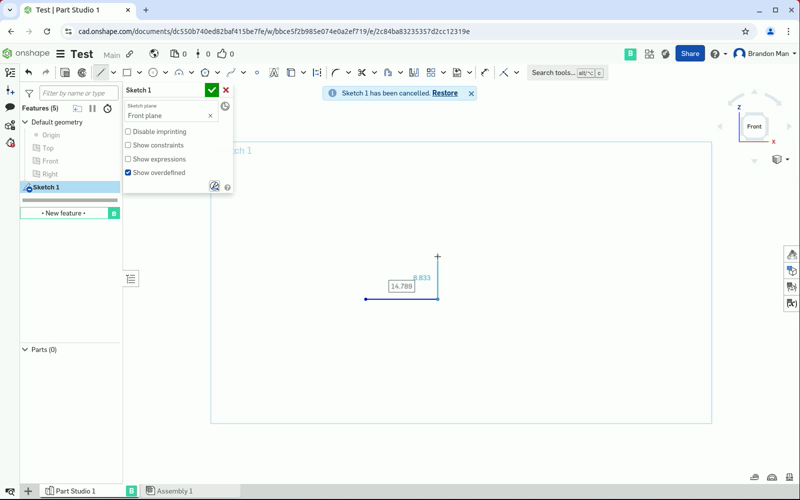
click(437, 256)
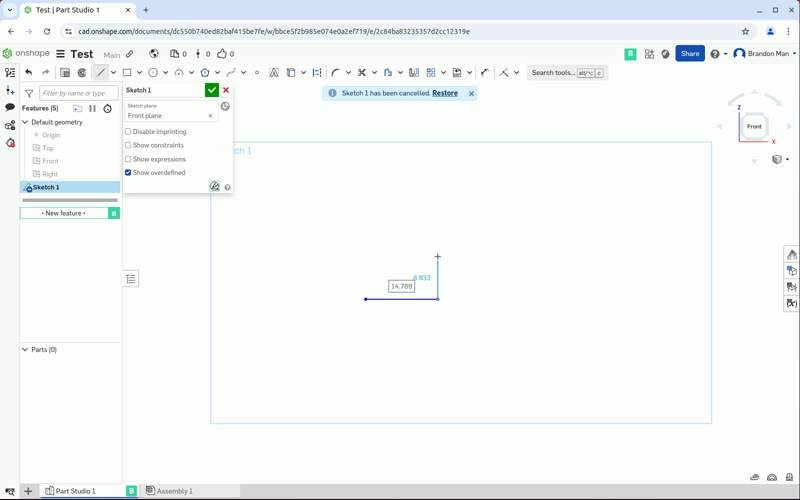
key_up(shift)
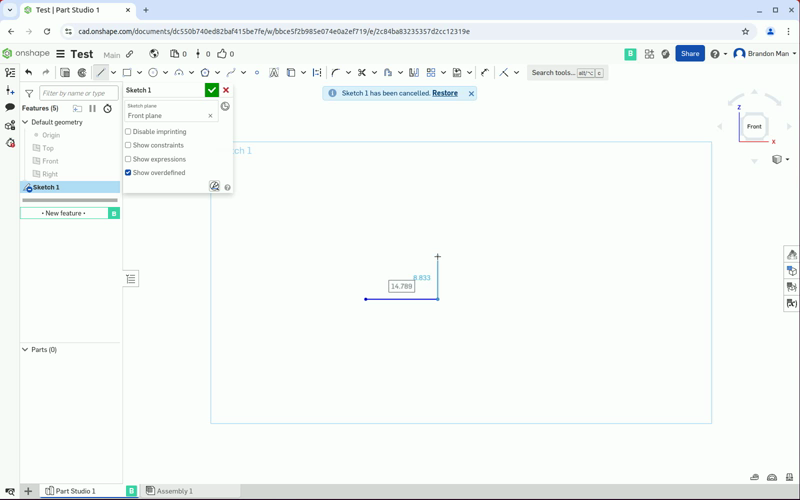
key_down(shift)
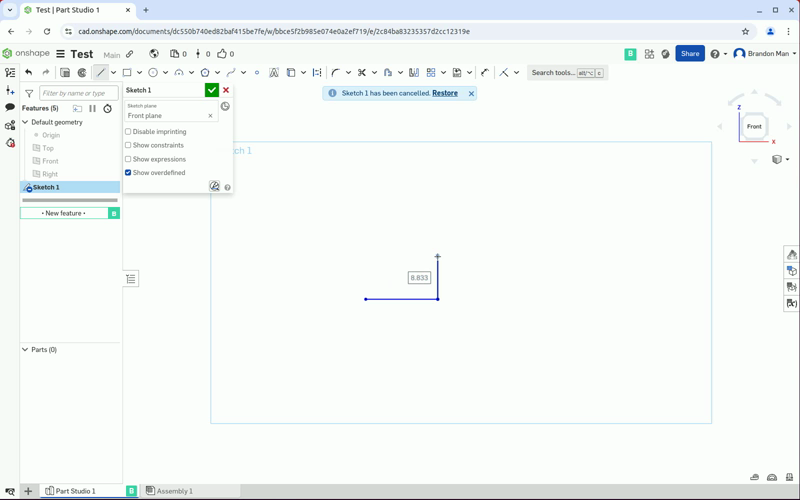
mouse_move(365, 256)
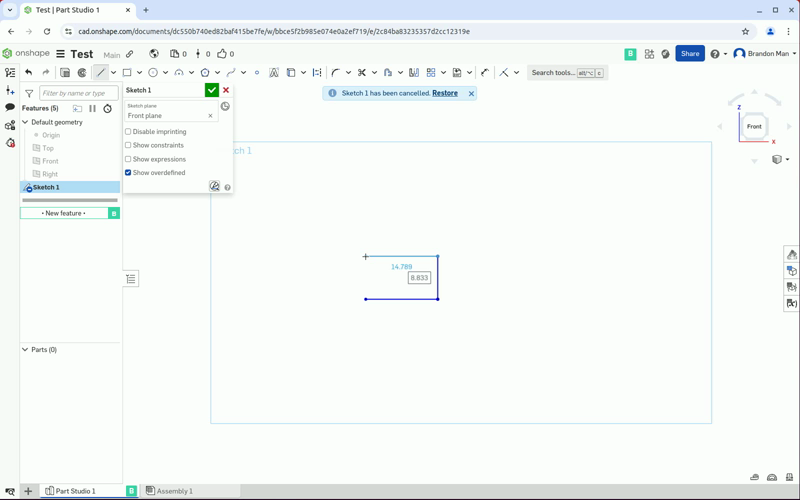
click(365, 256)
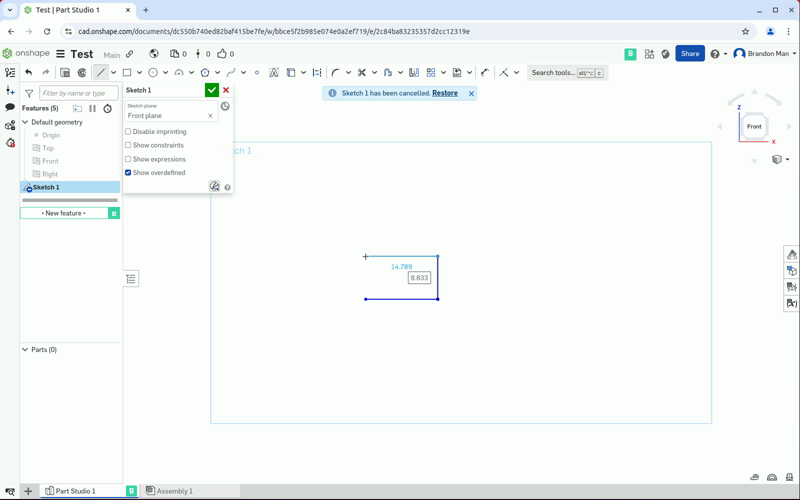
key_up(shift)
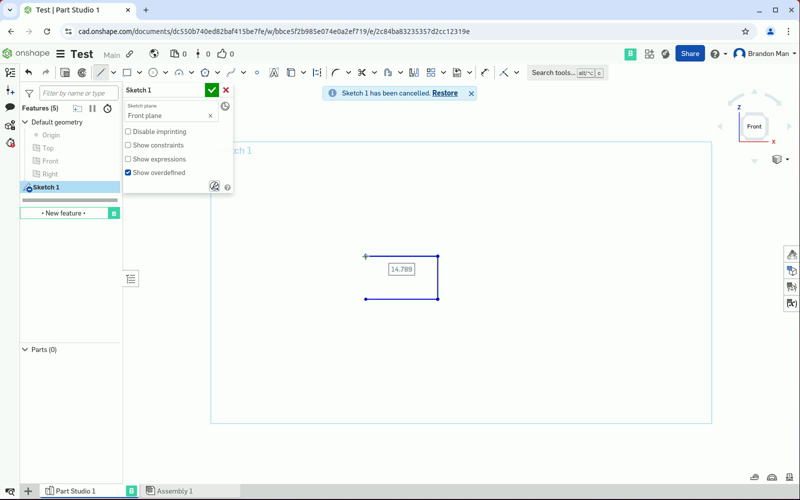
mouse_move(395, 256)
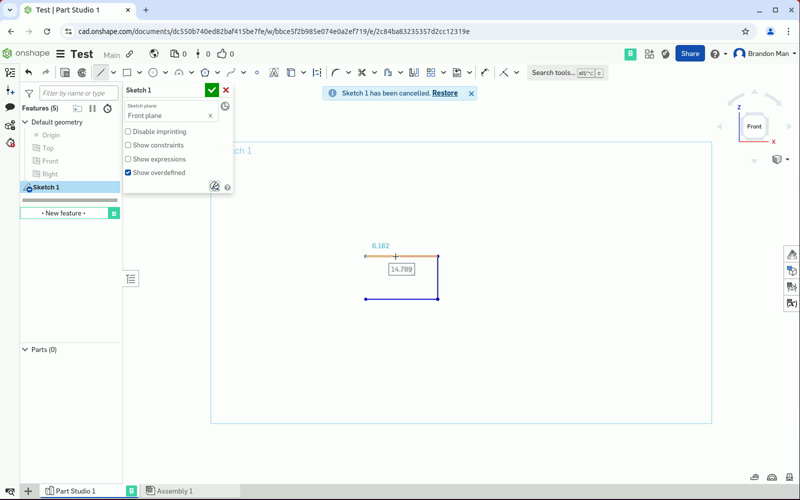
key_down(shift)
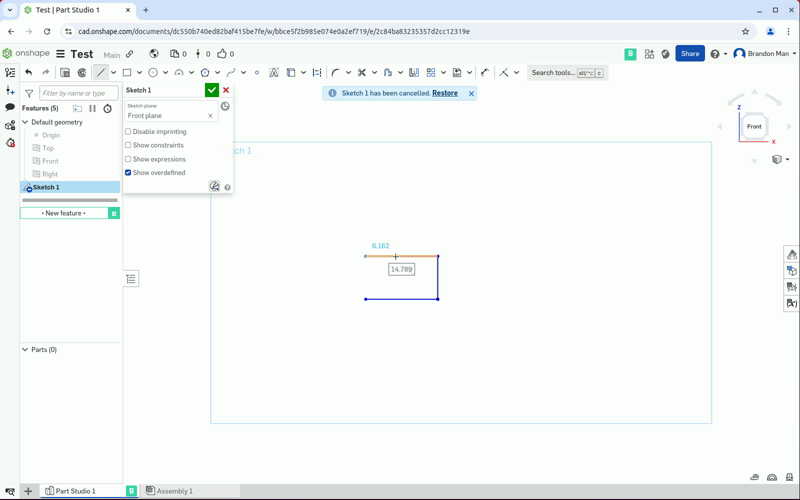
mouse_move(365, 299)
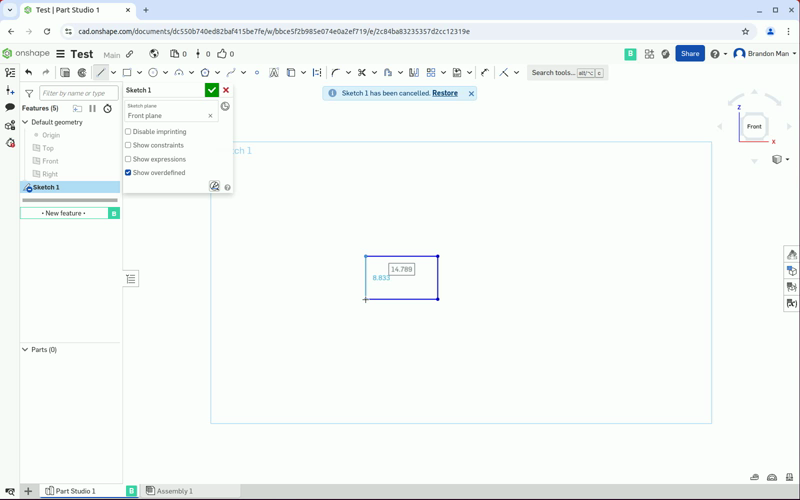
key_up(shift)
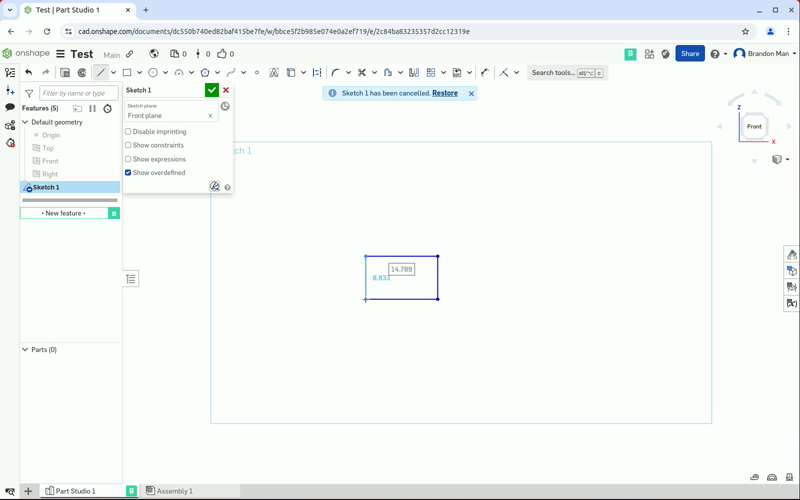
click(365, 299)
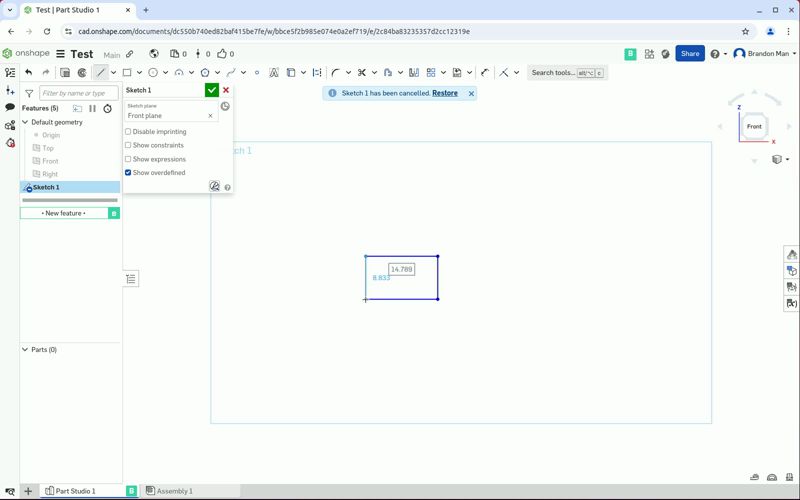
key(esc)
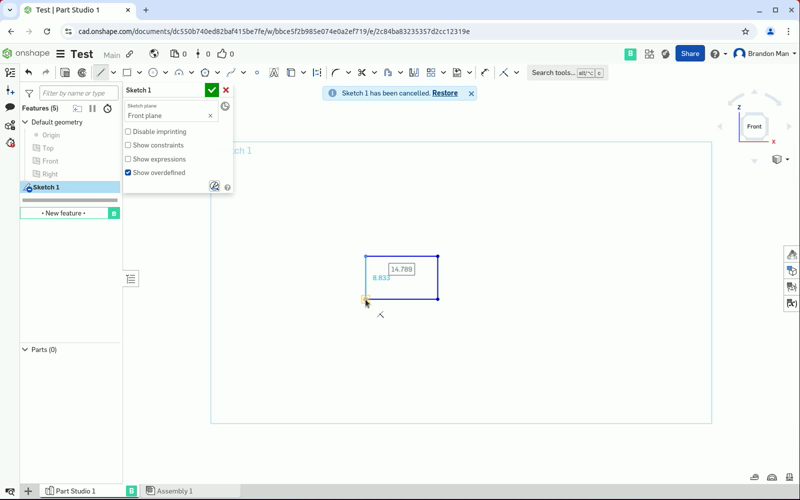
mouse_move(434, 287)
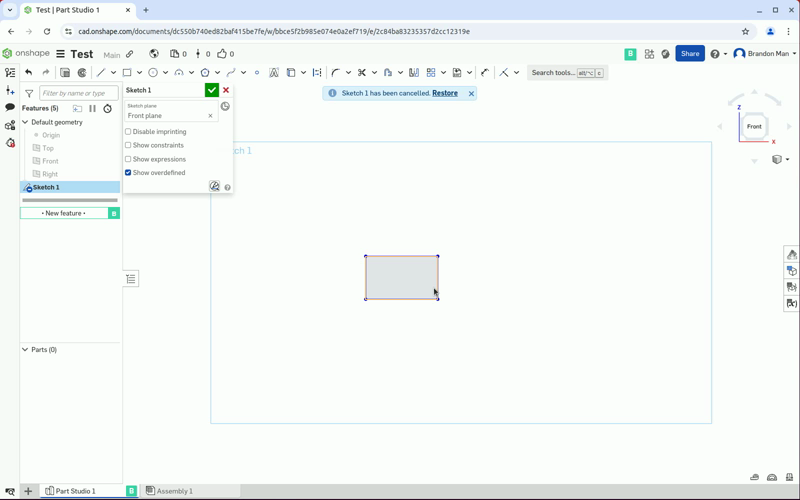
click(434, 287)
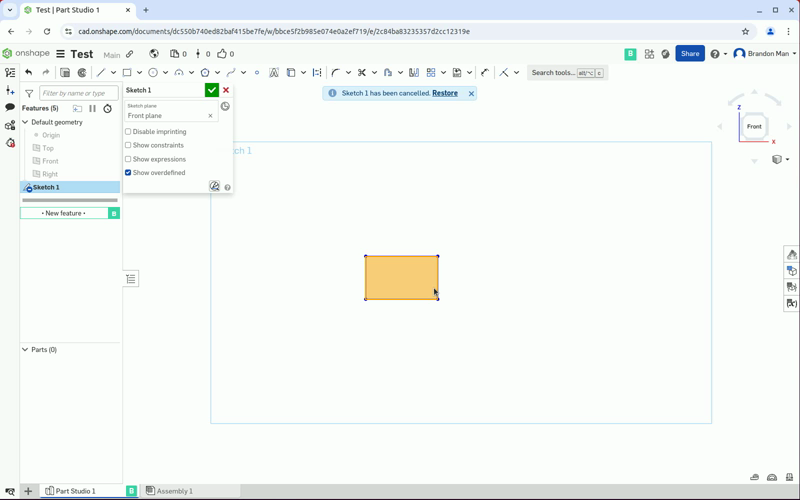
mouse_move(73, 352)
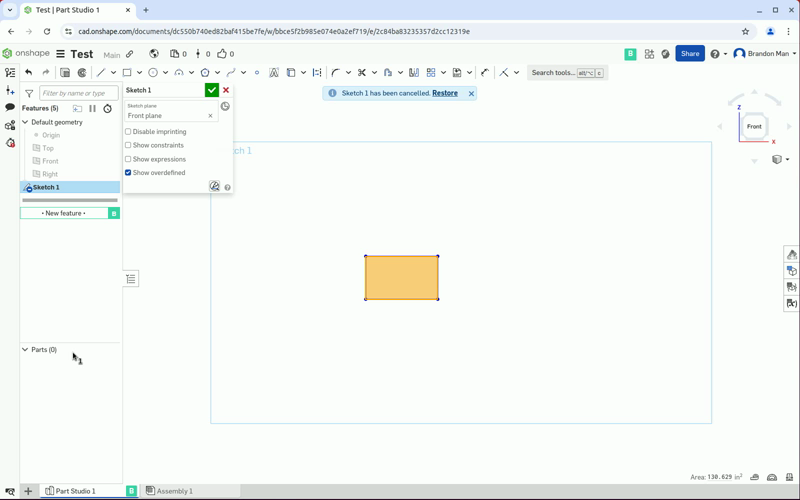
key(shift+y)
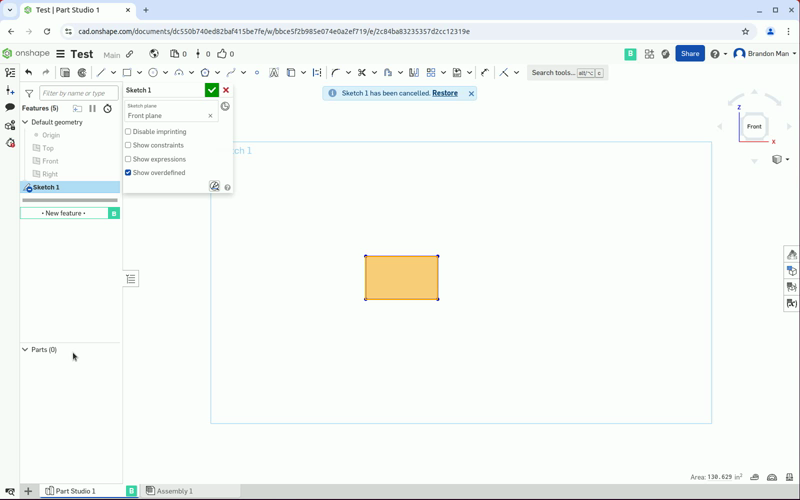
key(shift+e)
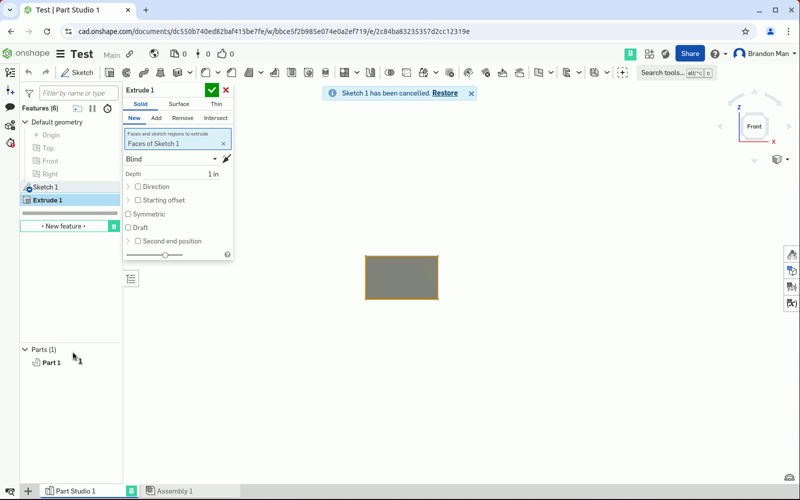
mouse_move(143, 106)
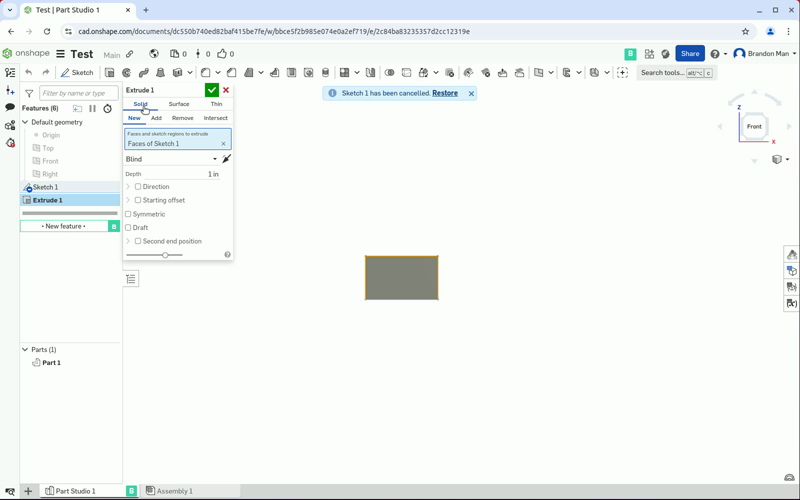
click(143, 106)
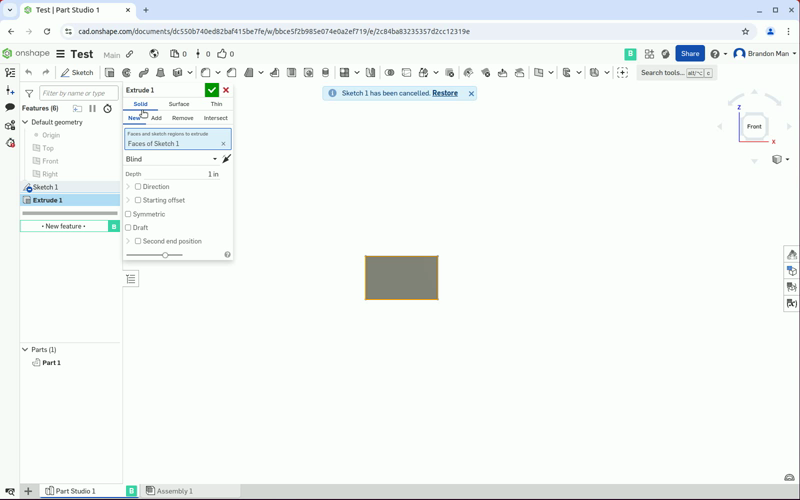
mouse_move(137, 120)
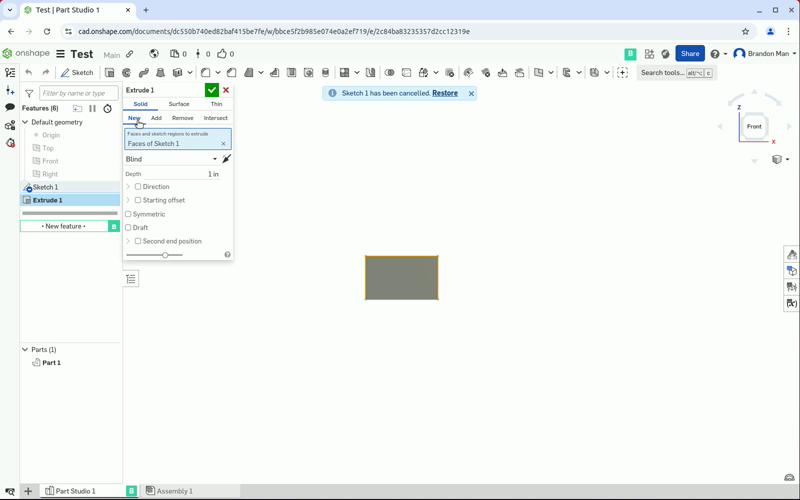
click(137, 120)
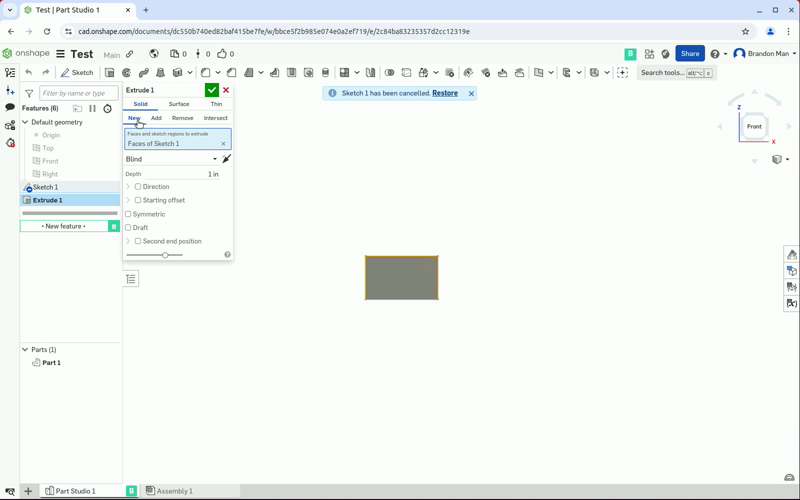
key(tab, 4)
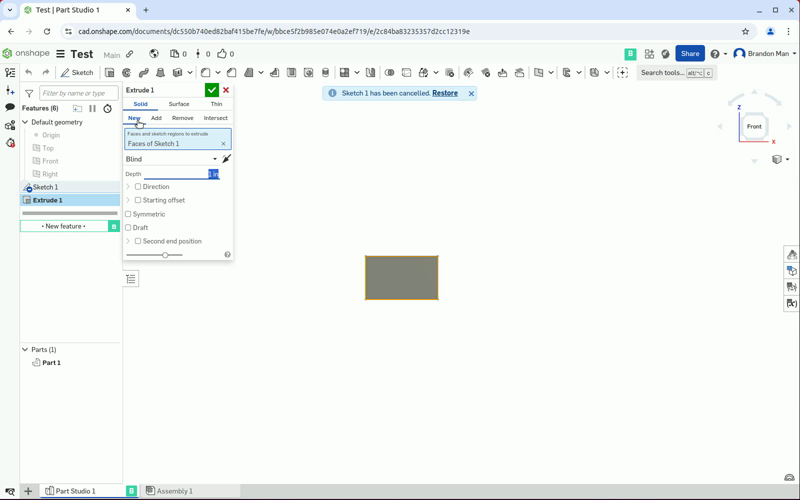
text(8.666)
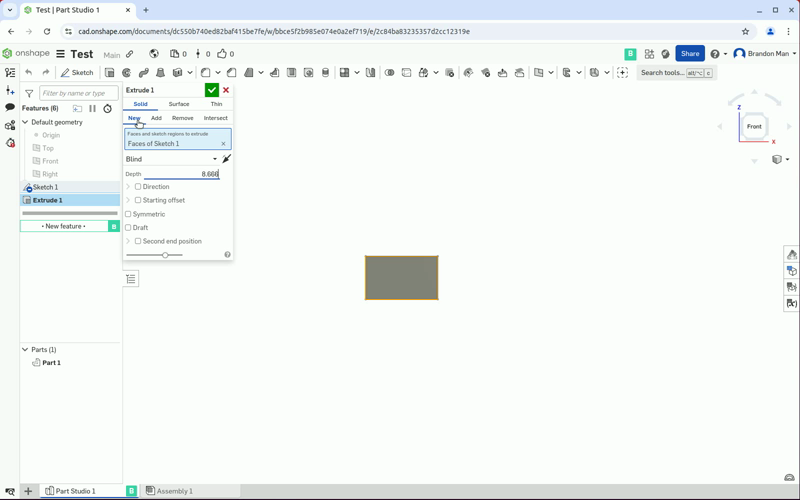
key(enter)
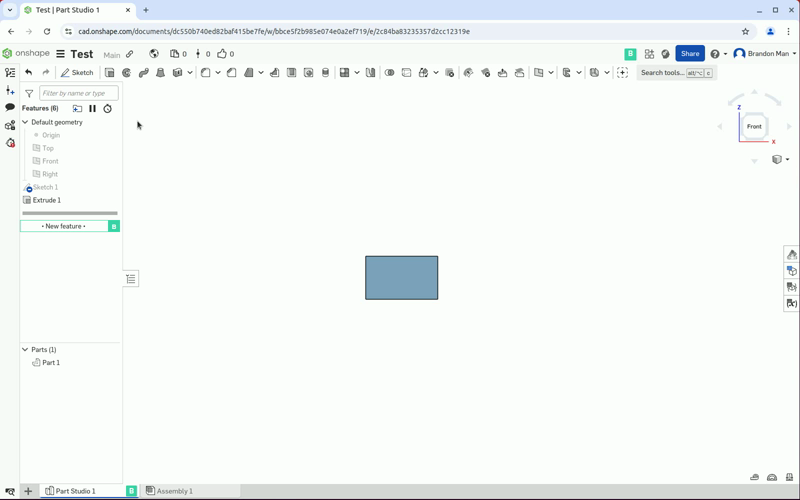
key(shift+h)
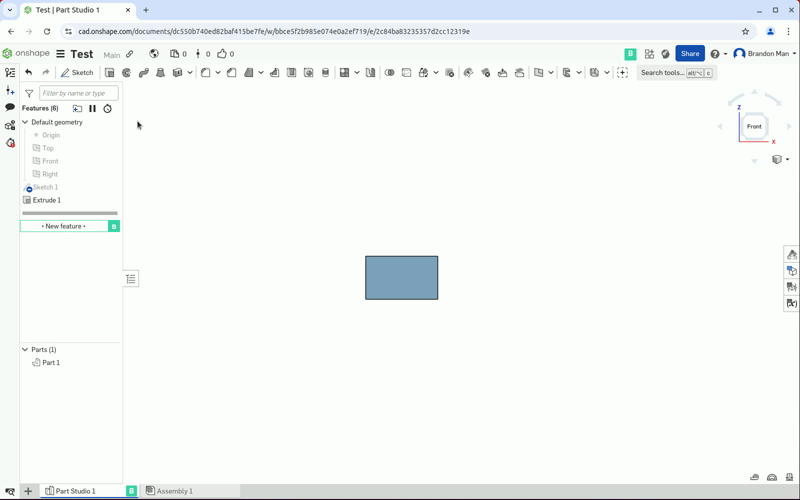
key(shift+h)
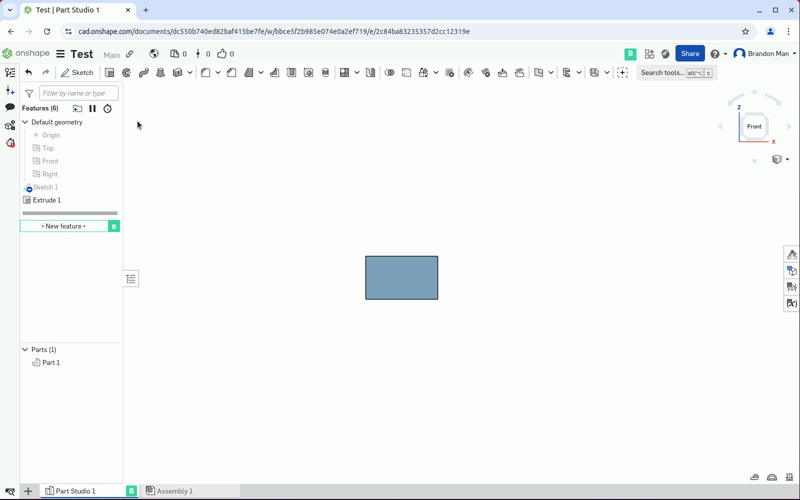
mouse_move(73, 189)
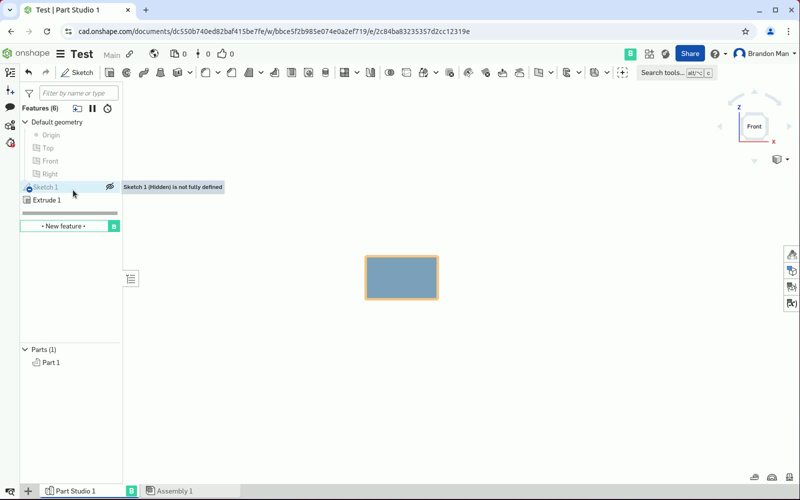
click(73, 189)
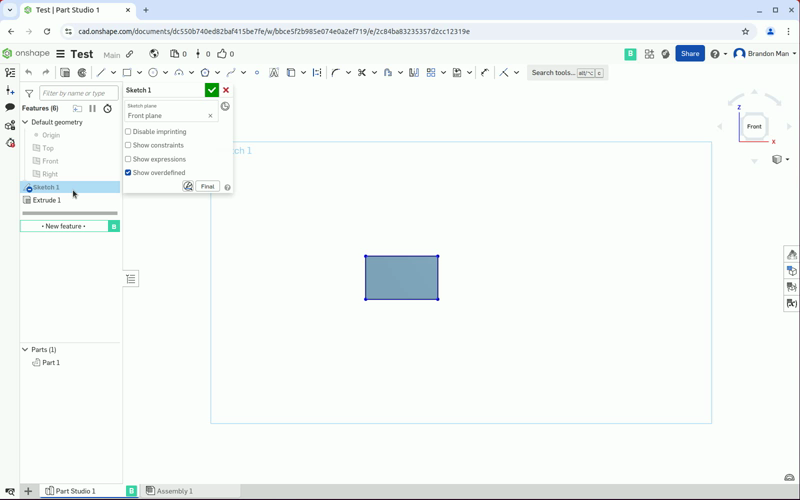
mouse_move(229, 92)
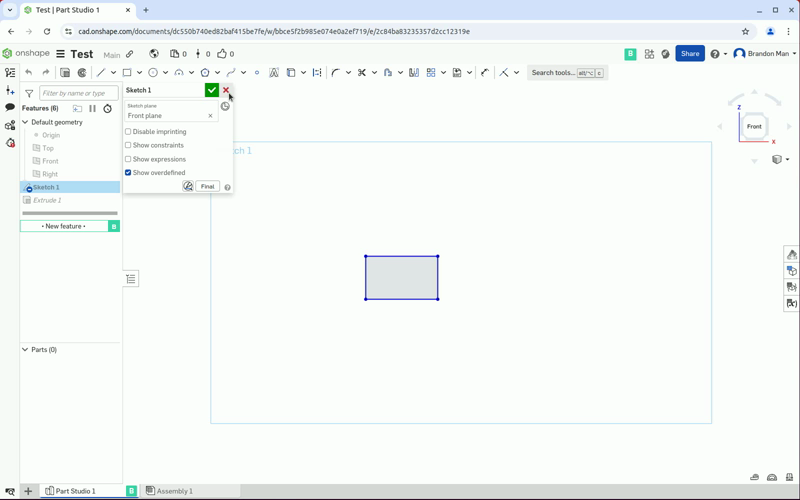
click(229, 92)
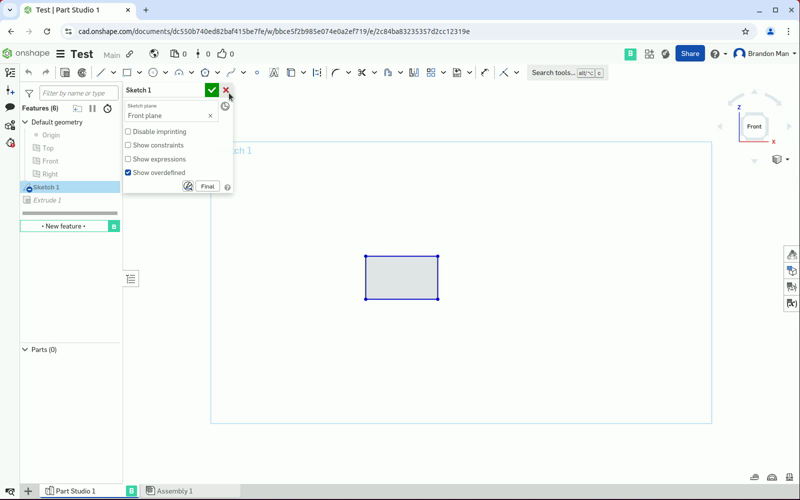
key(shift+s)
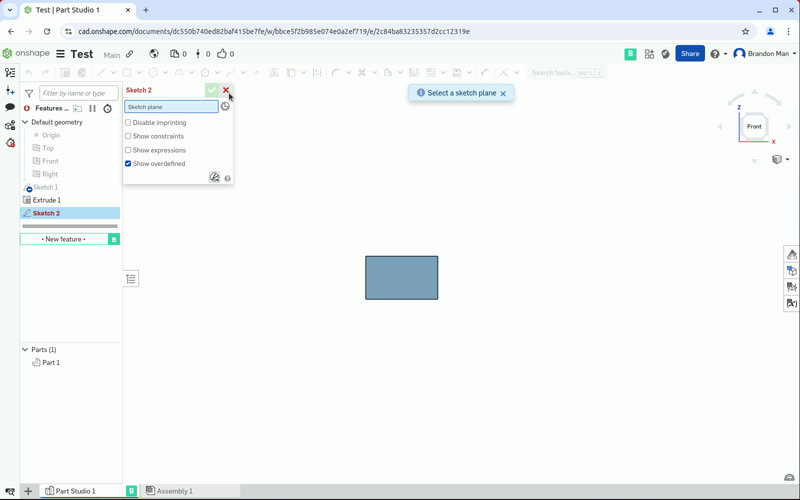
mouse_move(73, 163)
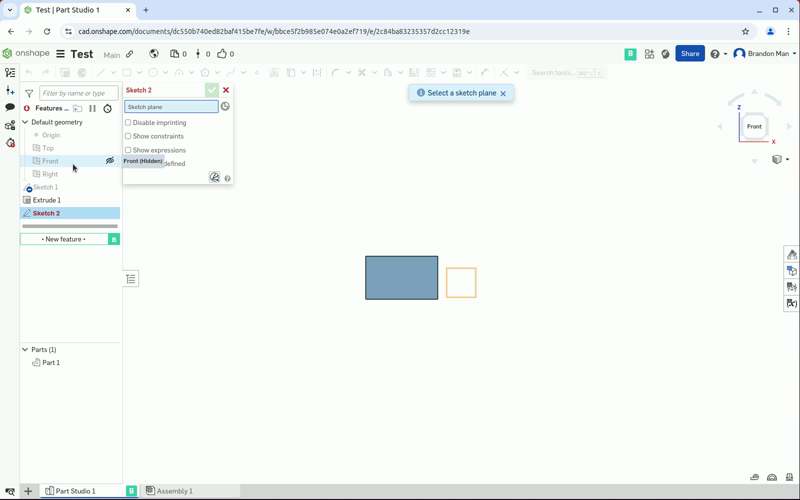
click(73, 163)
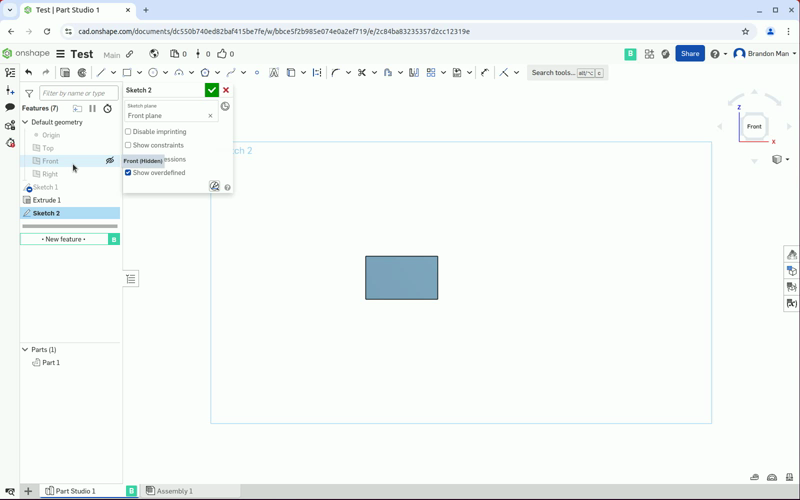
mouse_move(73, 352)
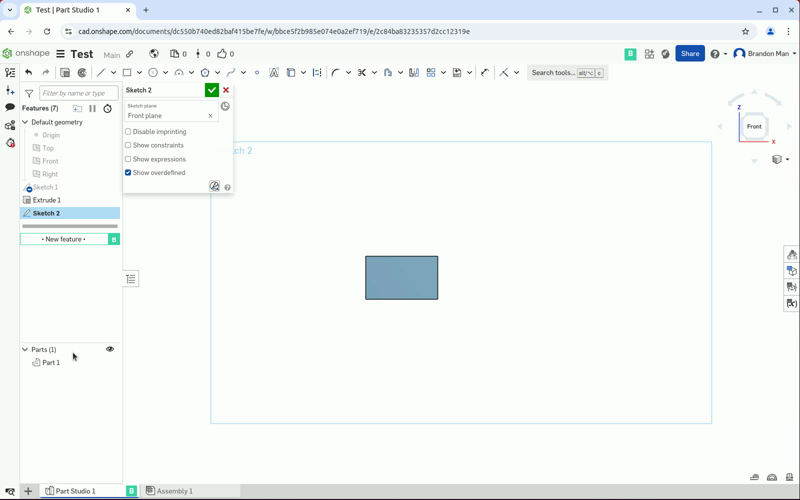
key(y)
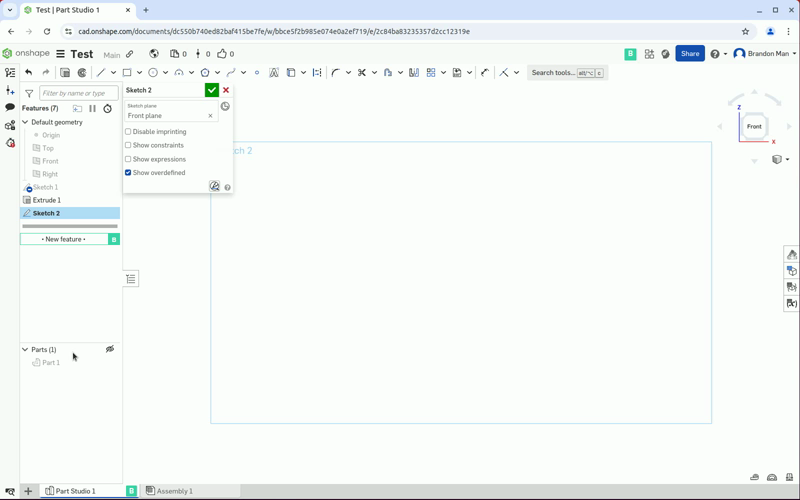
key(l)
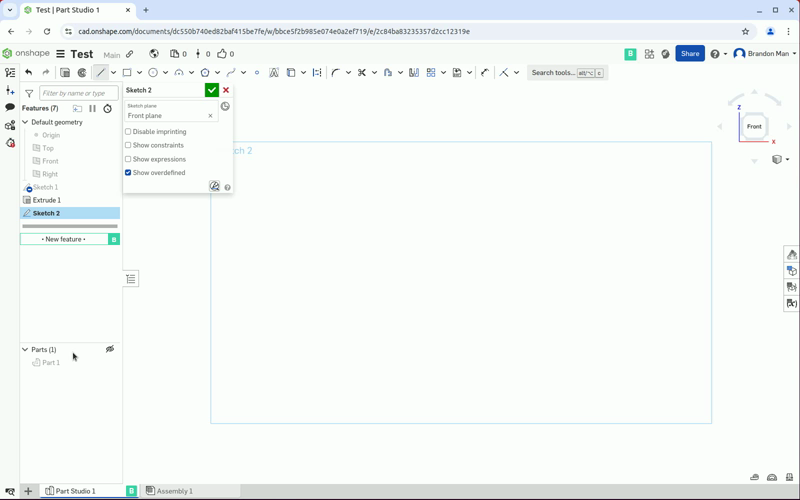
key_down(shift)
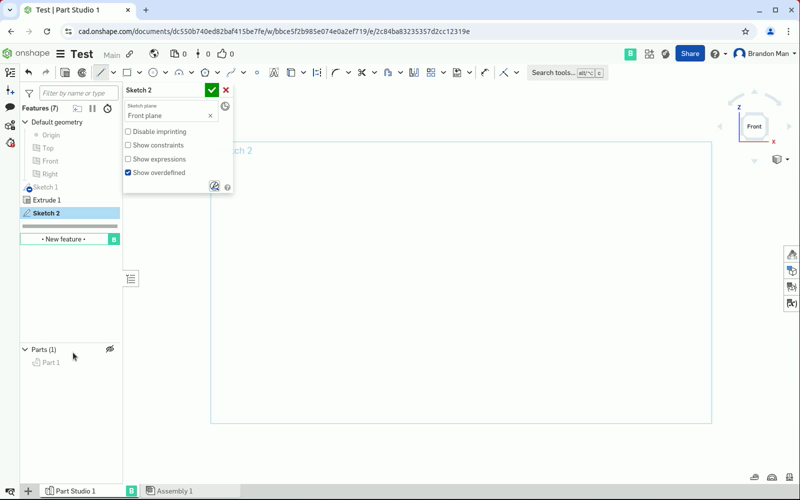
mouse_move(520, 307)
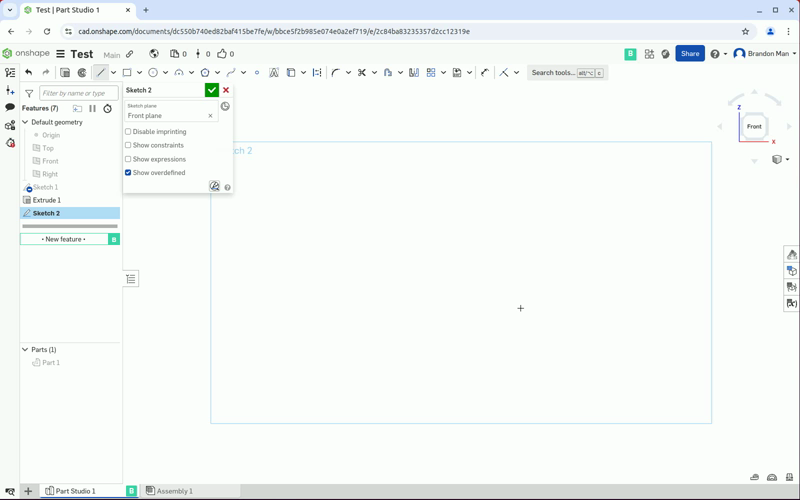
click(520, 307)
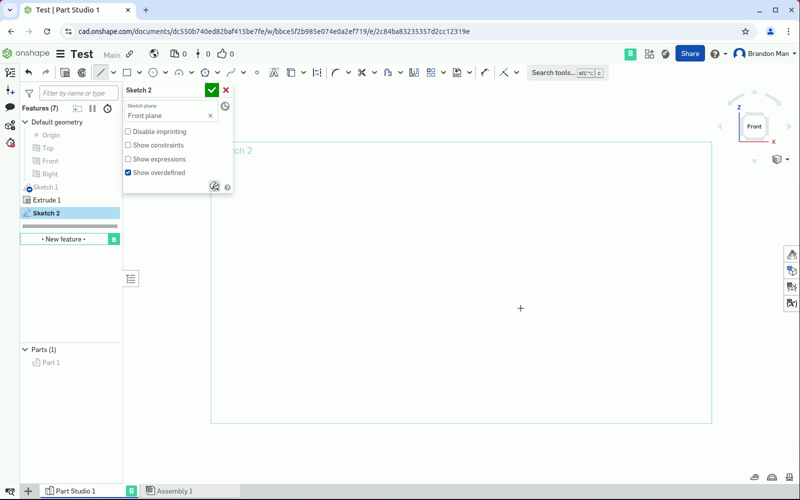
key_up(shift)
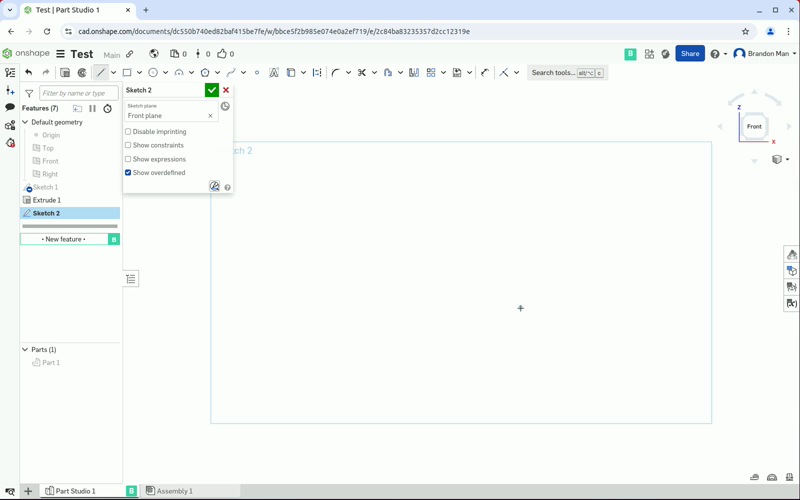
key_down(shift)
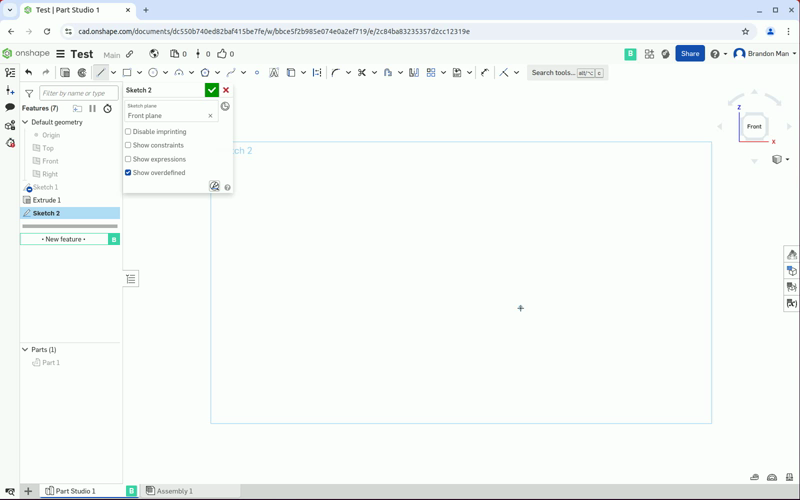
mouse_move(550, 307)
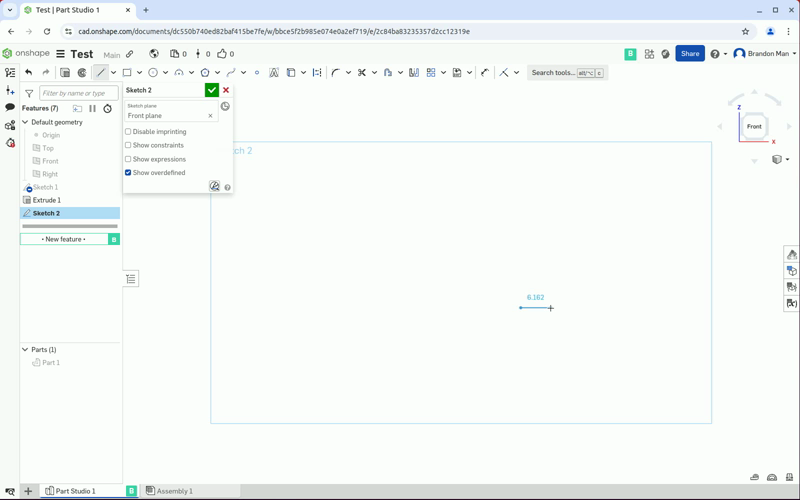
mouse_move(531, 307)
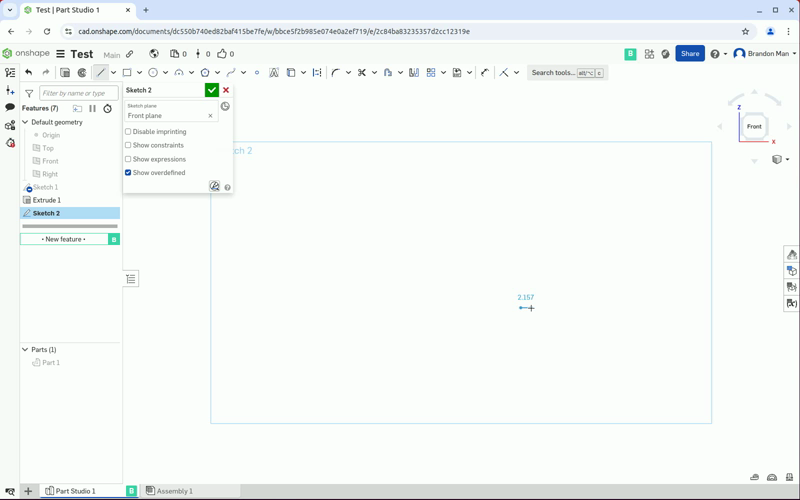
click(531, 307)
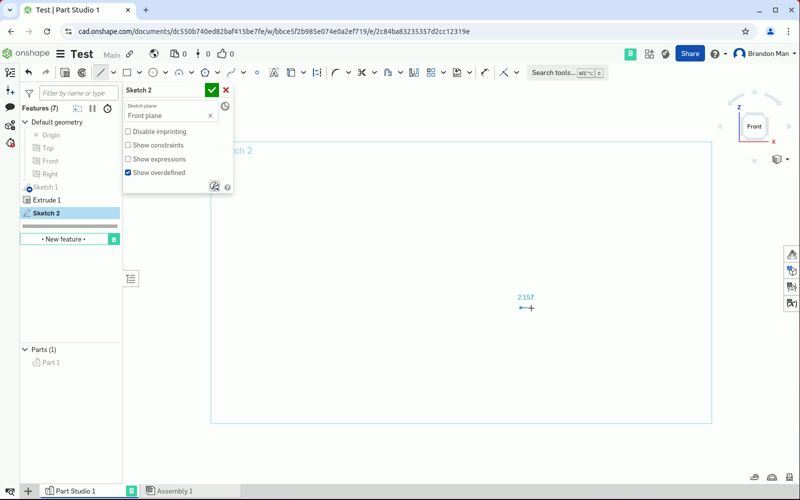
key_up(shift)
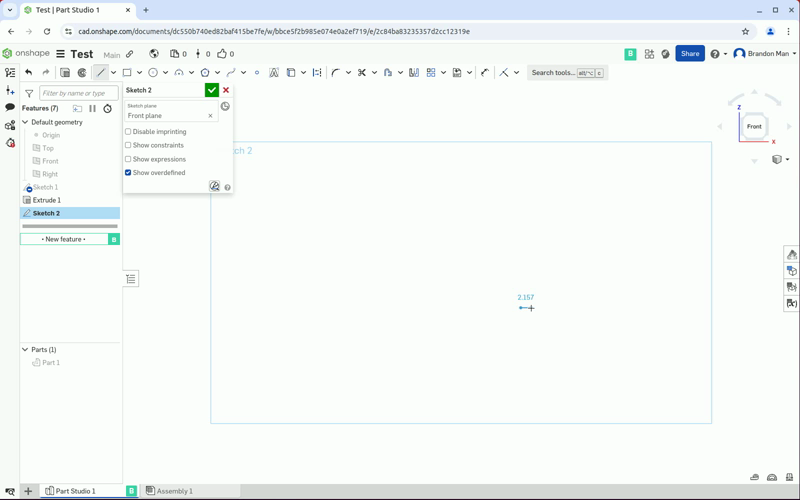
key_down(shift)
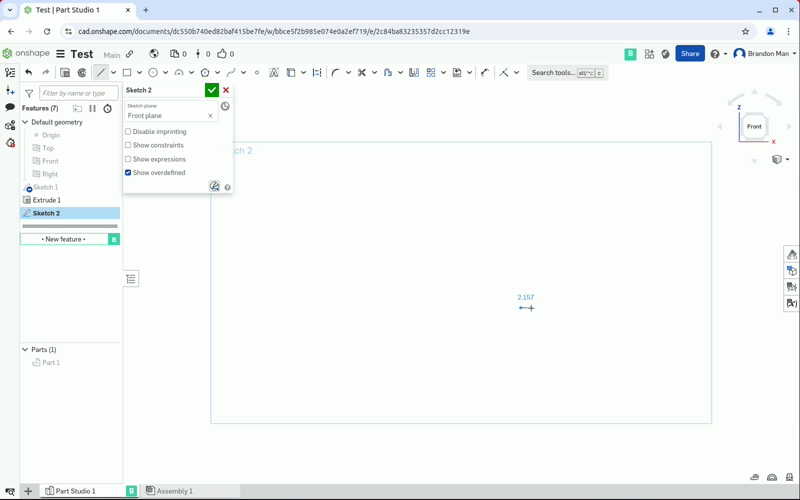
mouse_move(561, 307)
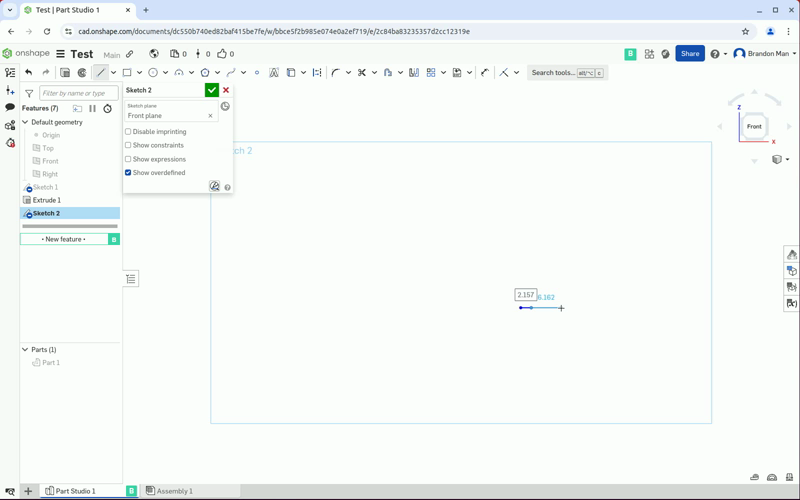
mouse_move(531, 255)
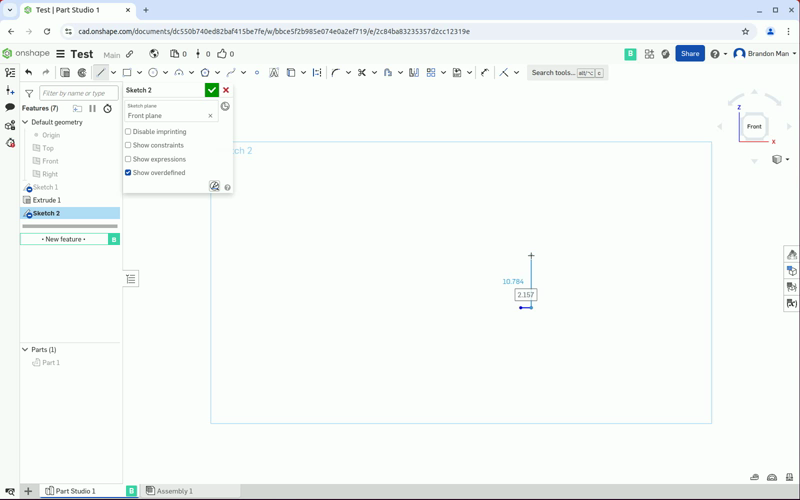
click(531, 255)
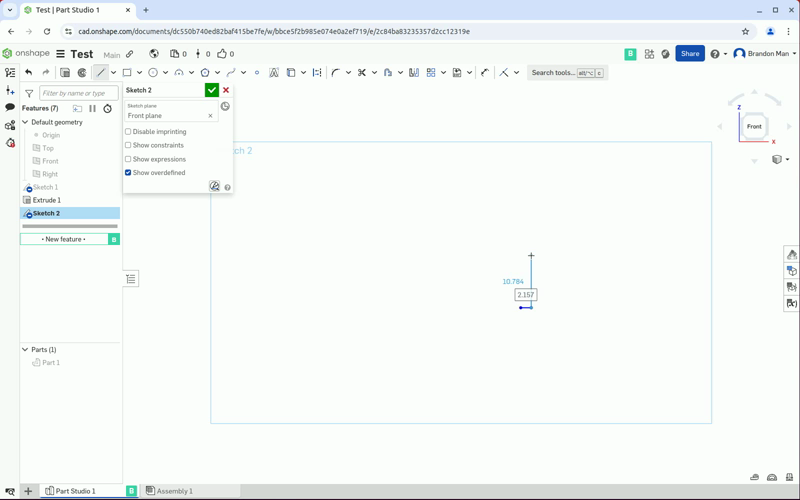
key_up(shift)
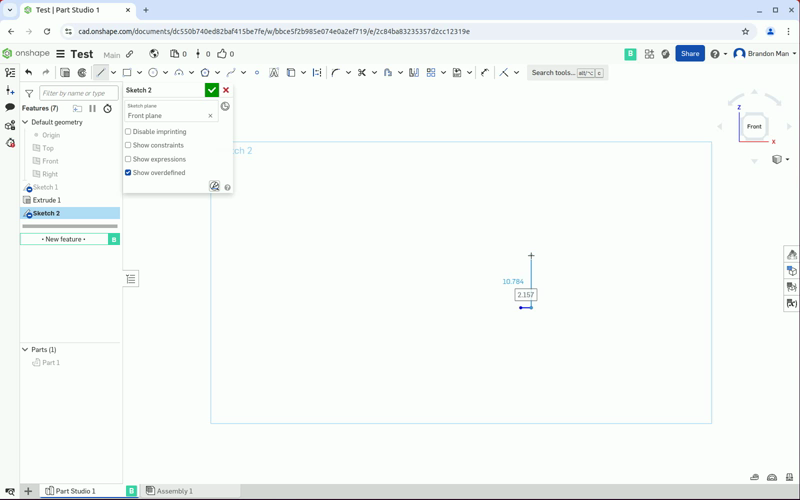
key_down(shift)
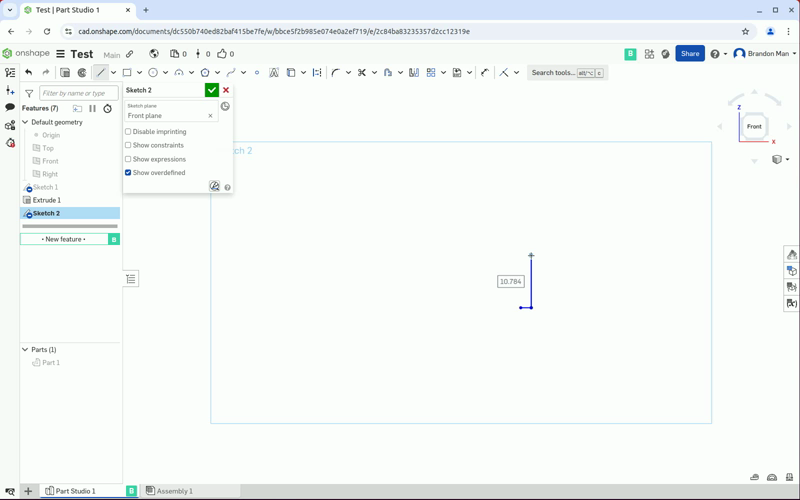
mouse_move(561, 255)
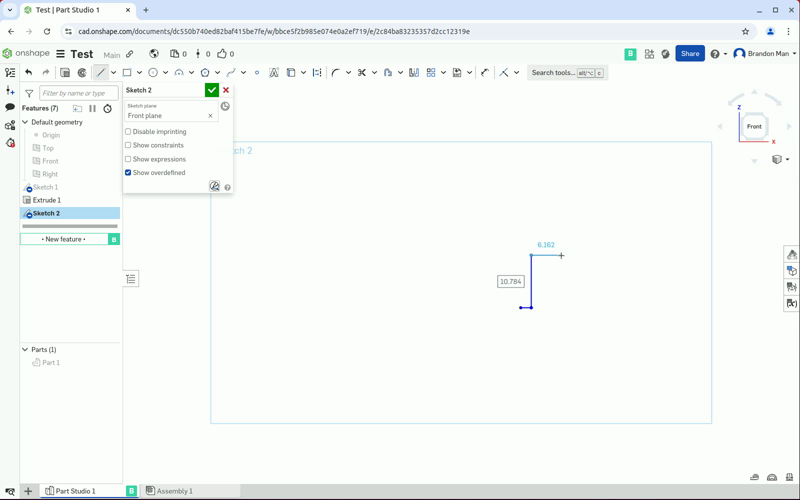
mouse_move(520, 255)
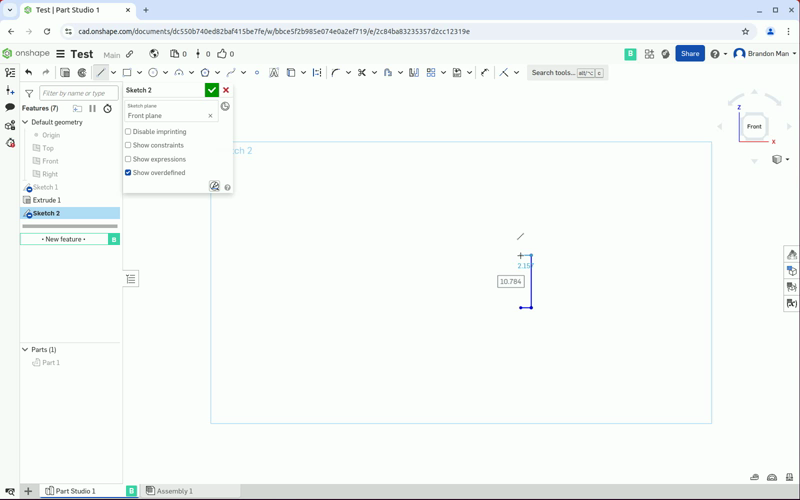
click(520, 255)
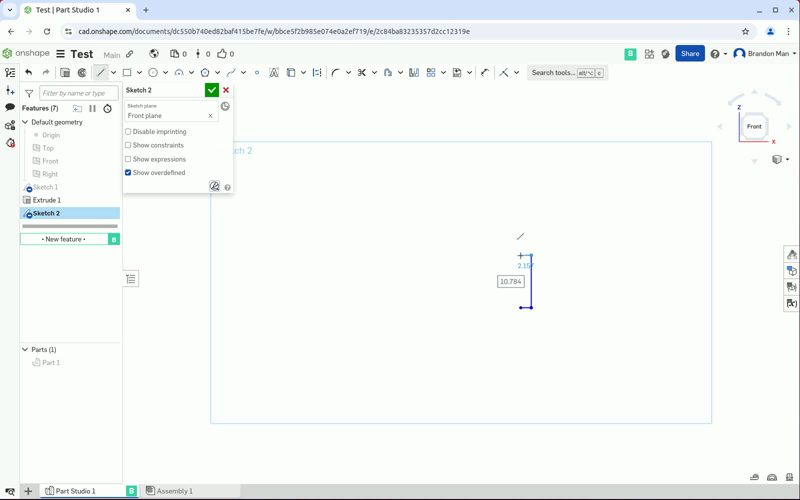
key_up(shift)
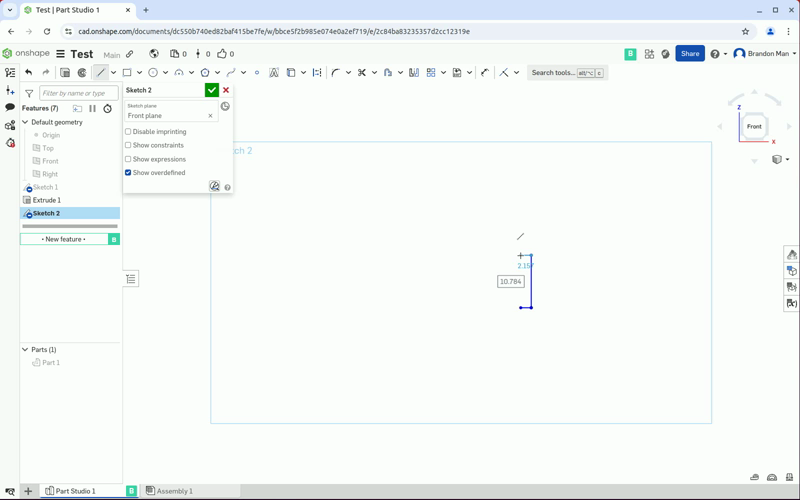
mouse_move(550, 255)
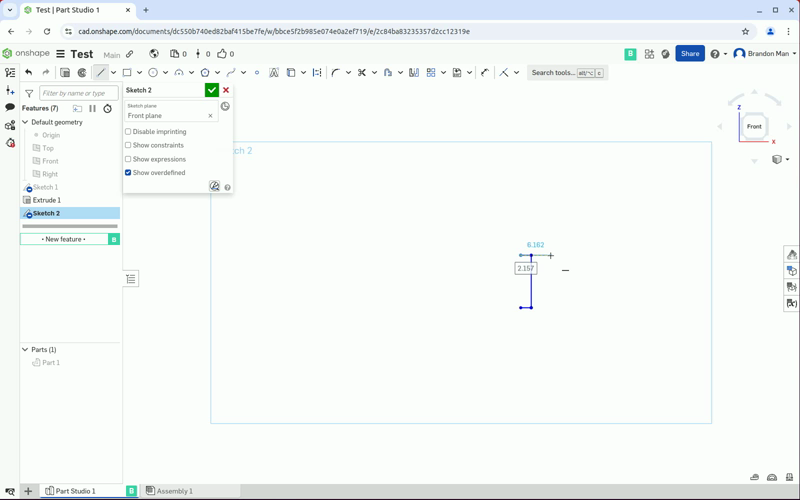
key_down(shift)
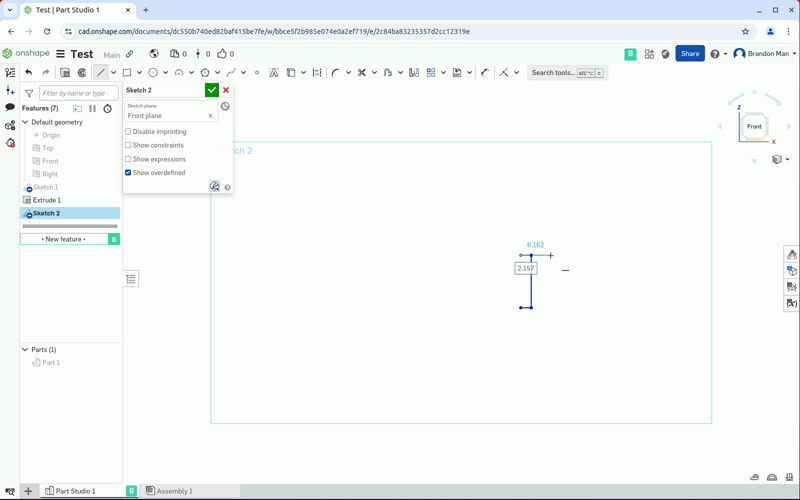
mouse_move(520, 307)
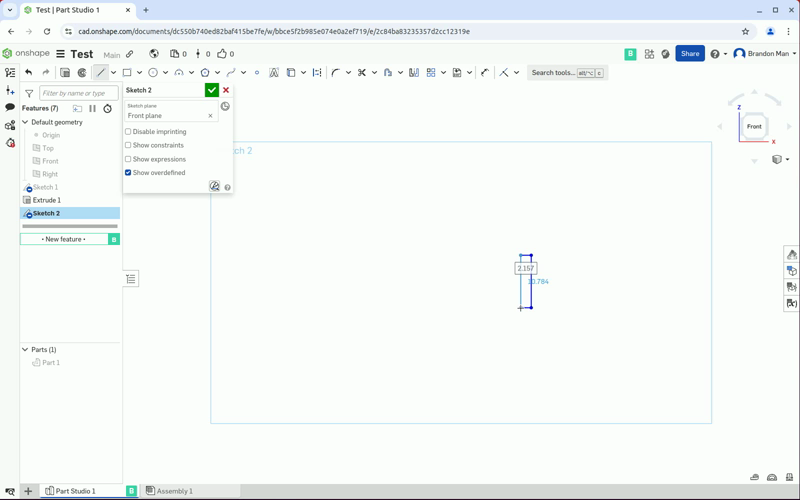
key_up(shift)
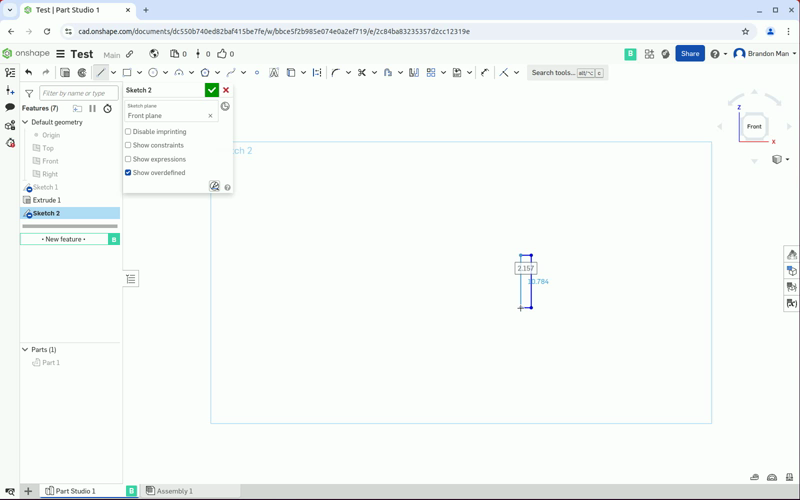
click(520, 307)
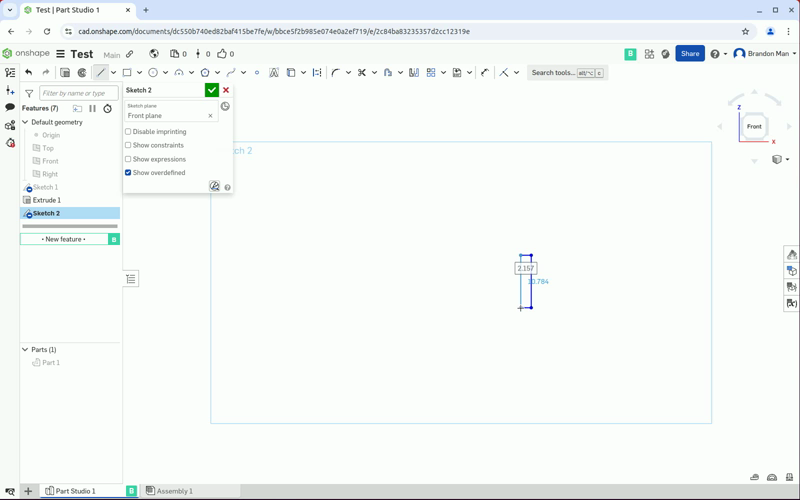
key(esc)
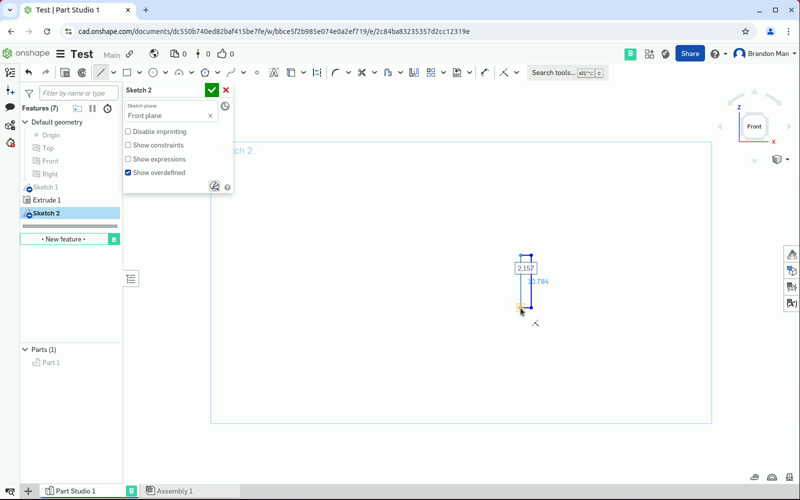
mouse_move(521, 278)
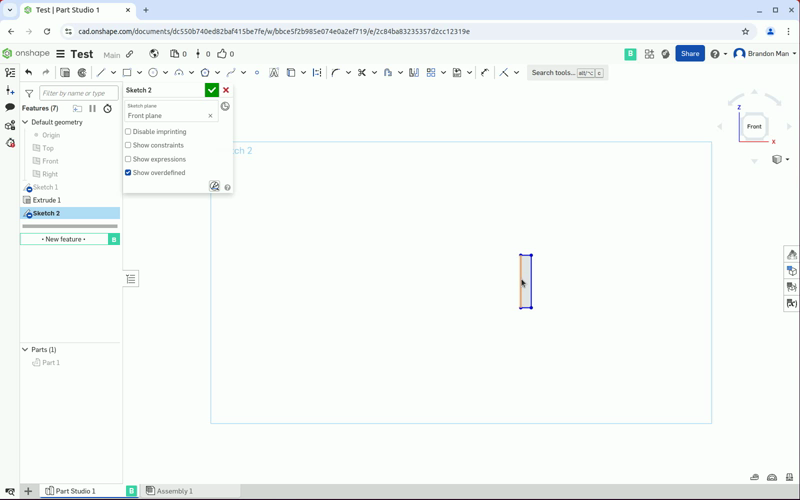
scroll(6)
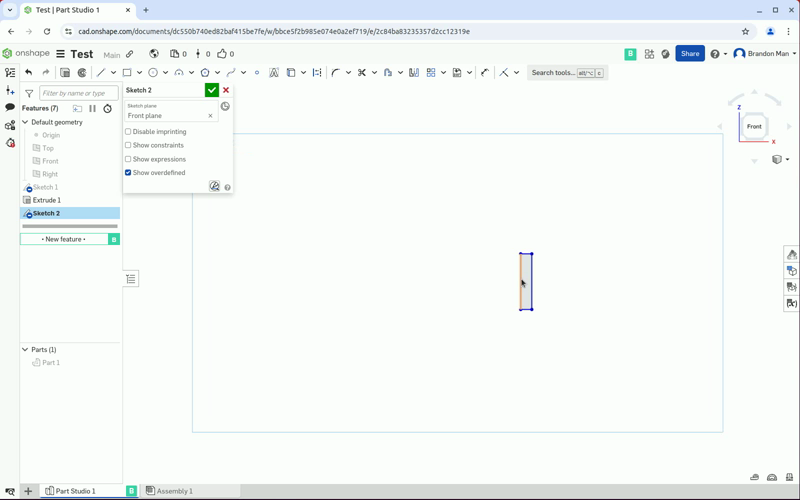
scroll(6)
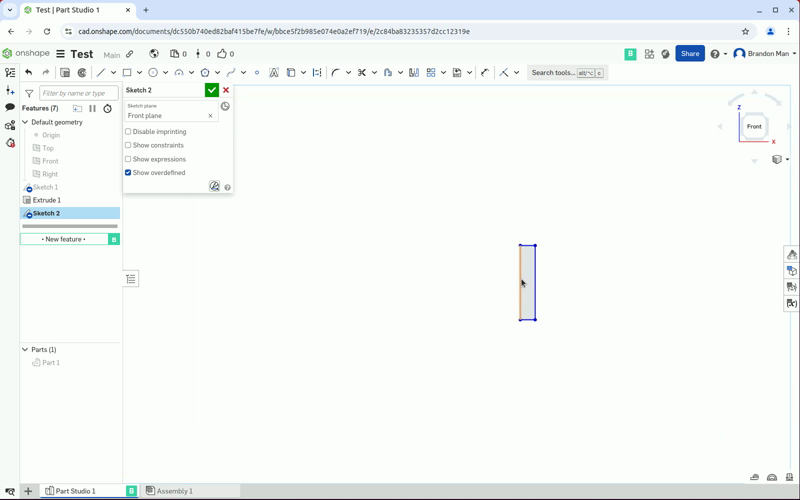
scroll(6)
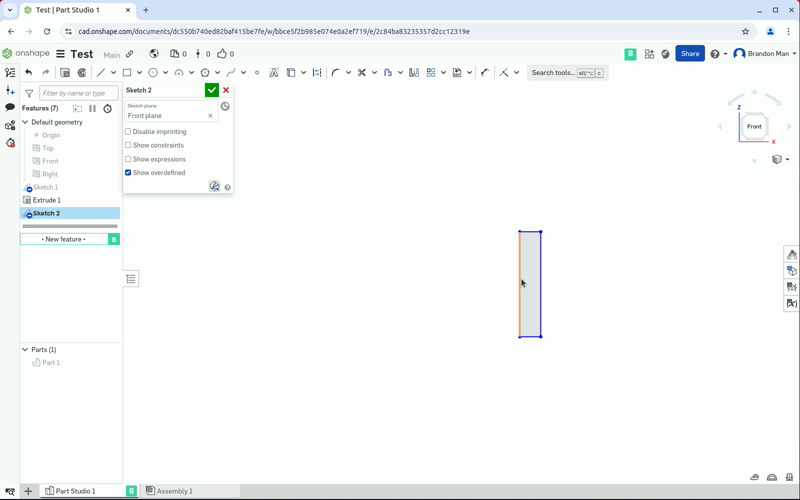
scroll(6)
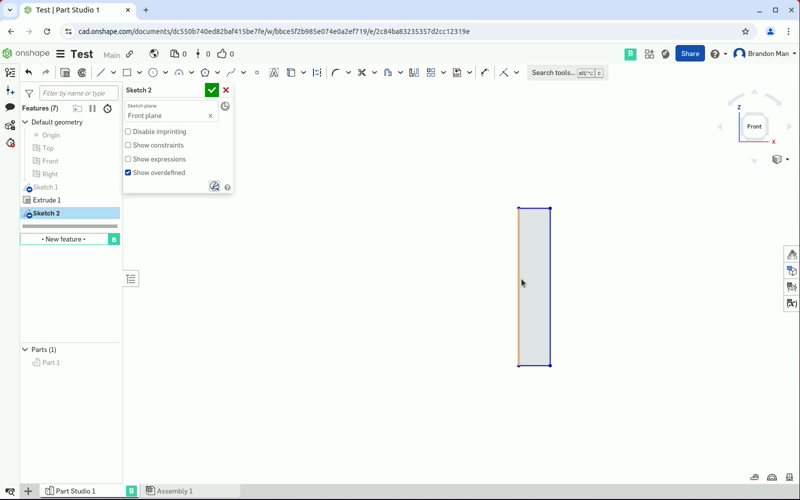
scroll(6)
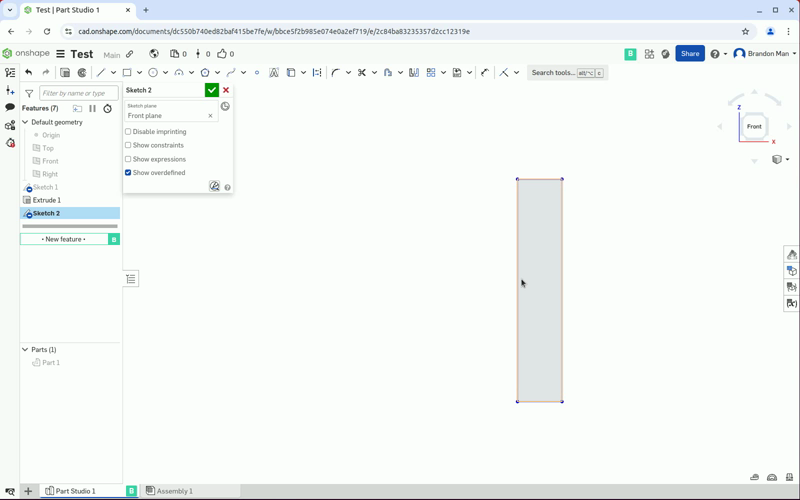
scroll(6)
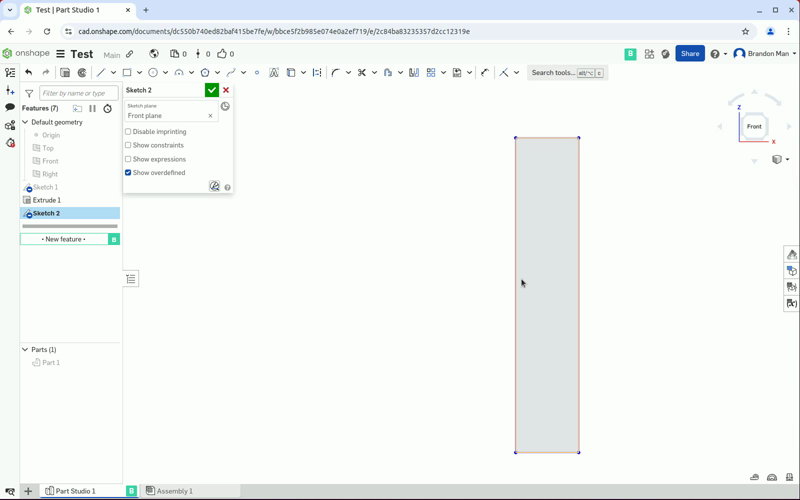
scroll(6)
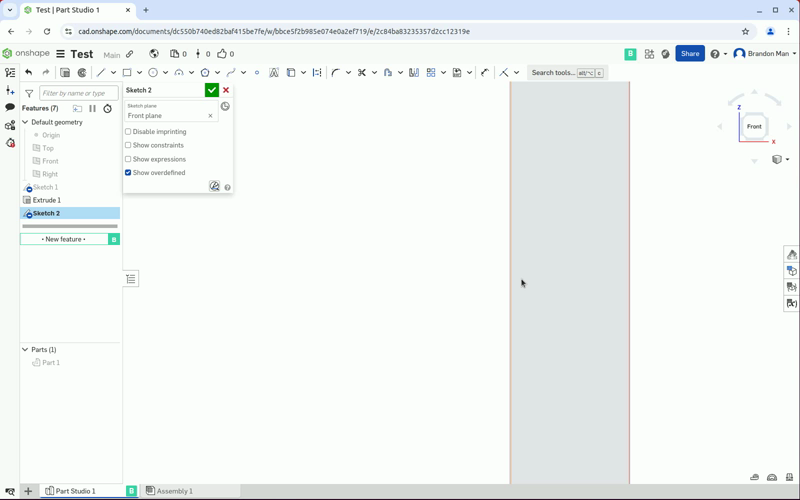
click(521, 278)
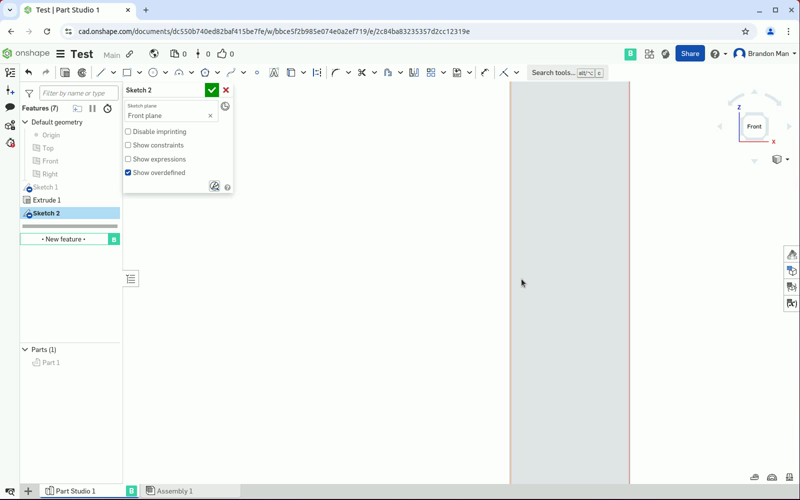
scroll(-6)
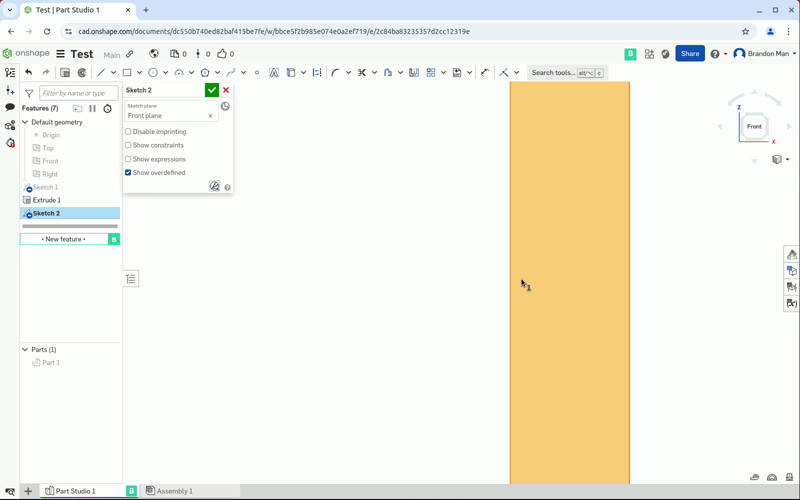
scroll(-6)
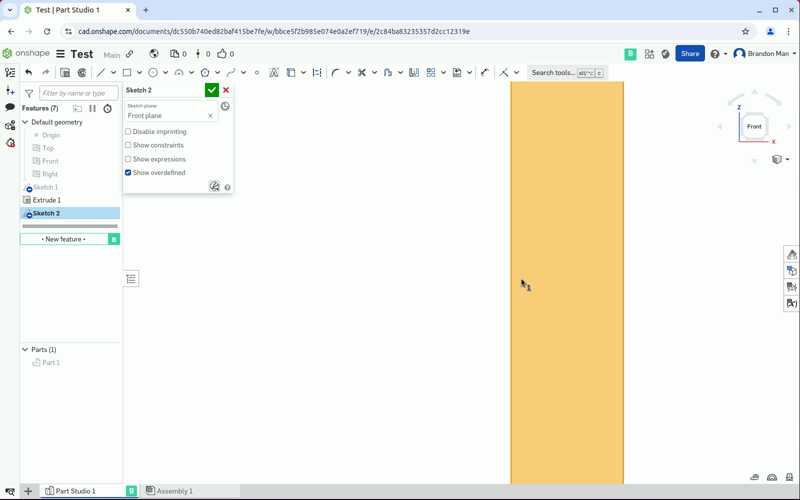
scroll(-6)
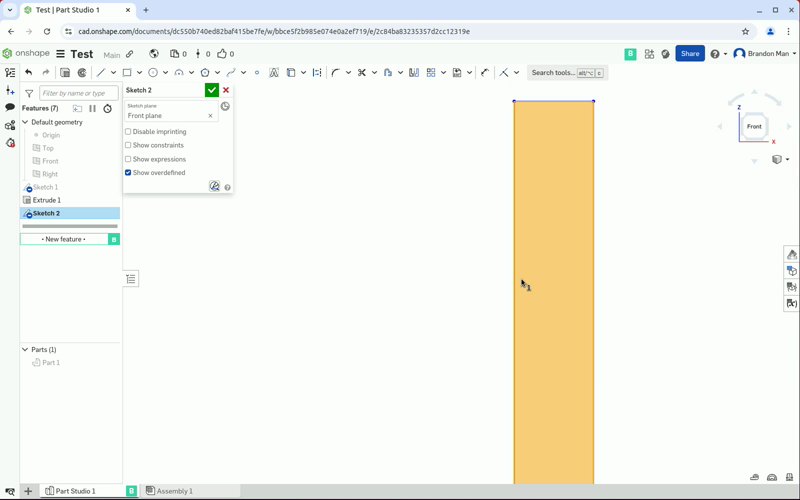
scroll(-6)
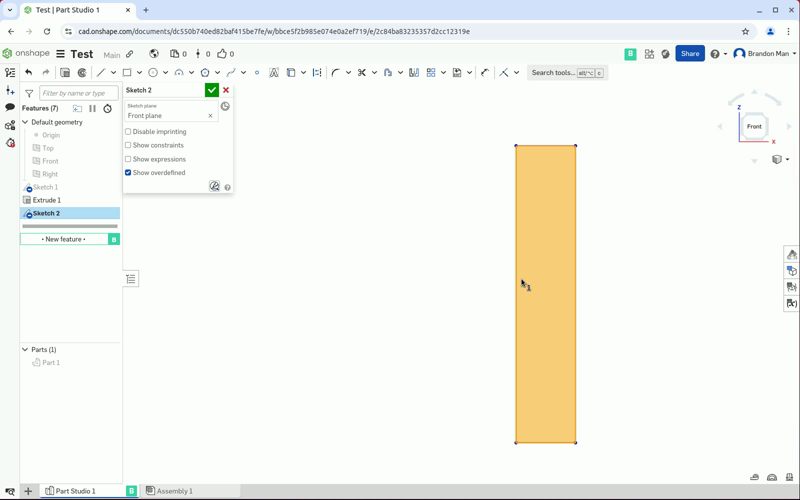
scroll(-6)
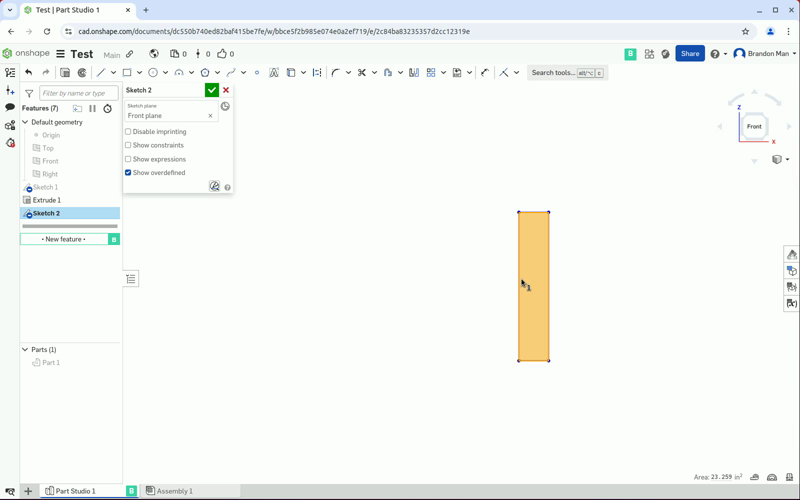
scroll(-6)
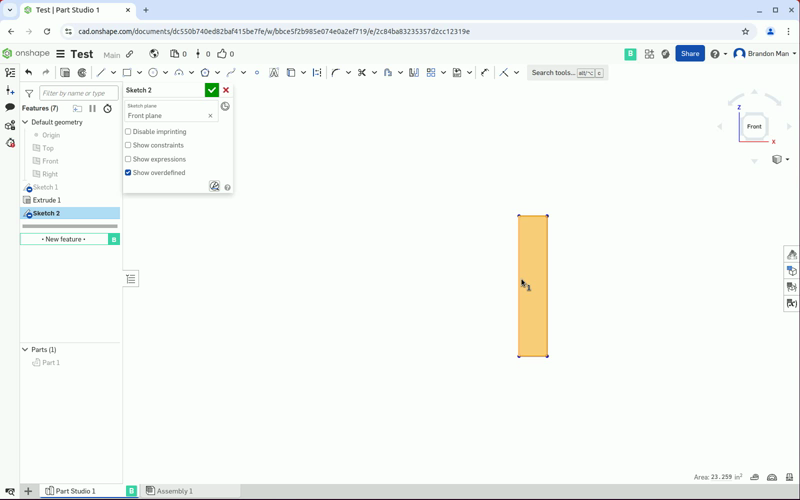
scroll(-6)
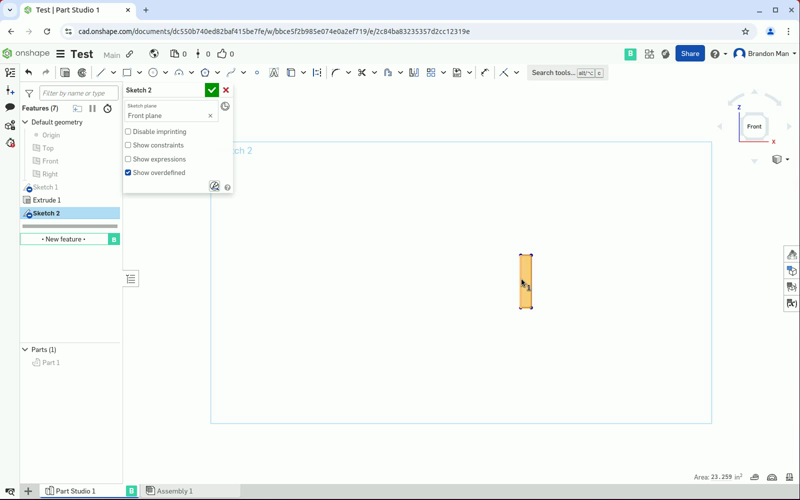
mouse_move(73, 352)
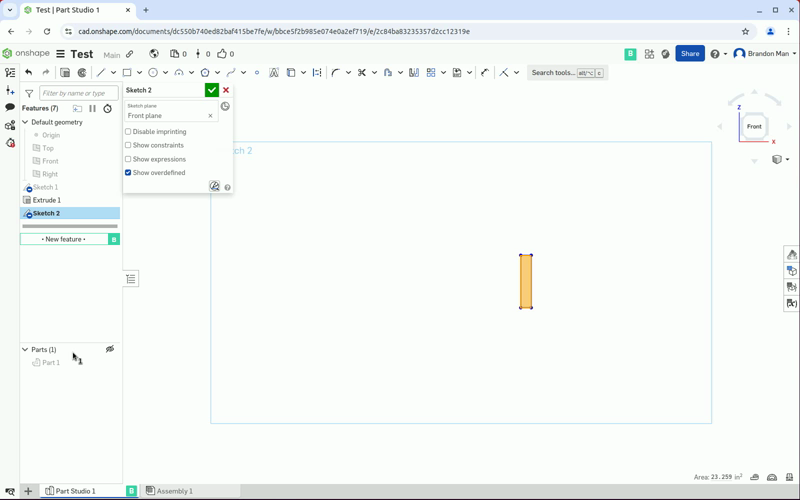
key(shift+y)
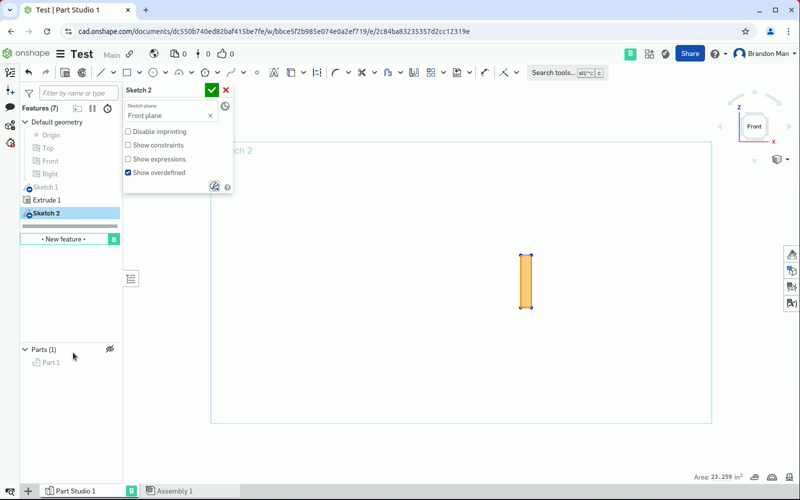
key(shift+e)
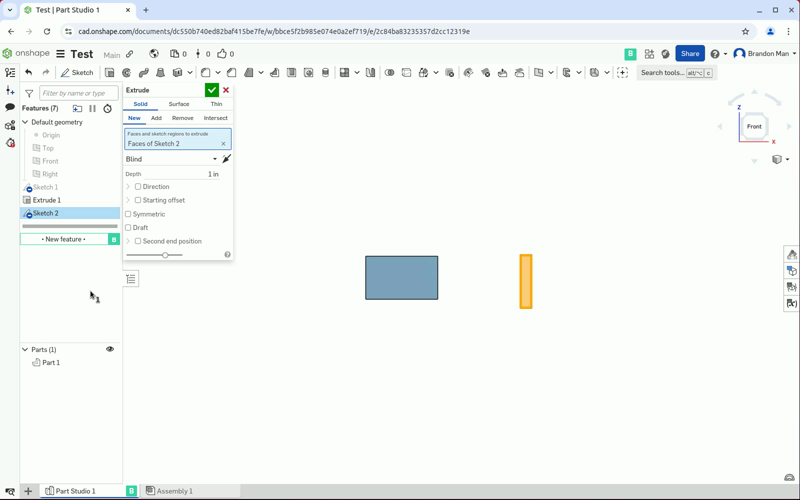
mouse_move(143, 106)
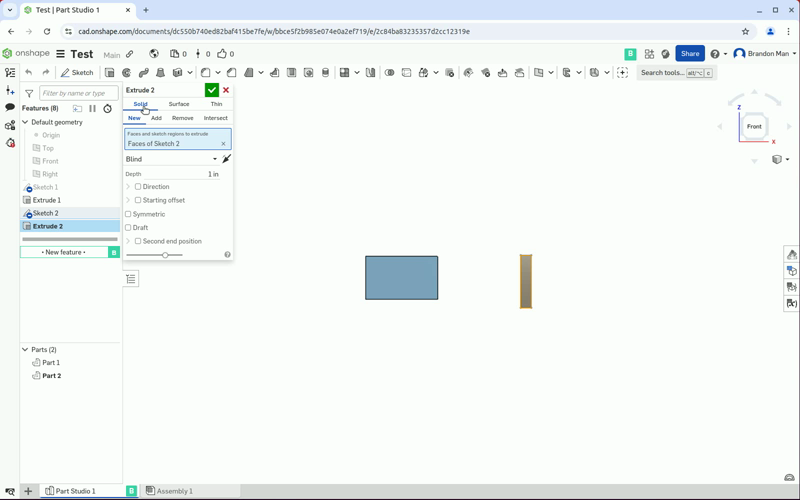
click(143, 106)
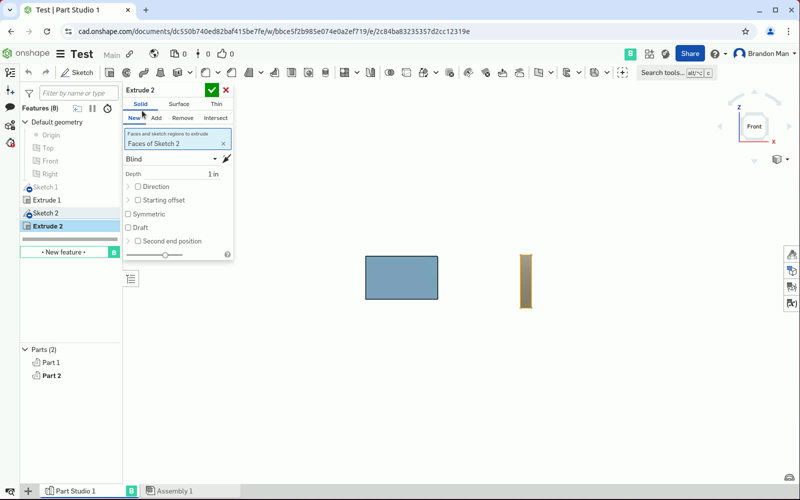
mouse_move(137, 120)
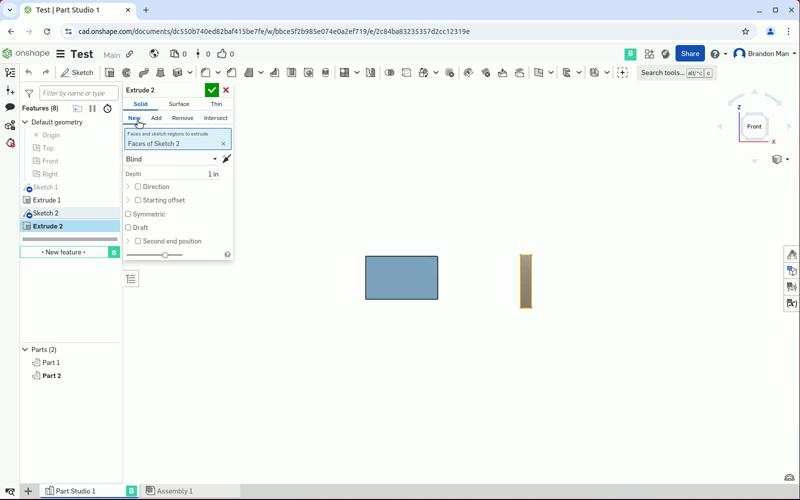
click(137, 120)
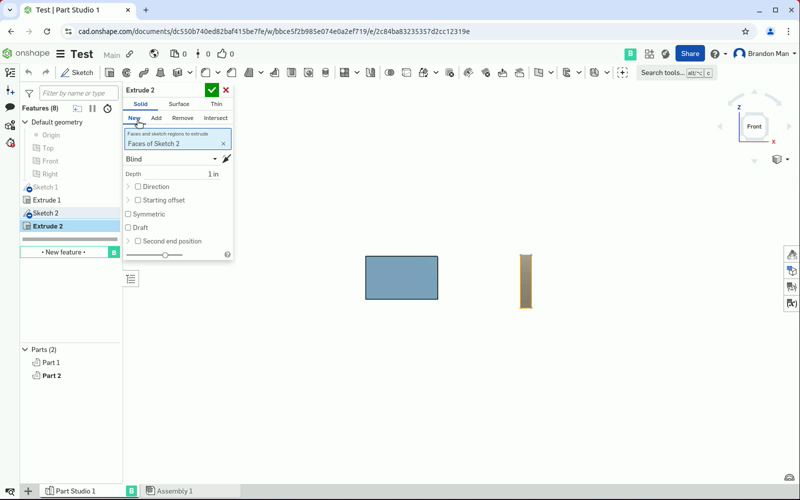
key(tab, 4)
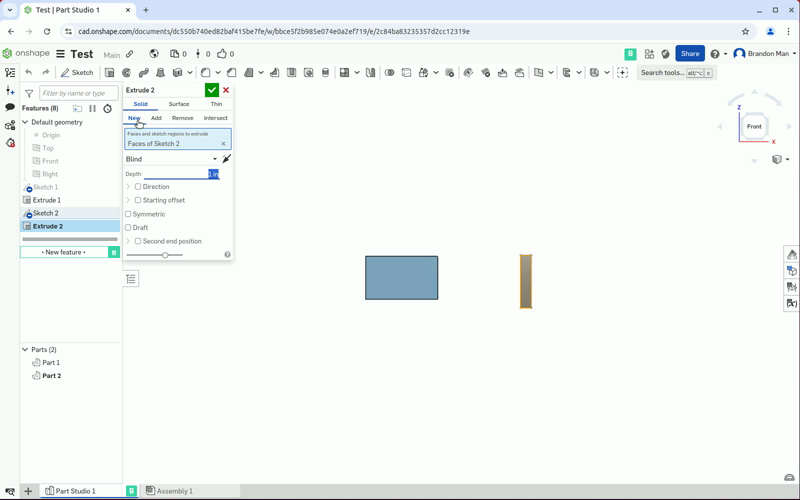
text(8.666)
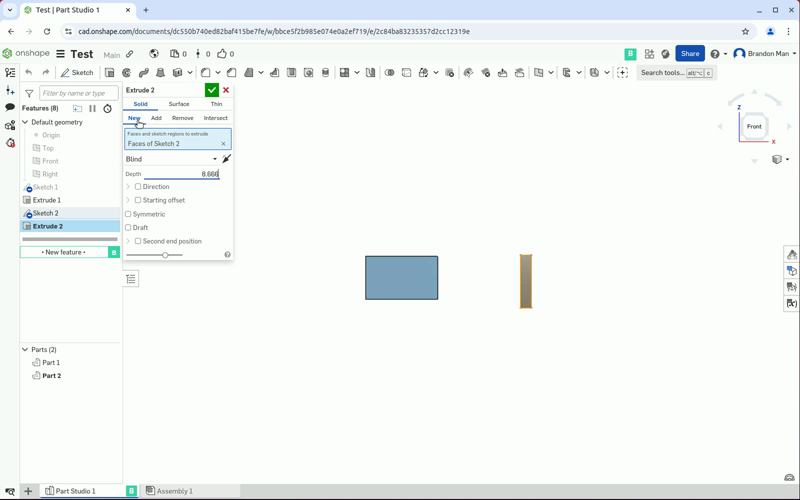
key(enter)
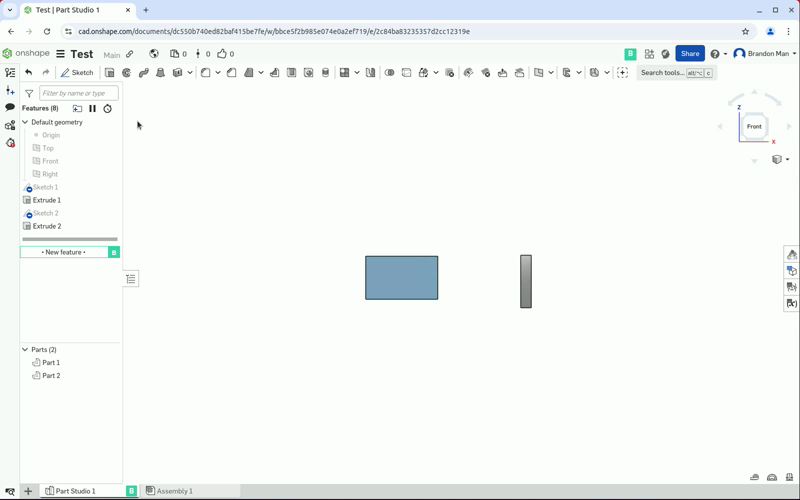
key(shift+h)
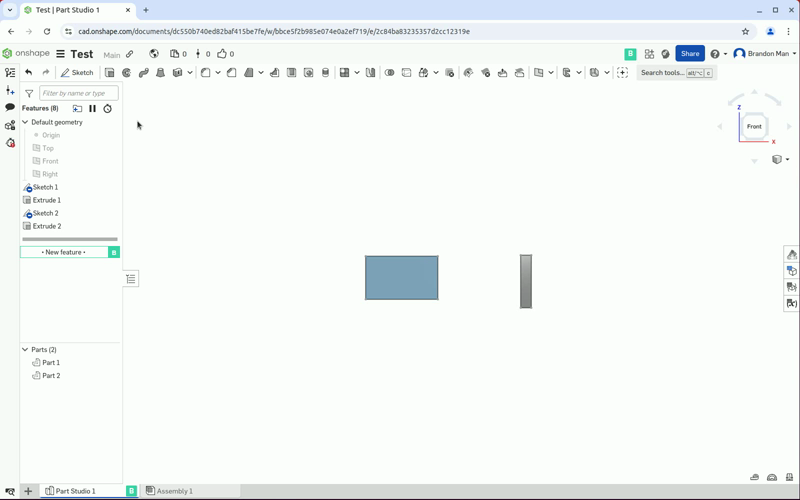
key(shift+h)
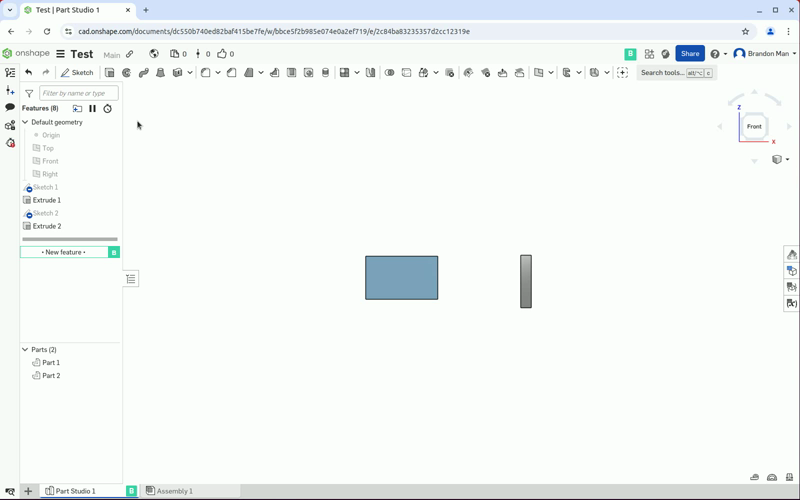
mouse_move(73, 189)
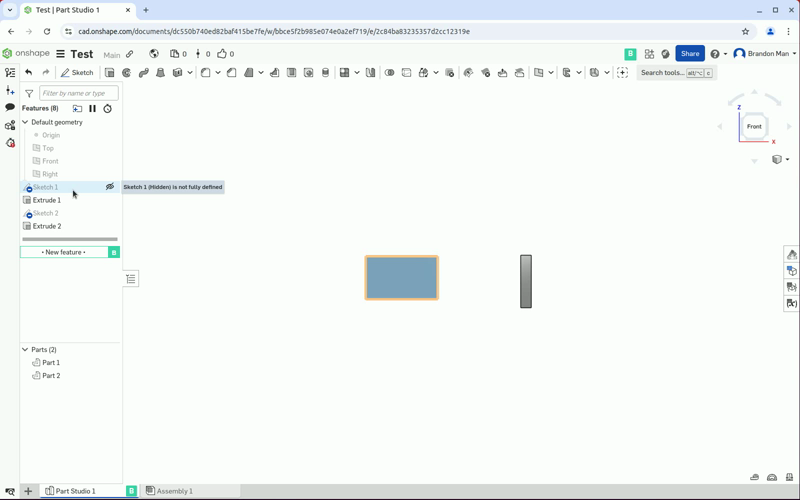
click(73, 189)
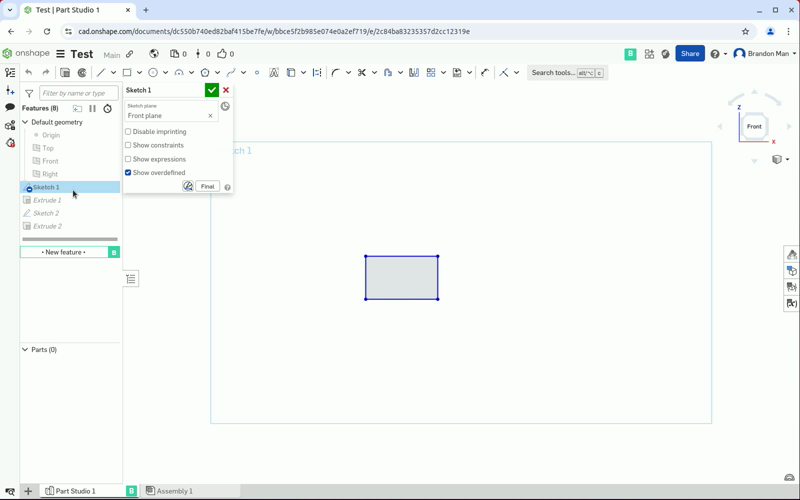
mouse_move(229, 92)
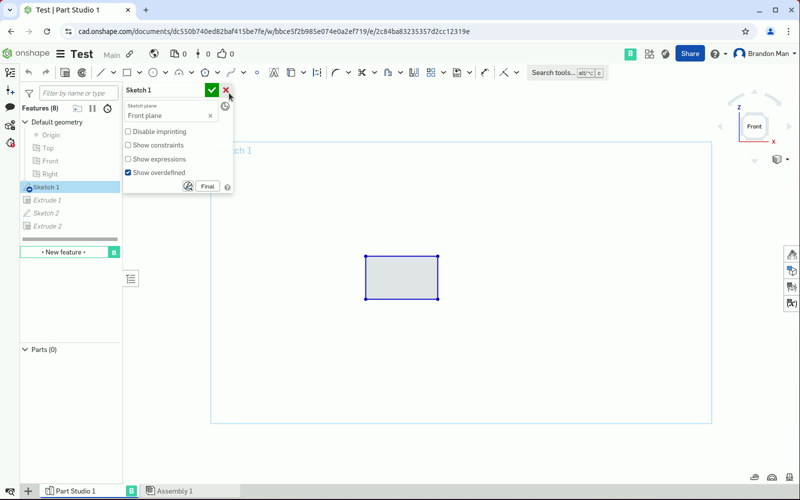
click(229, 92)
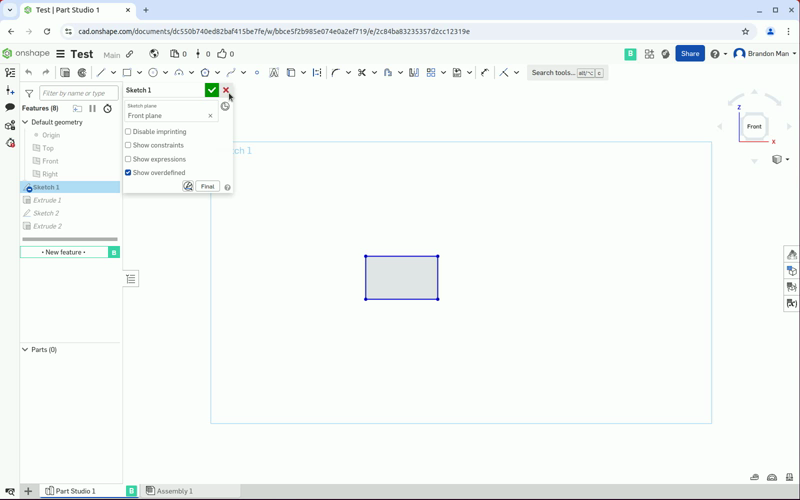
key(shift+s)
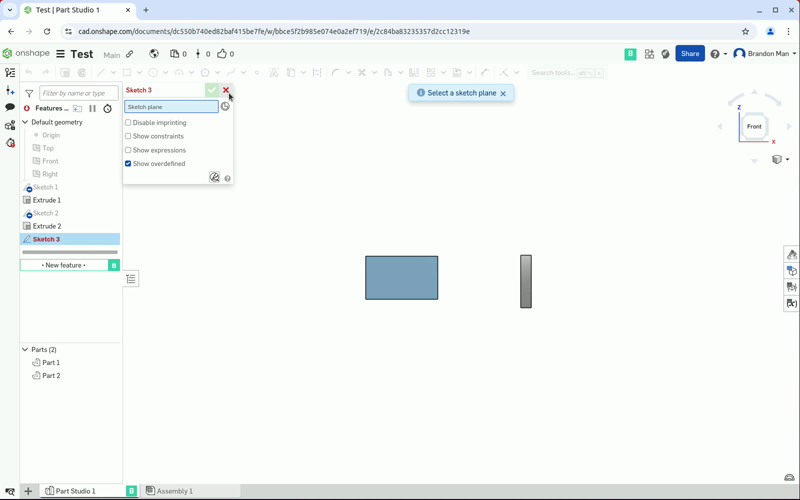
mouse_move(73, 163)
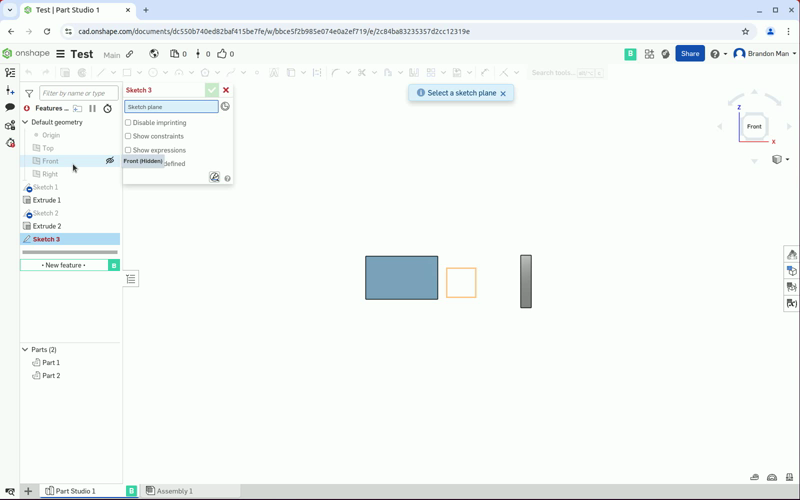
click(73, 163)
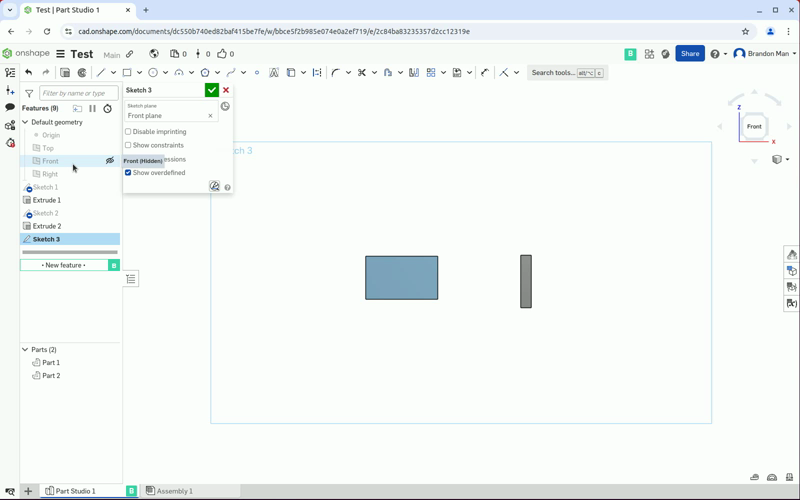
mouse_move(73, 352)
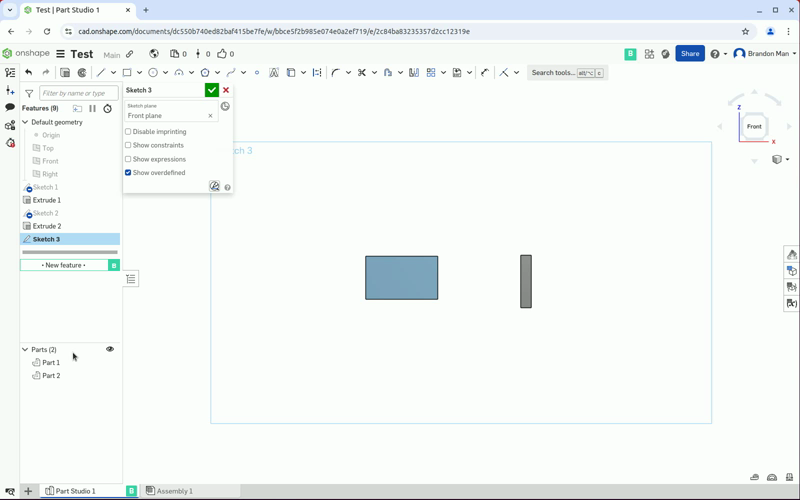
key(y)
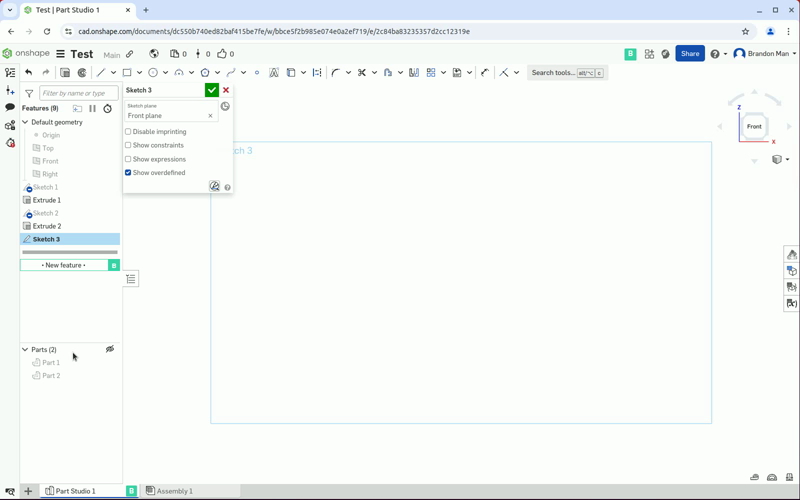
key(l)
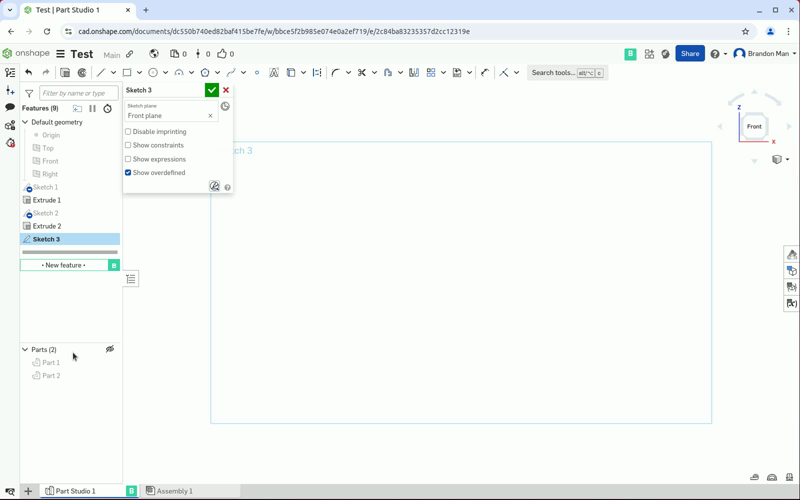
key_down(shift)
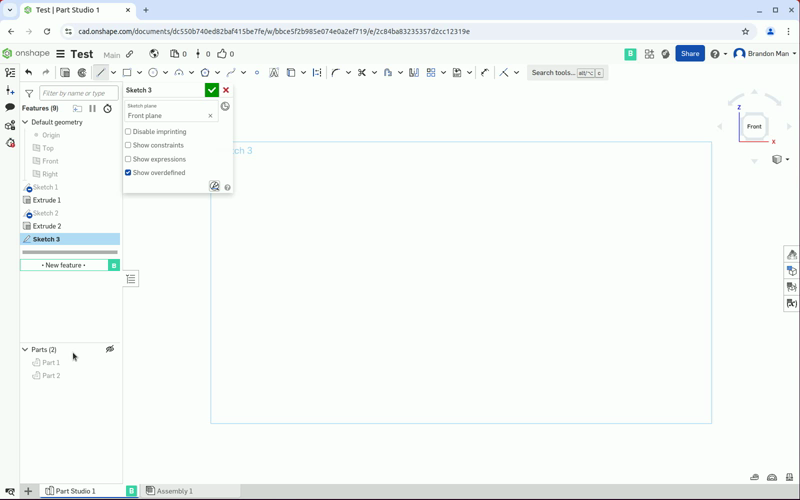
mouse_move(348, 332)
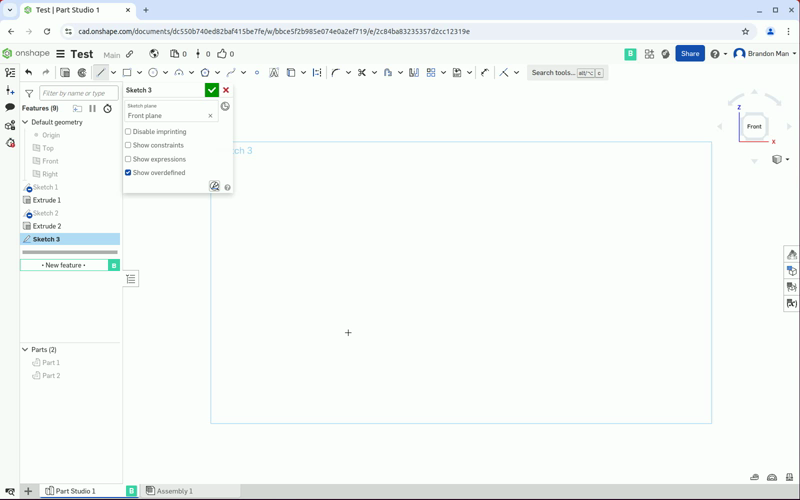
click(348, 332)
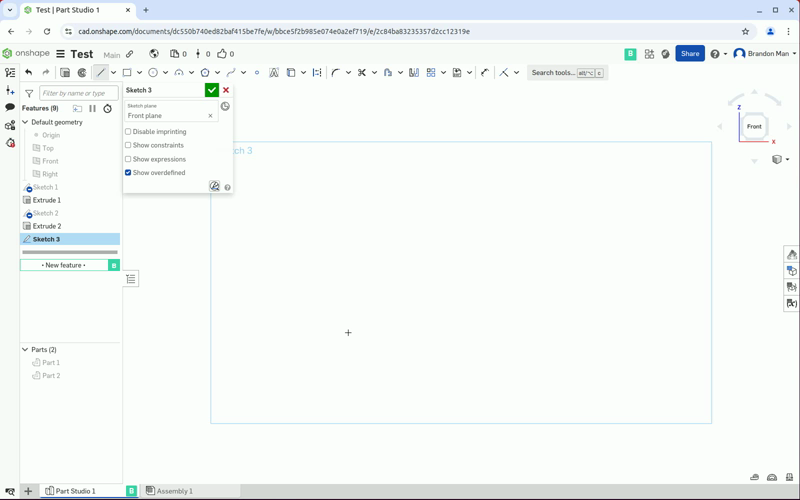
key_up(shift)
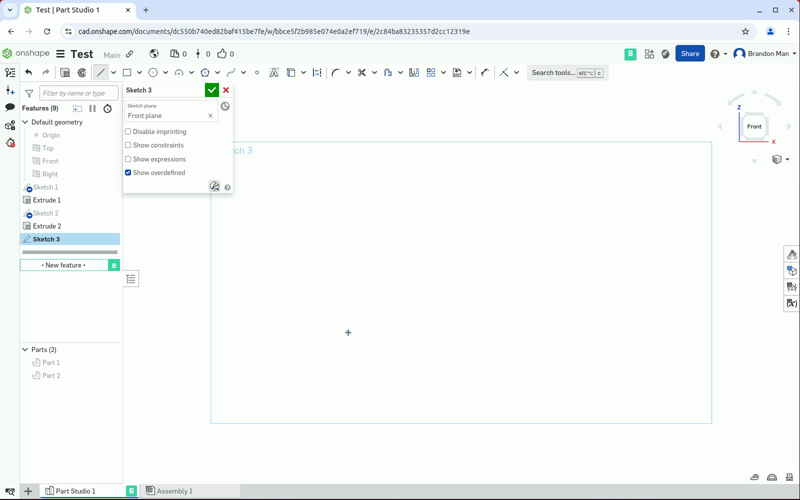
key_down(shift)
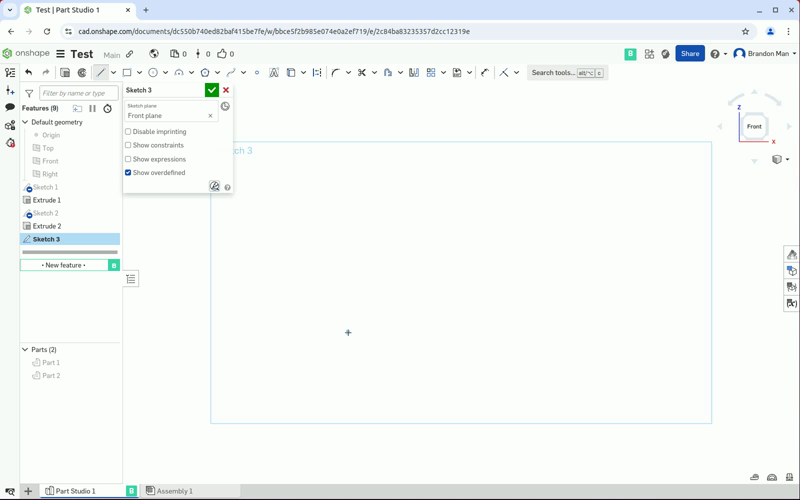
mouse_move(561, 332)
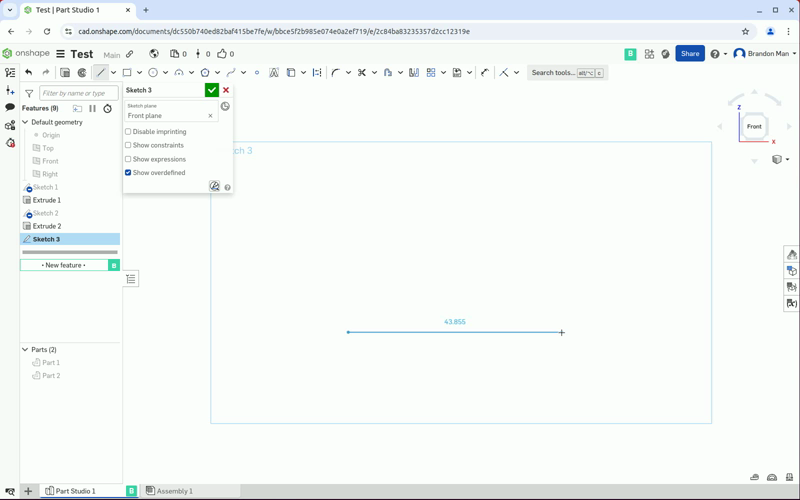
click(561, 332)
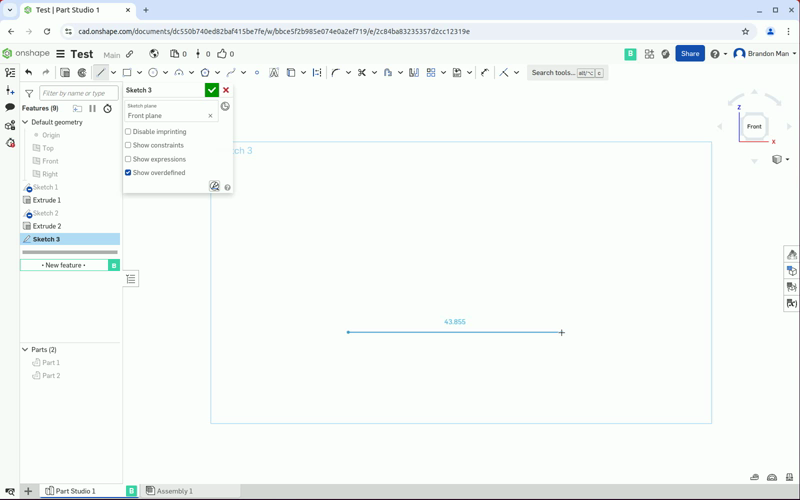
key_up(shift)
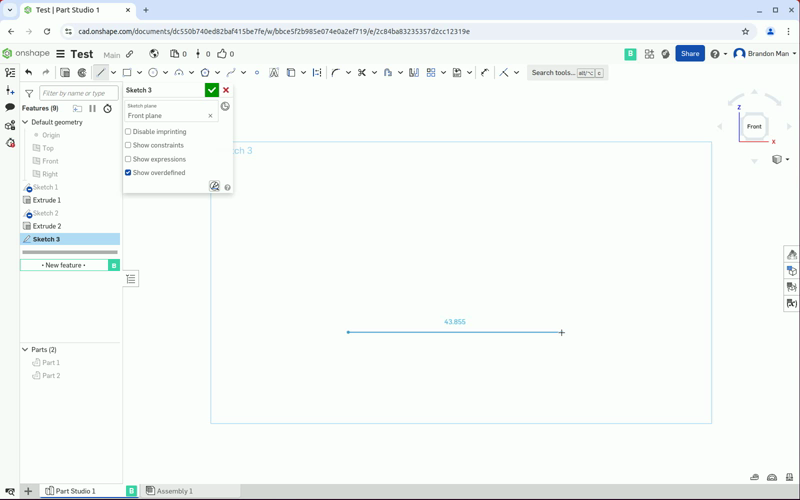
key_down(shift)
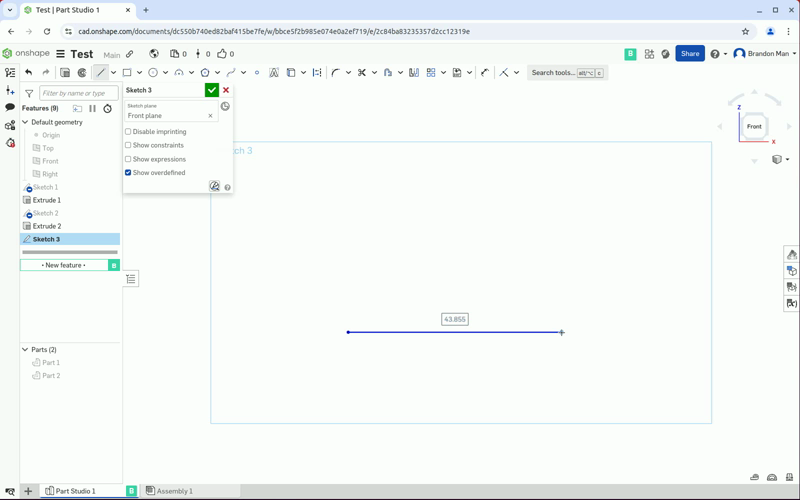
mouse_move(561, 237)
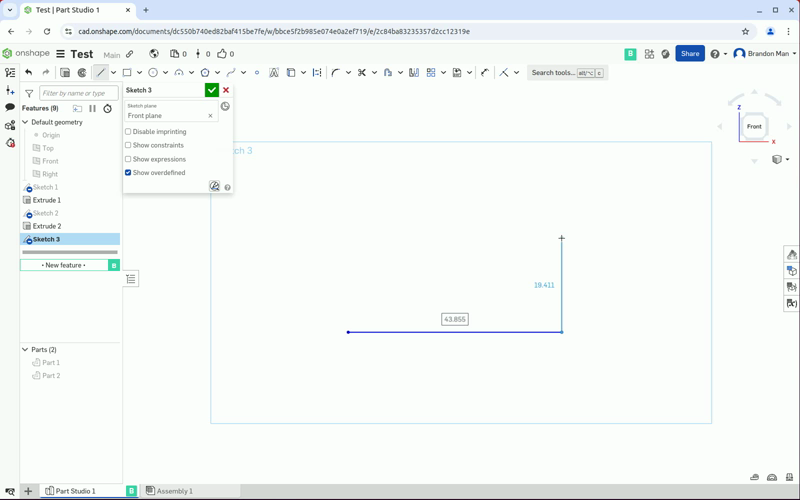
click(561, 237)
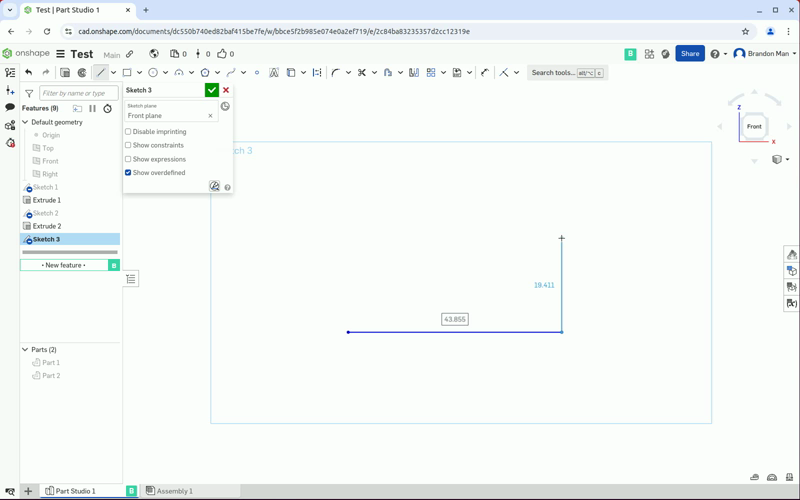
key_up(shift)
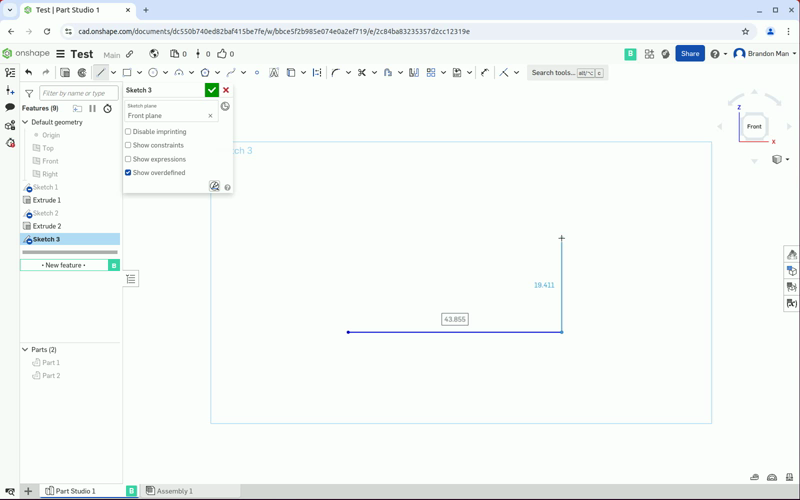
key_down(shift)
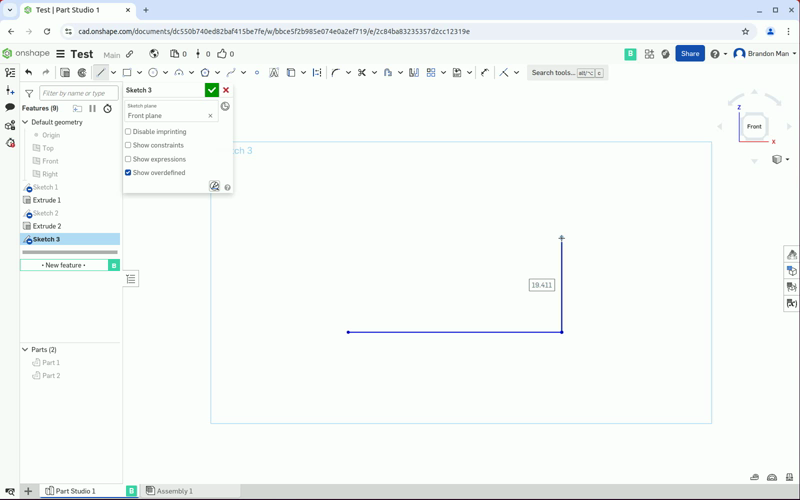
mouse_move(348, 237)
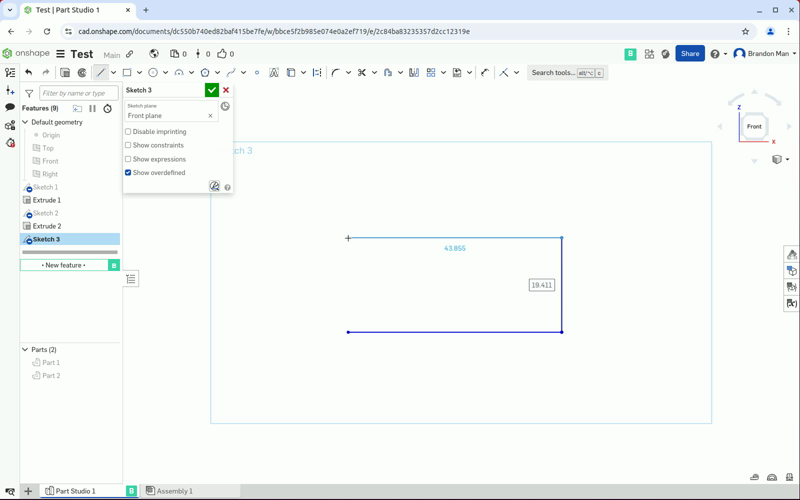
click(348, 237)
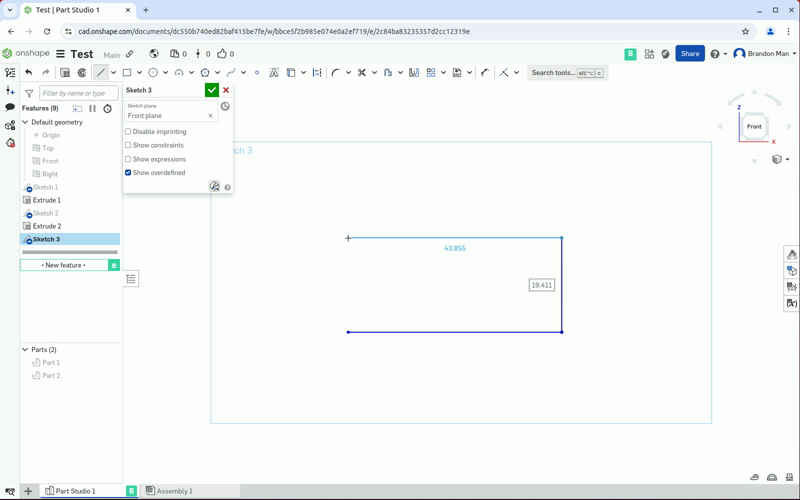
key_up(shift)
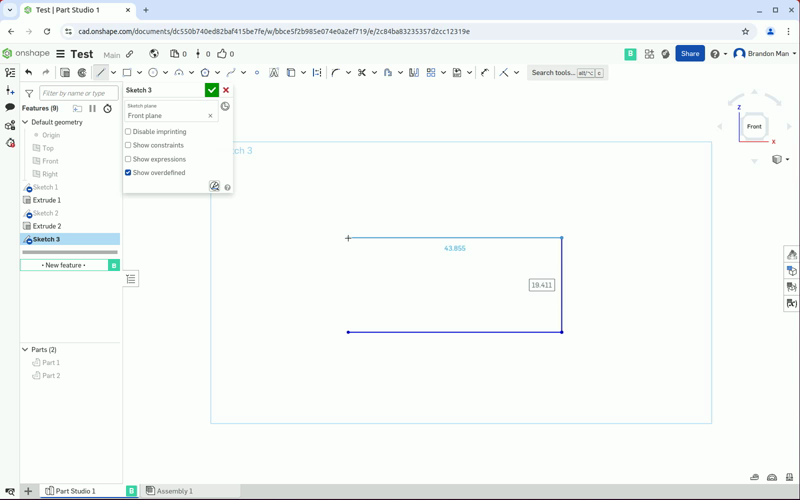
key_down(shift)
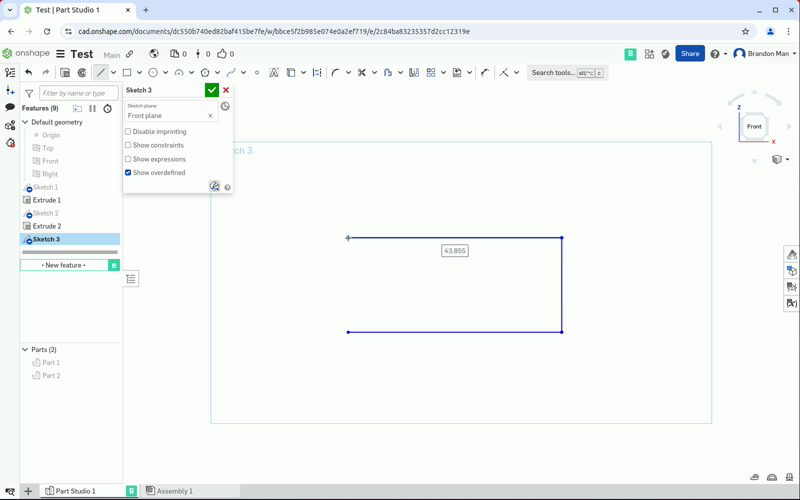
mouse_move(348, 332)
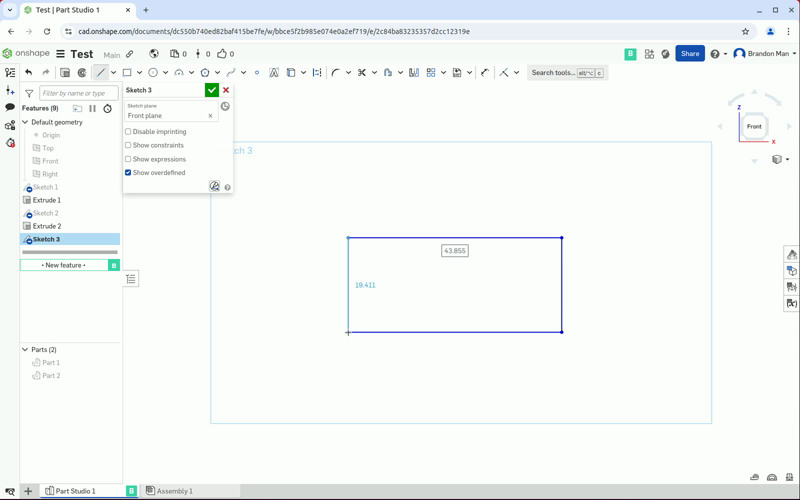
key_up(shift)
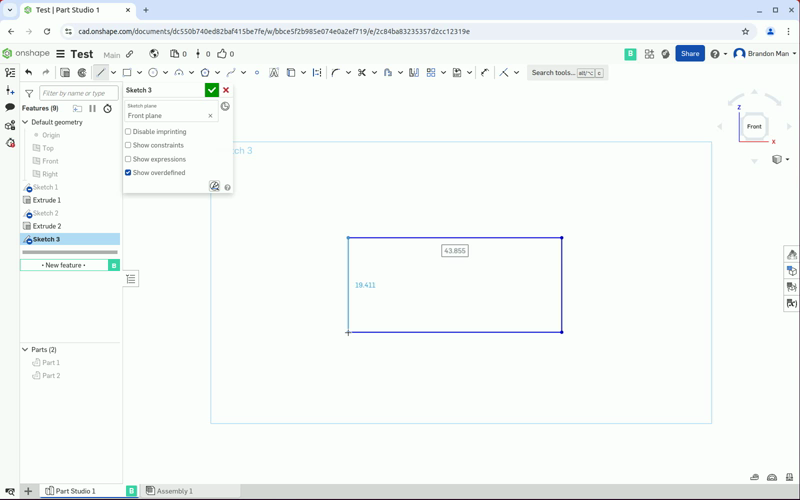
click(348, 332)
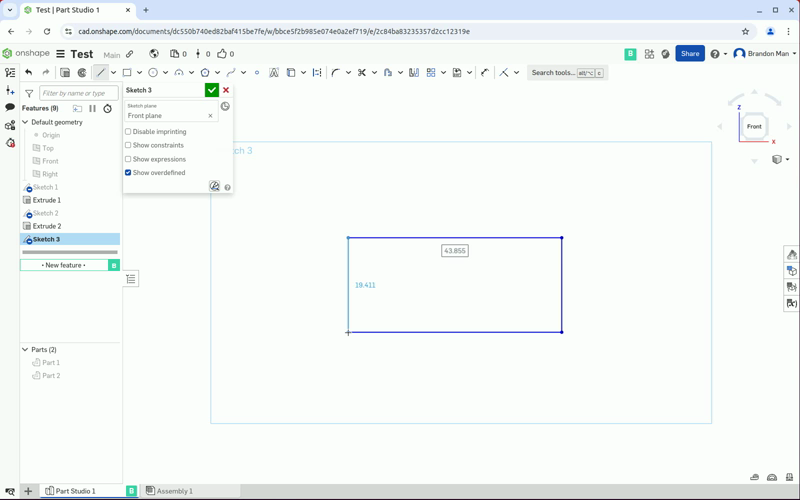
key(esc)
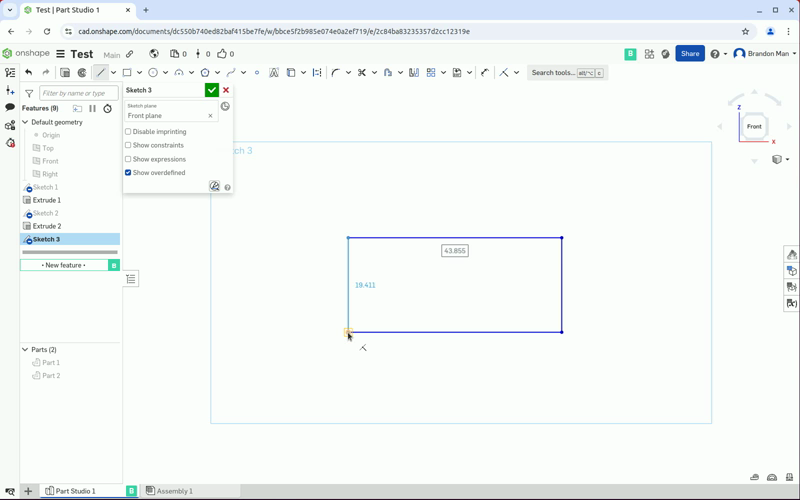
key(l)
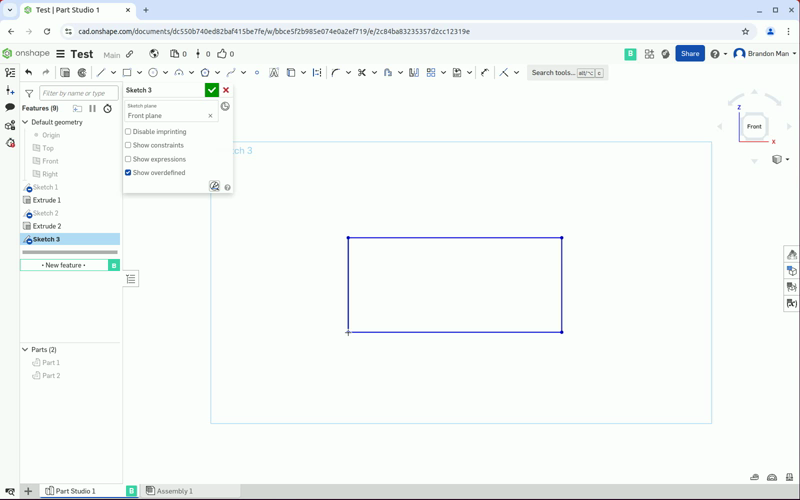
key_down(shift)
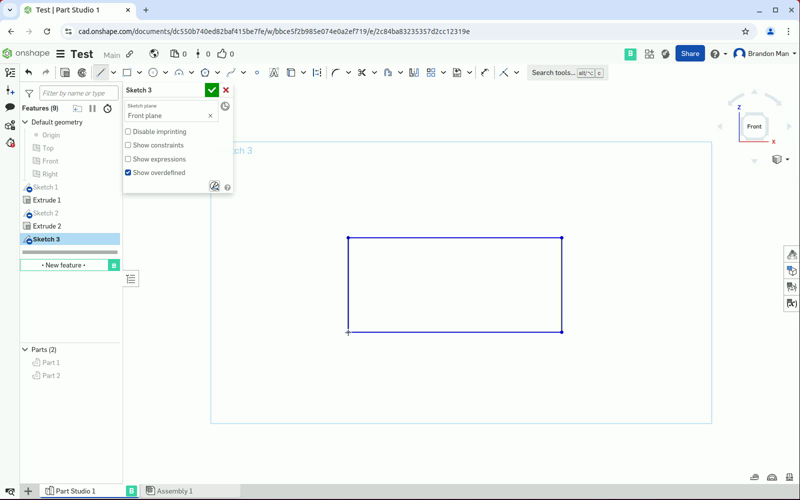
mouse_move(366, 298)
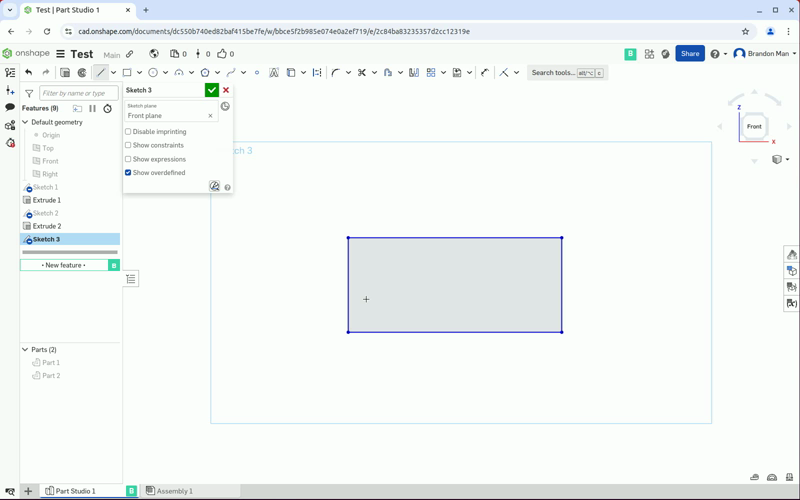
click(366, 298)
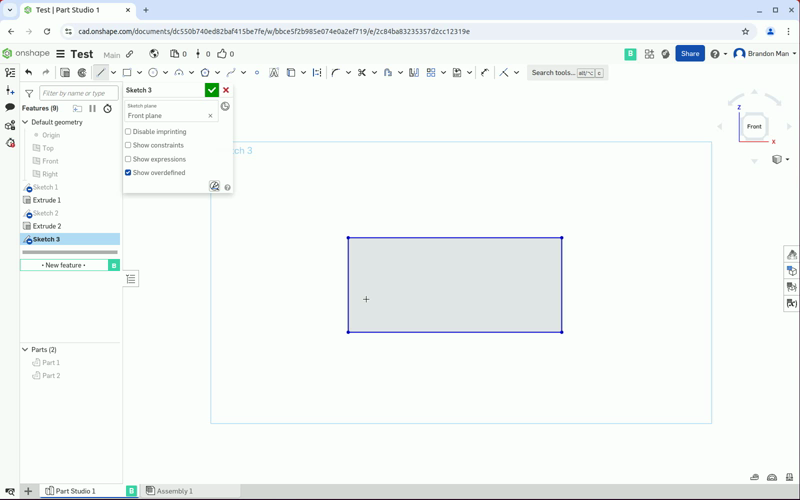
key_up(shift)
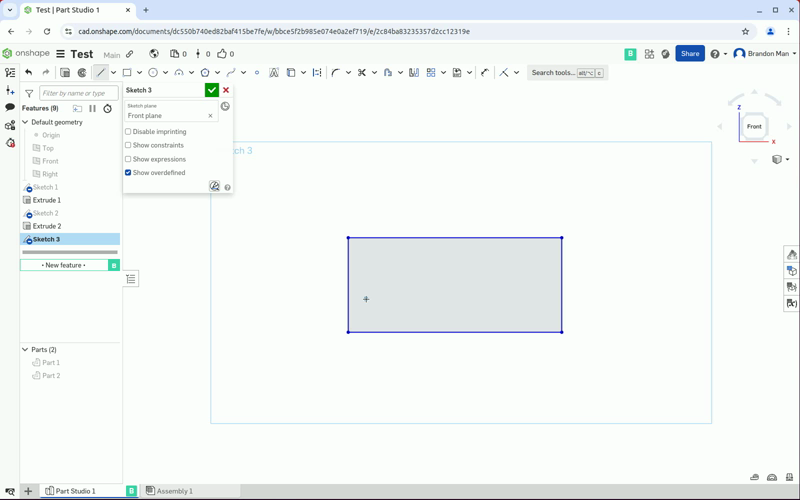
key_down(shift)
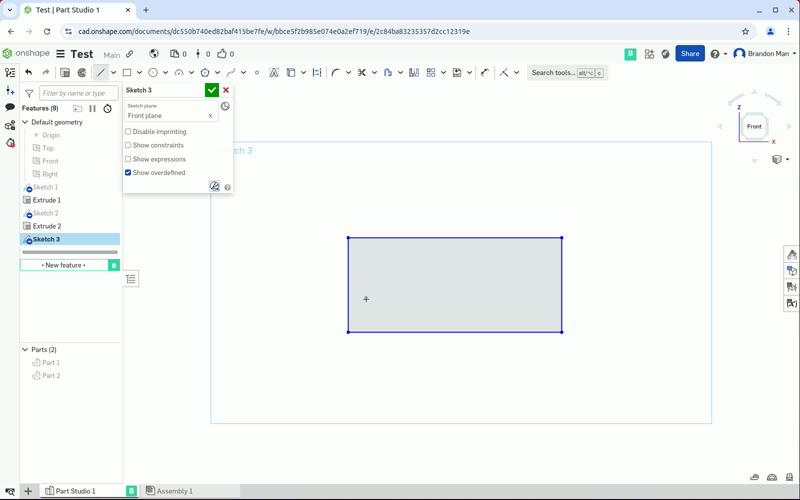
mouse_move(437, 298)
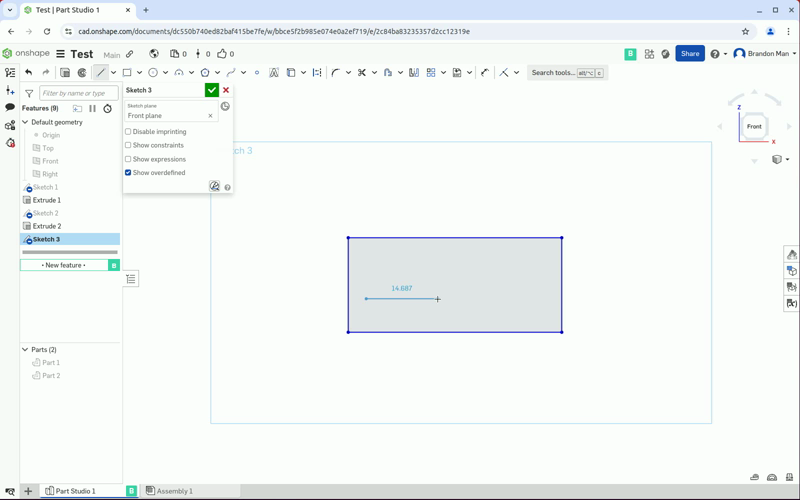
click(437, 298)
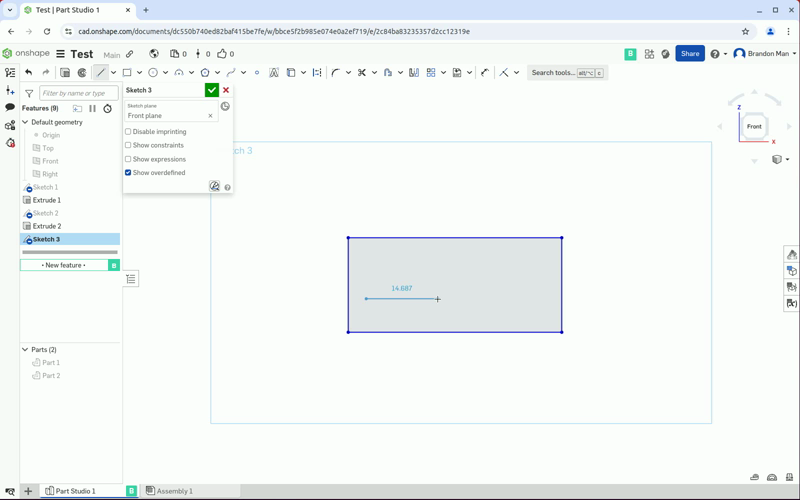
key_up(shift)
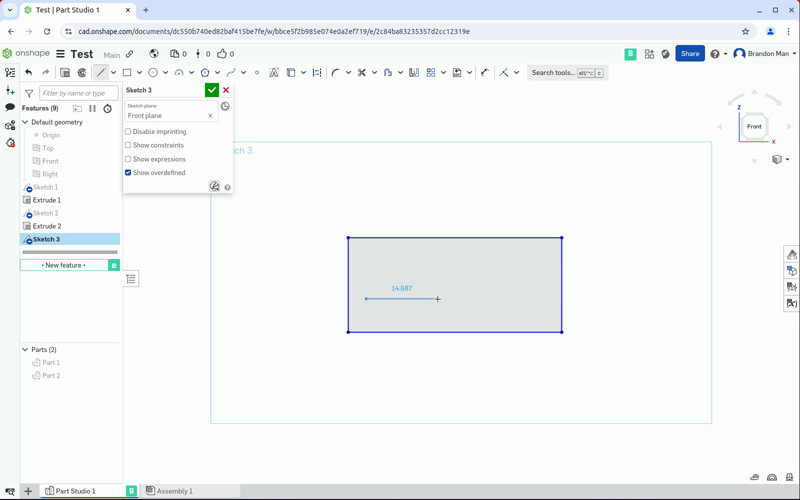
key_down(shift)
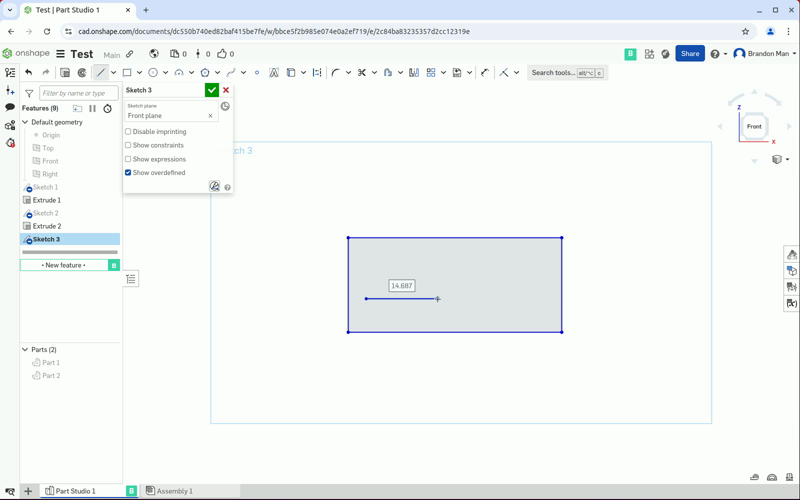
mouse_move(467, 298)
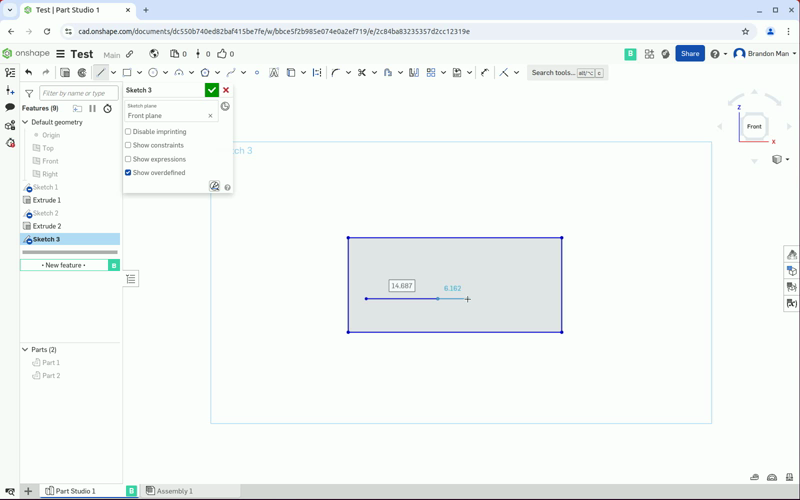
mouse_move(437, 255)
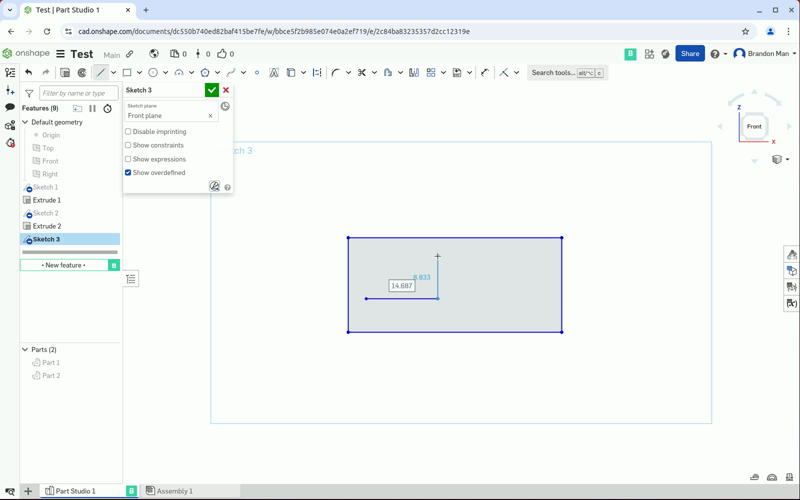
click(437, 255)
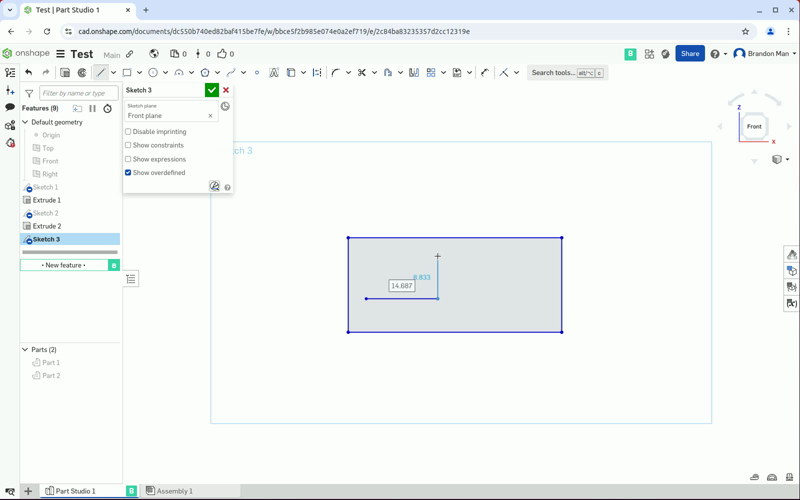
key_up(shift)
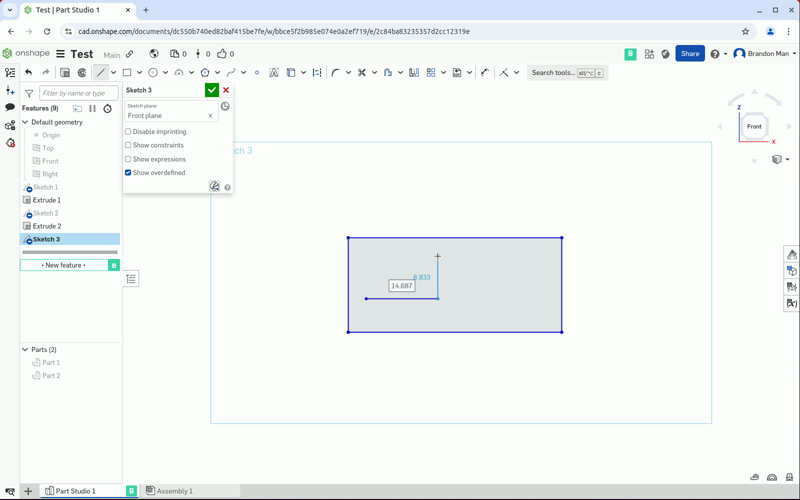
key_down(shift)
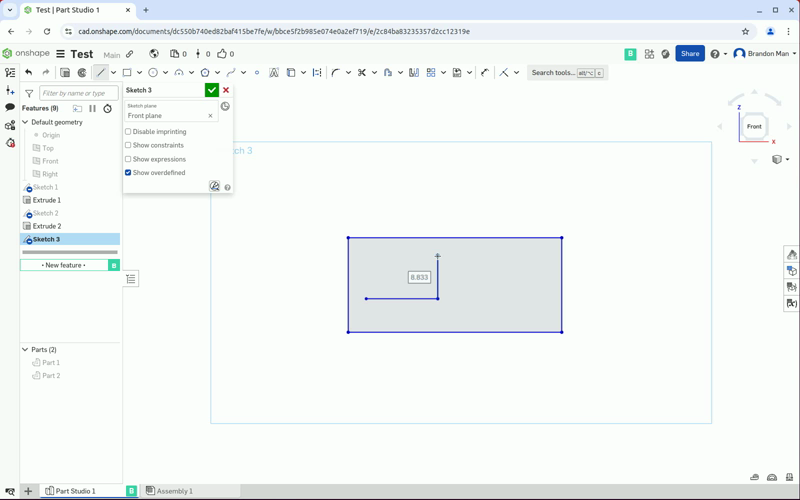
mouse_move(366, 255)
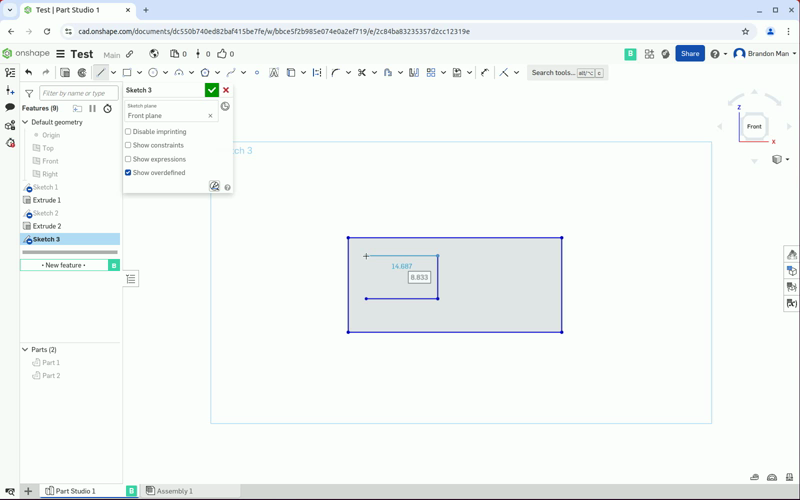
click(366, 255)
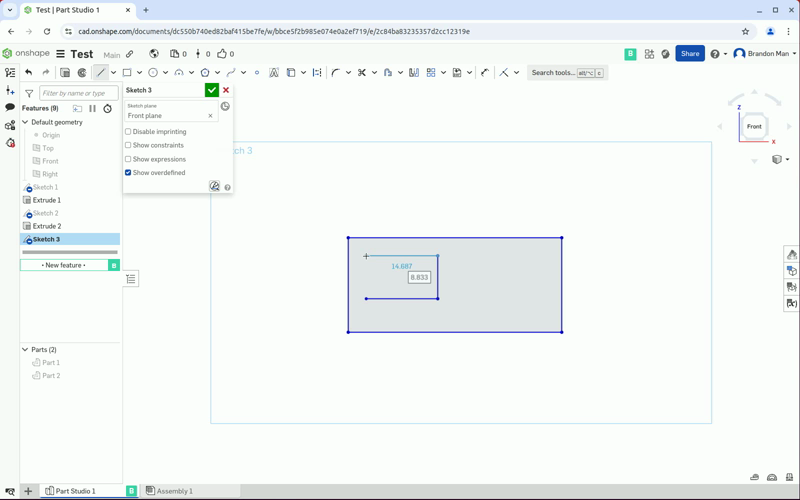
key_up(shift)
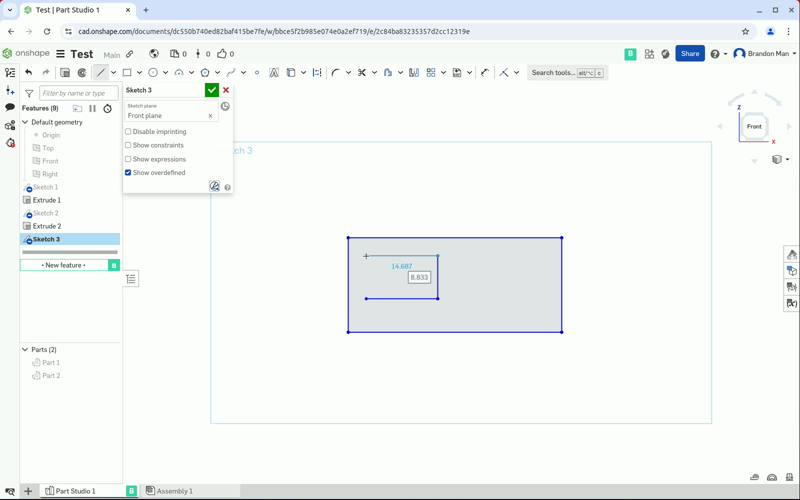
mouse_move(396, 255)
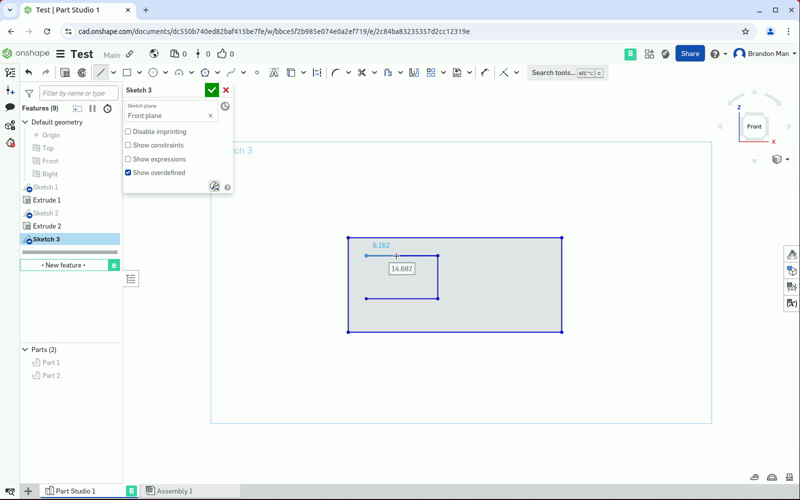
key_down(shift)
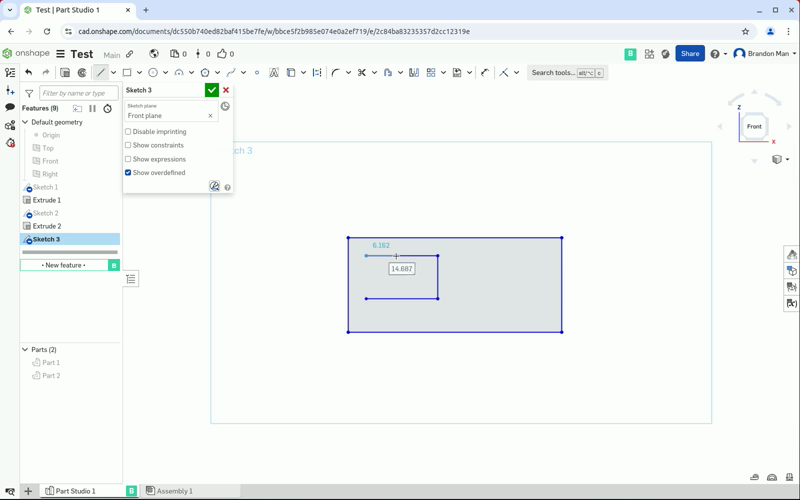
mouse_move(366, 298)
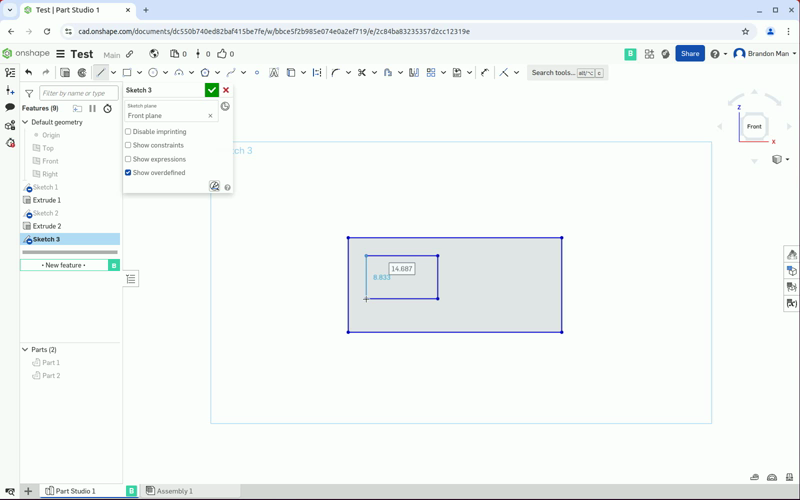
key_up(shift)
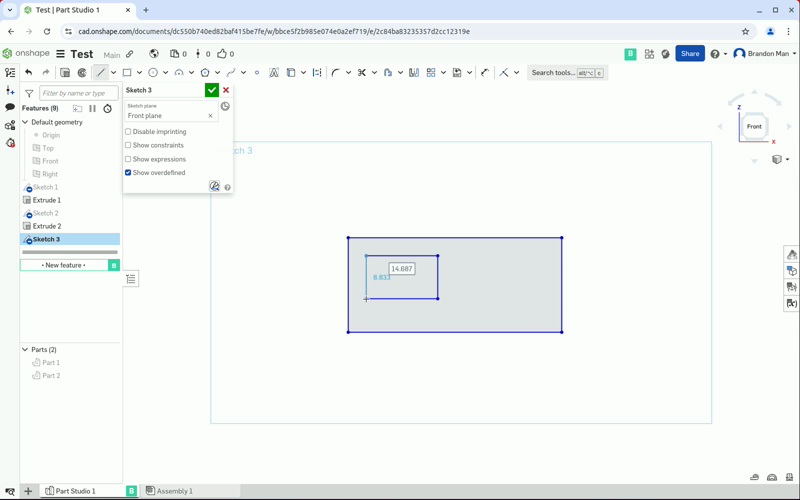
click(366, 298)
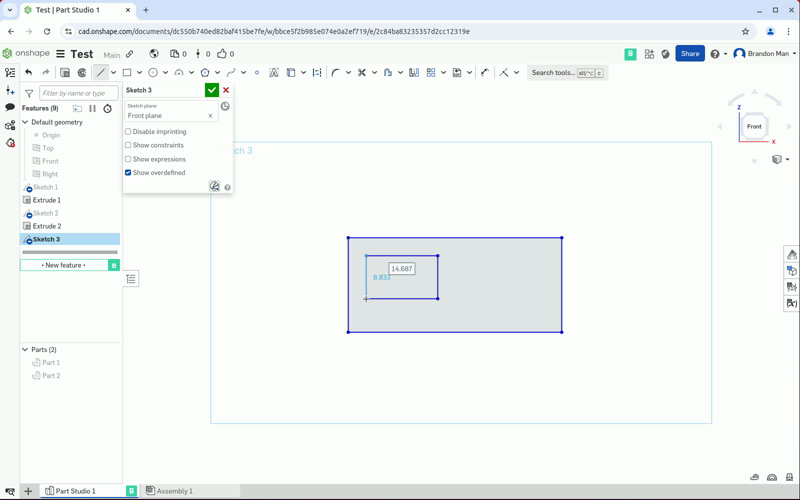
key(esc)
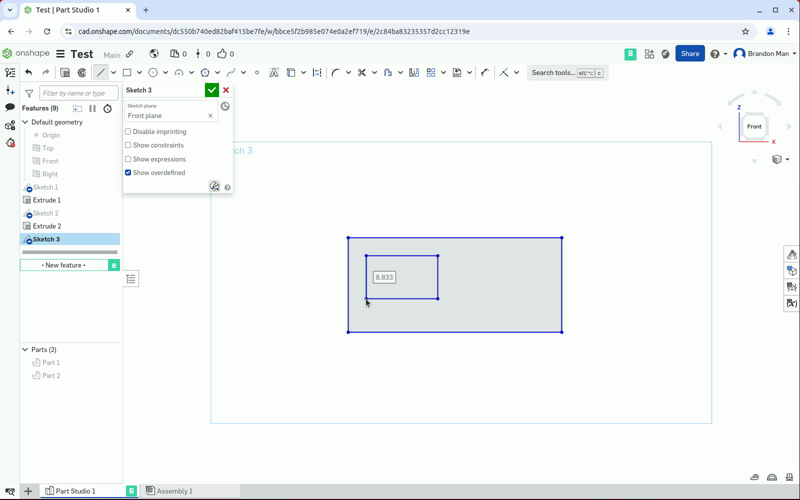
key(l)
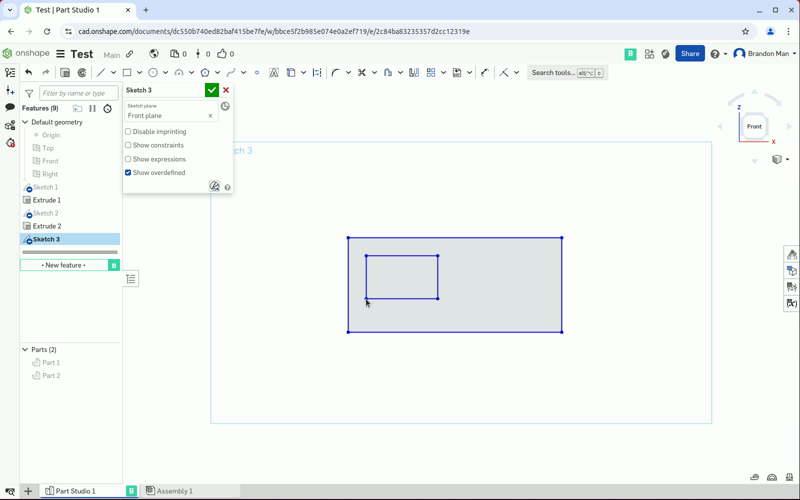
key_down(shift)
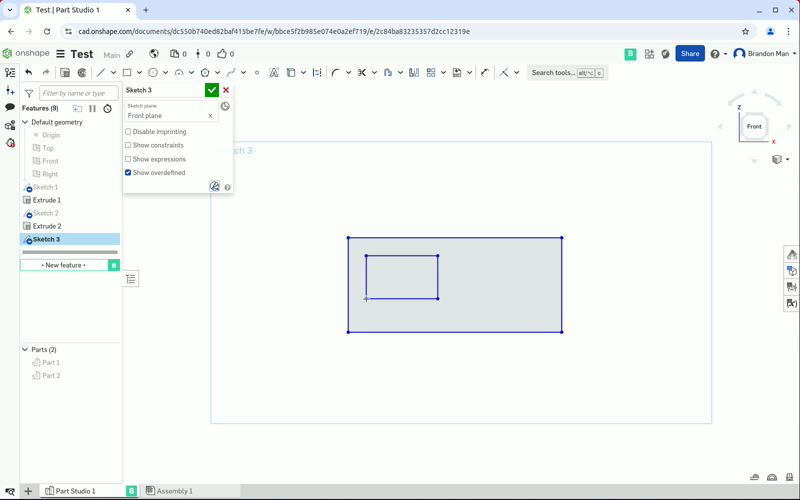
mouse_move(519, 307)
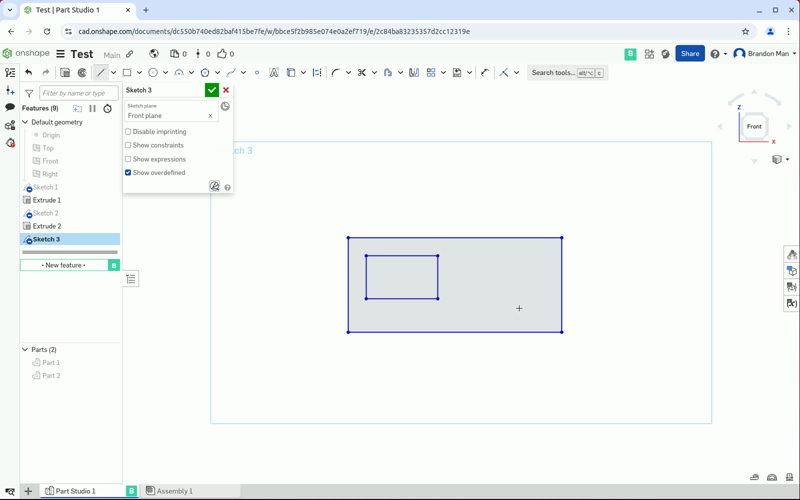
click(519, 307)
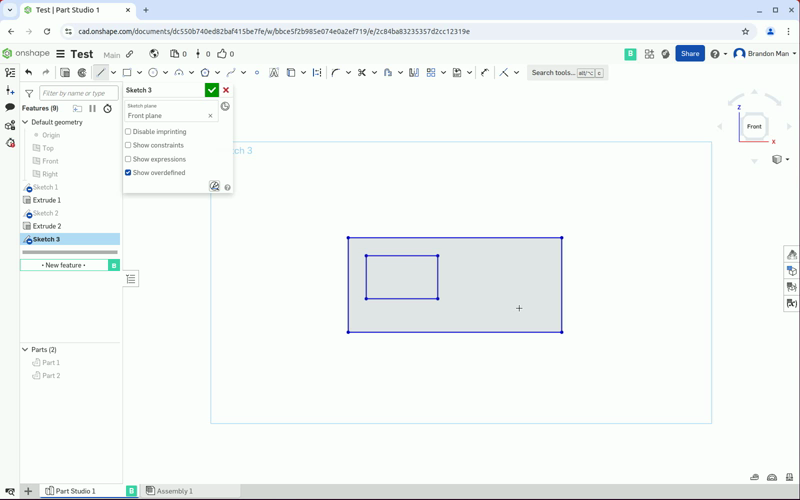
key_up(shift)
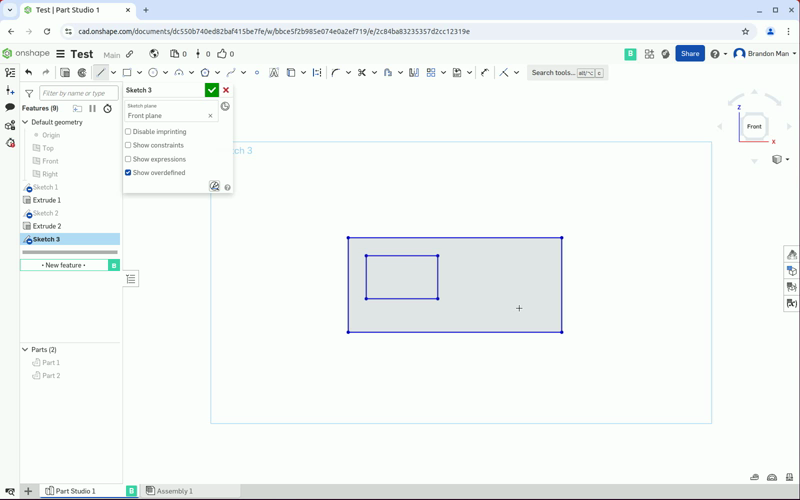
key_down(shift)
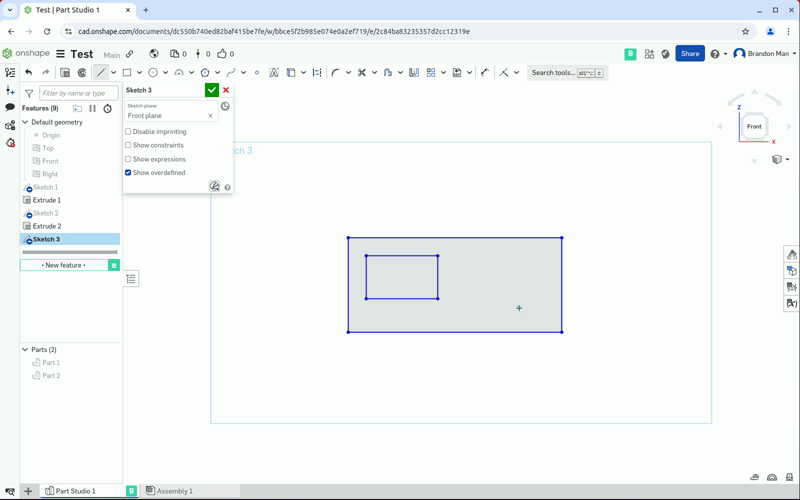
mouse_move(549, 307)
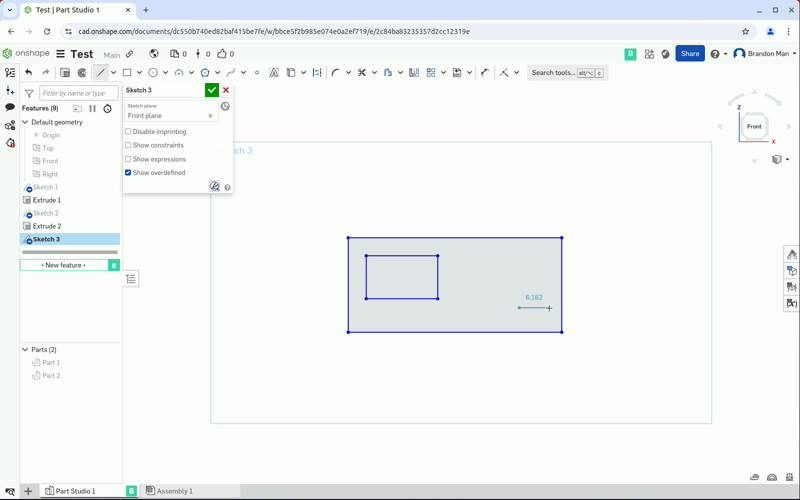
mouse_move(530, 307)
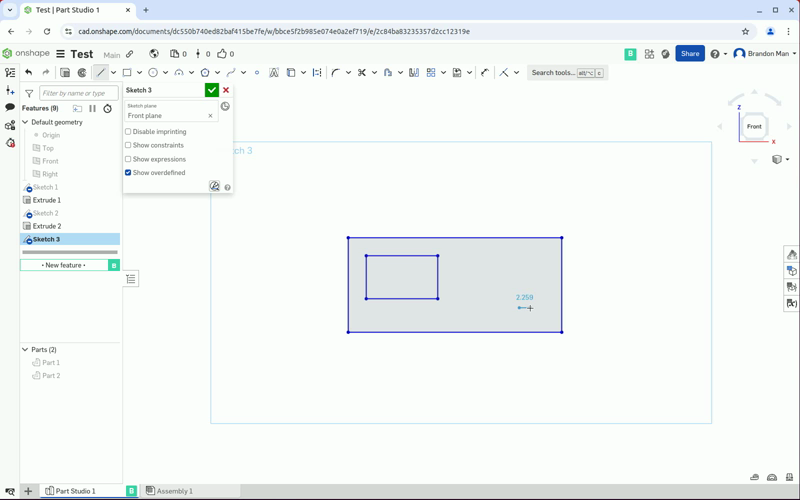
click(530, 307)
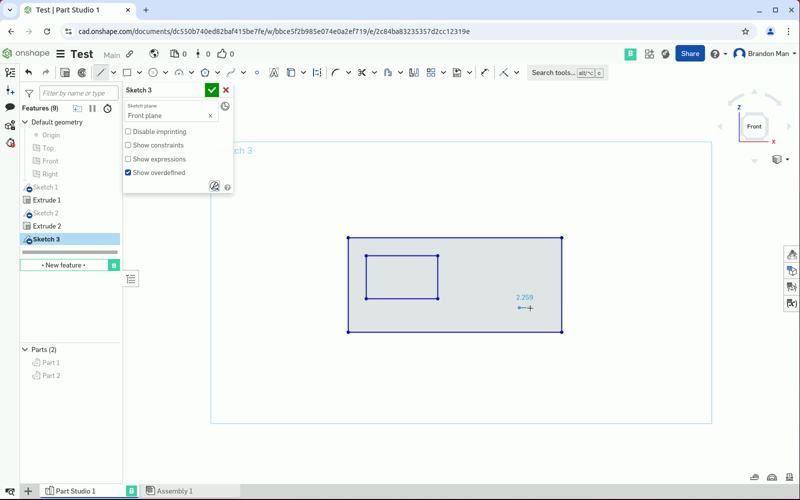
key_up(shift)
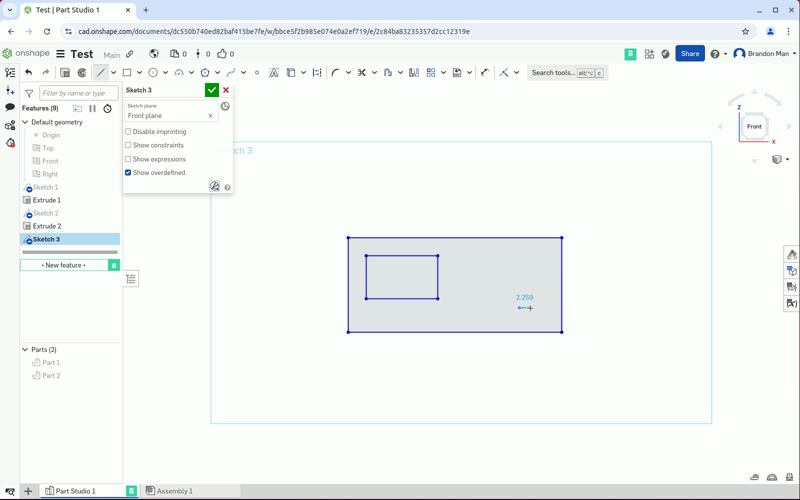
key_down(shift)
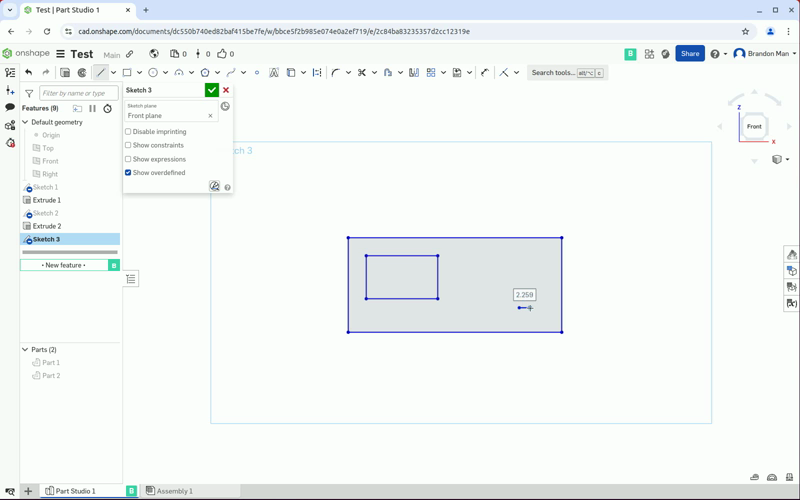
mouse_move(560, 307)
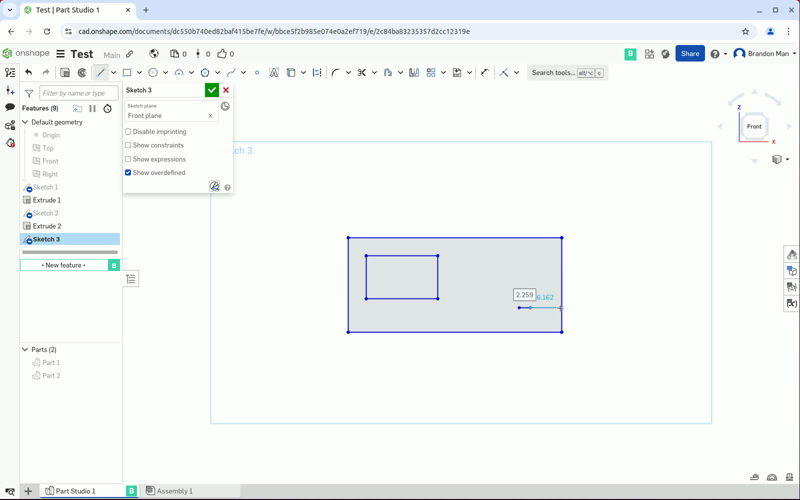
mouse_move(530, 255)
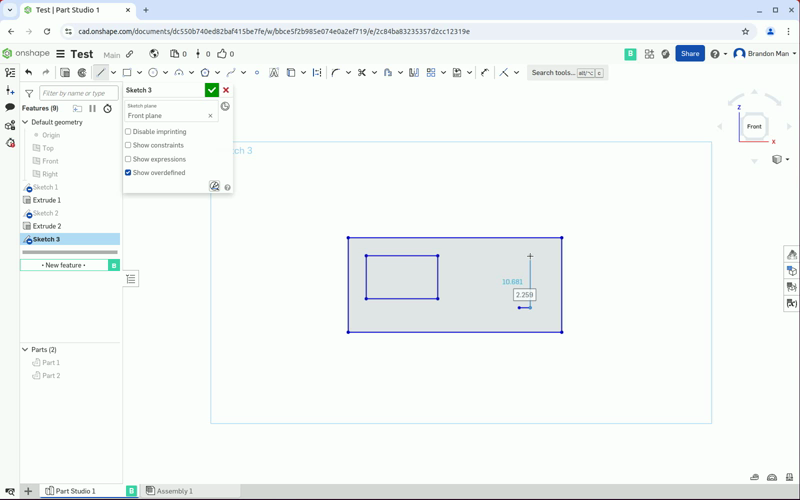
click(530, 255)
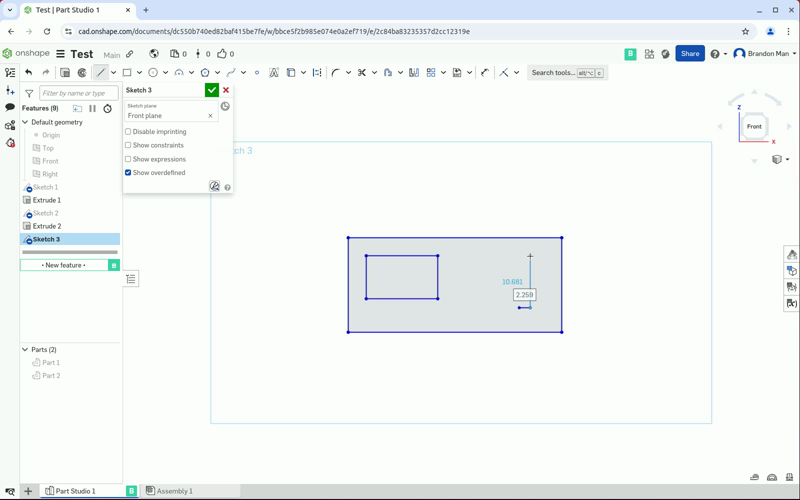
key_up(shift)
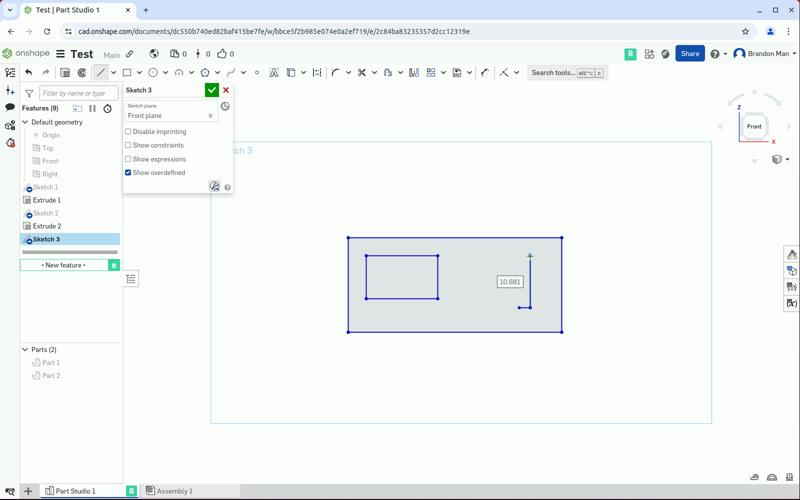
key_down(shift)
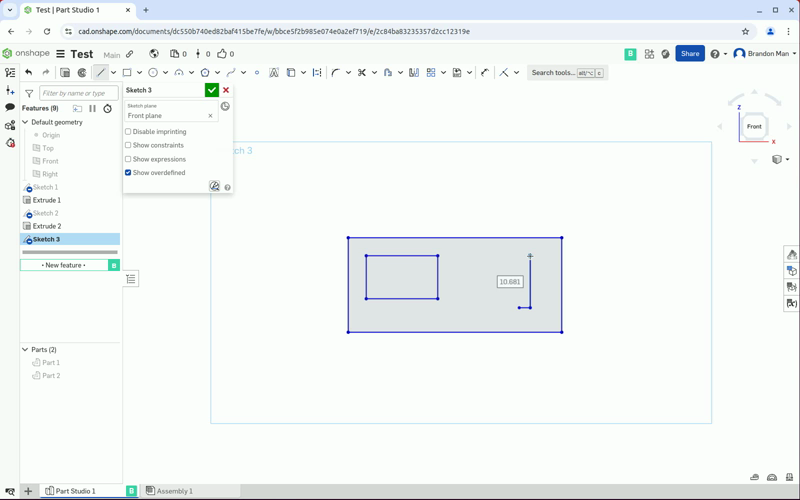
mouse_move(560, 255)
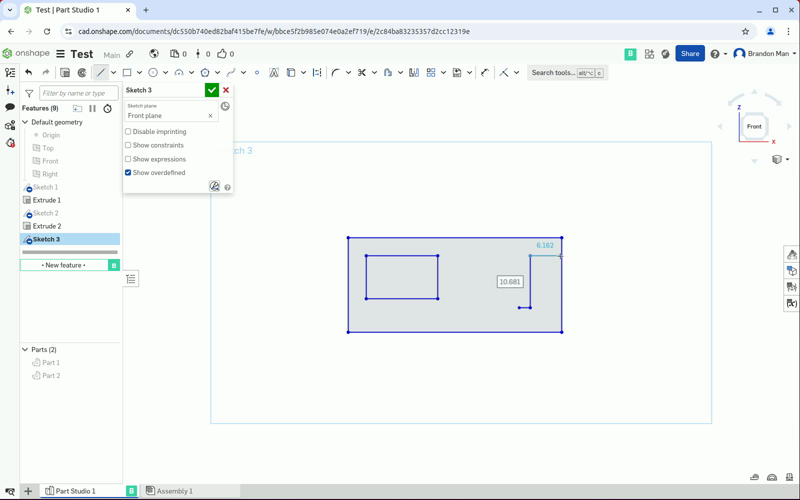
mouse_move(519, 255)
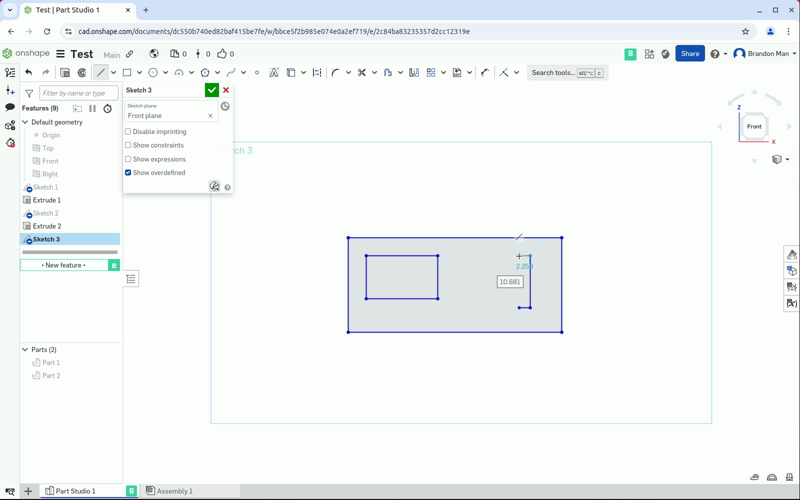
click(519, 255)
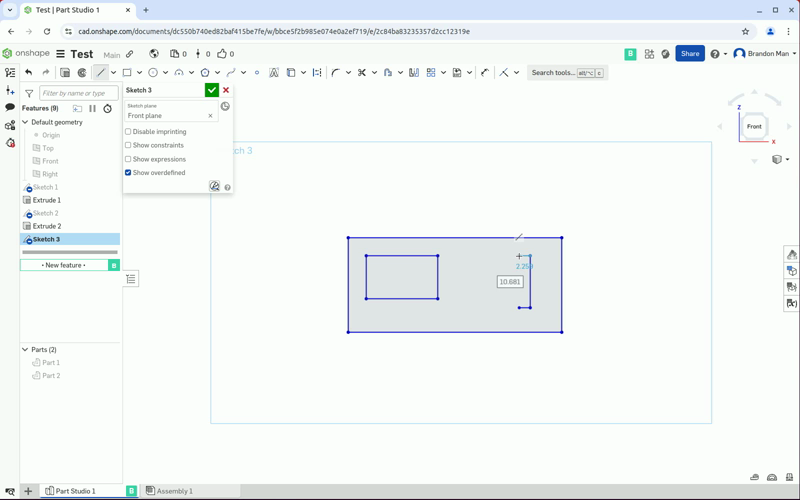
key_up(shift)
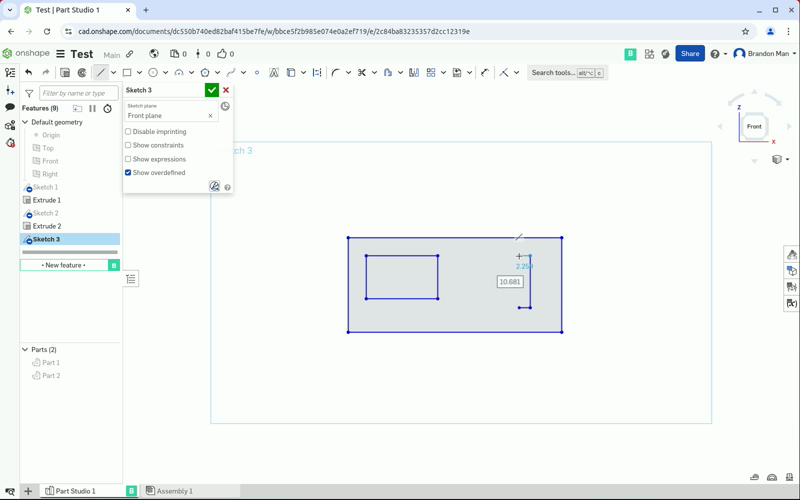
mouse_move(549, 255)
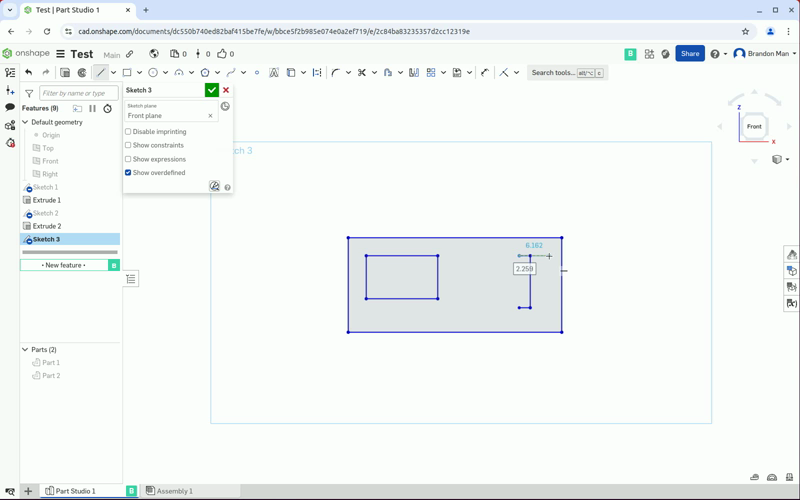
key_down(shift)
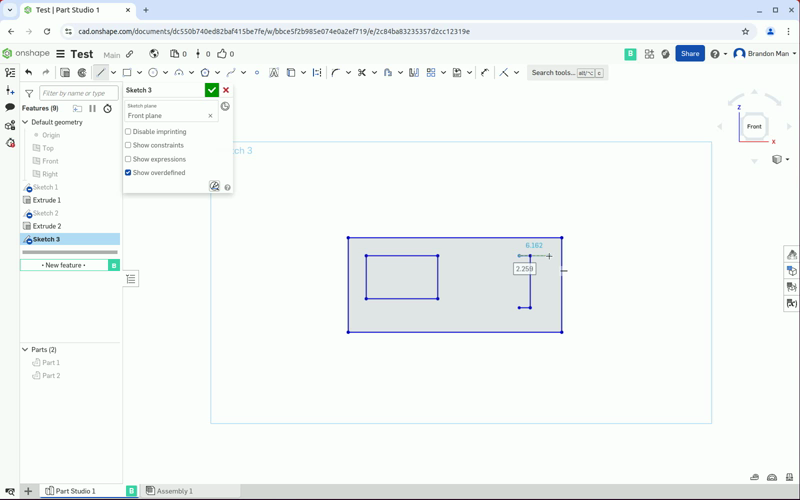
mouse_move(519, 307)
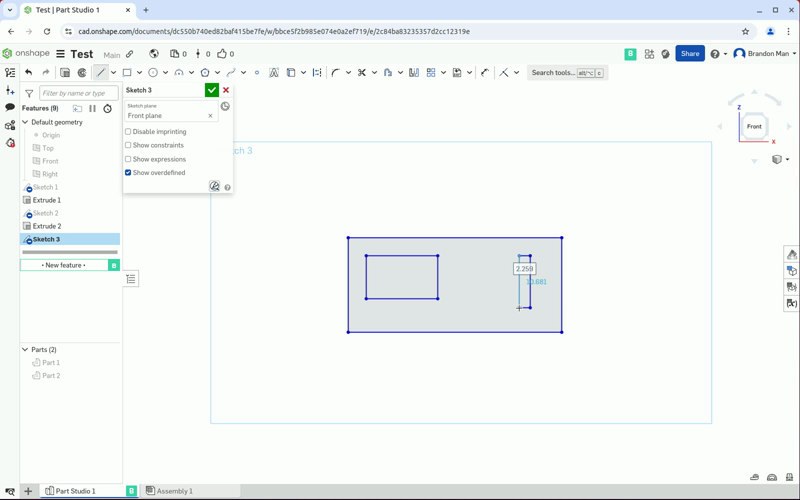
key_up(shift)
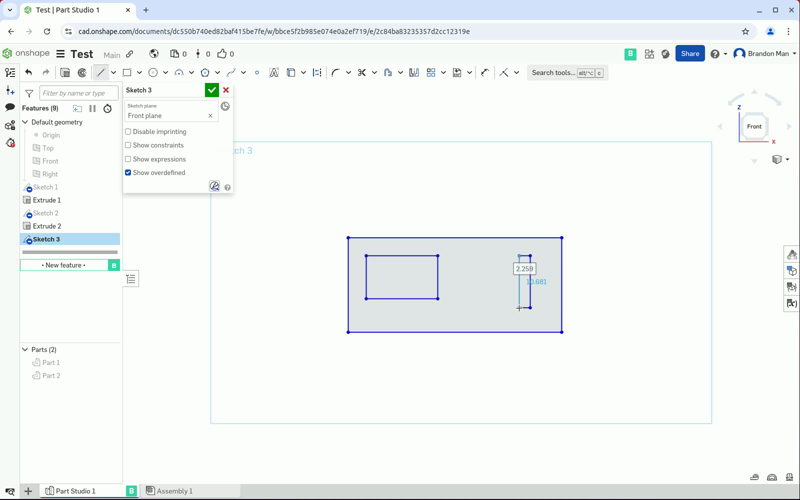
click(519, 307)
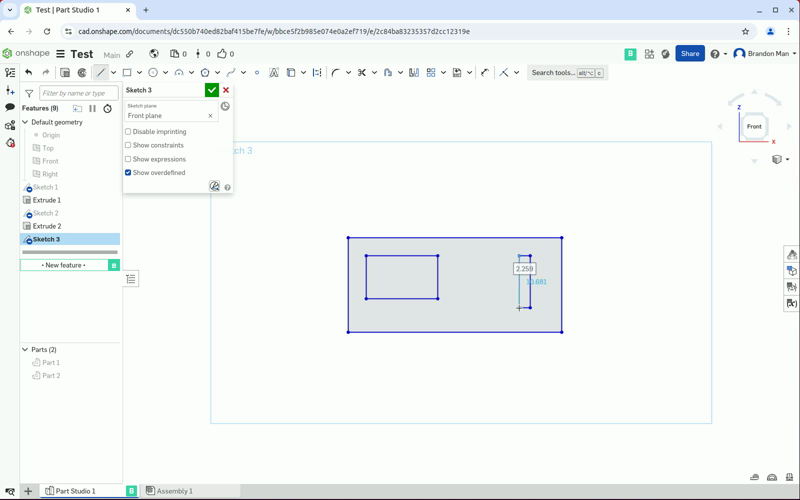
key(esc)
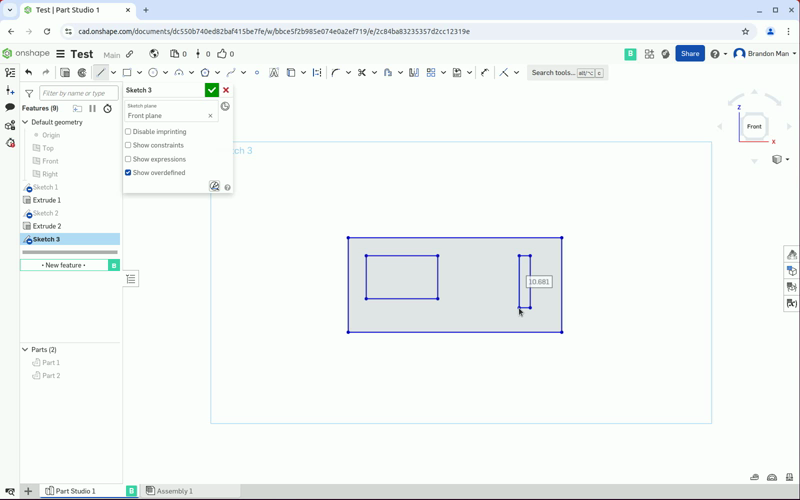
mouse_move(459, 304)
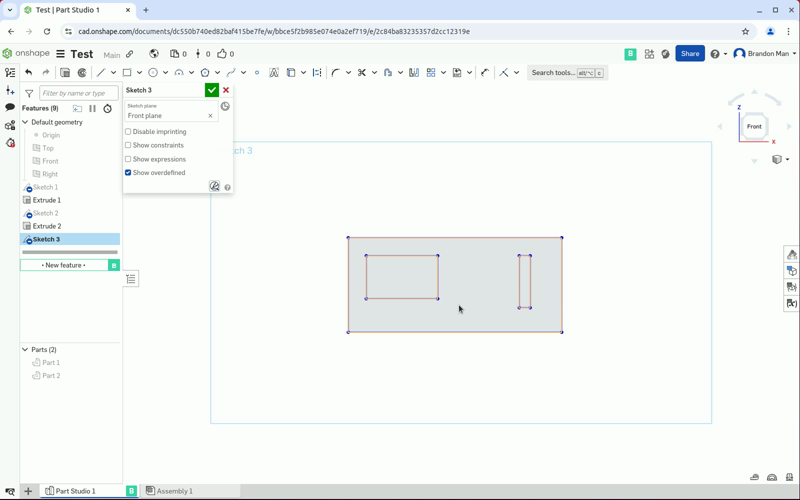
click(459, 304)
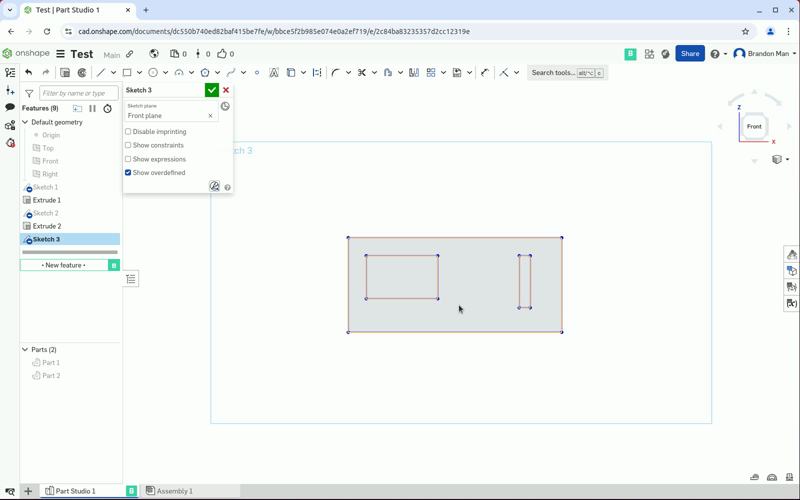
mouse_move(73, 352)
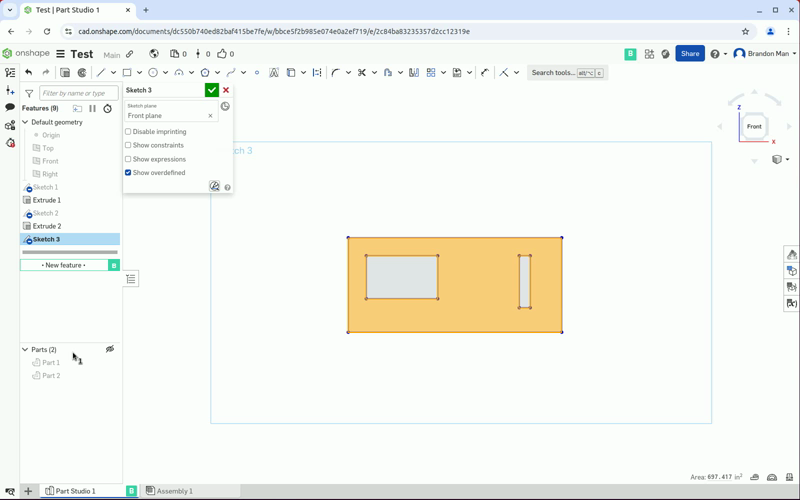
key(shift+y)
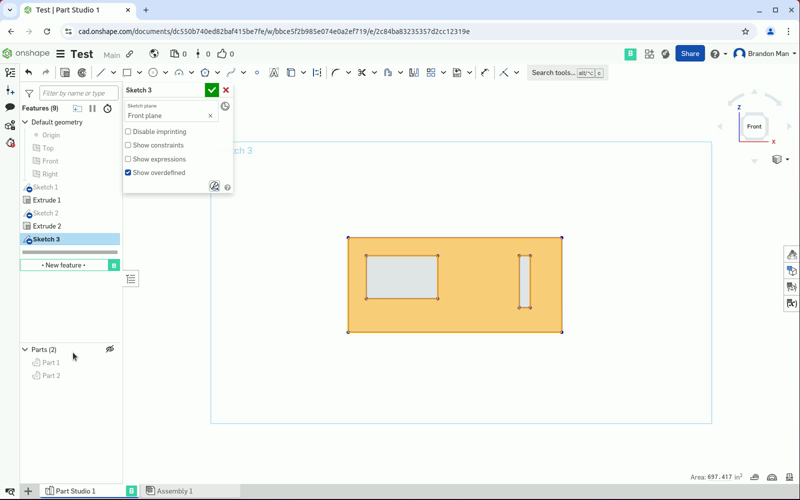
key(shift+e)
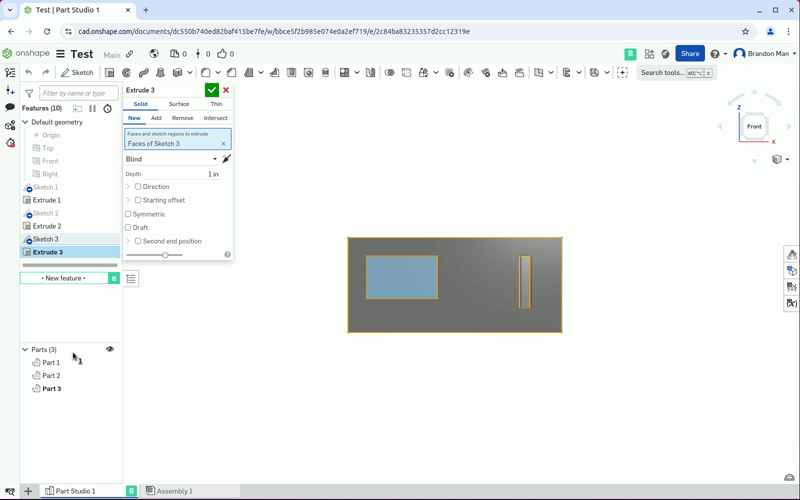
mouse_move(143, 106)
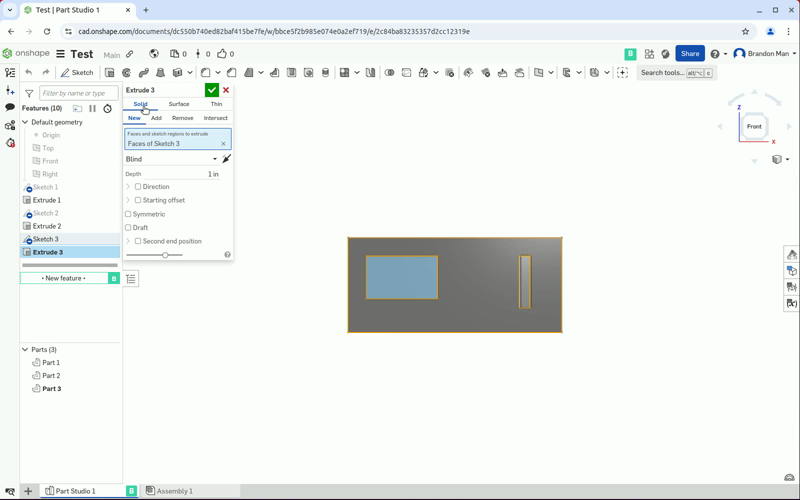
click(143, 106)
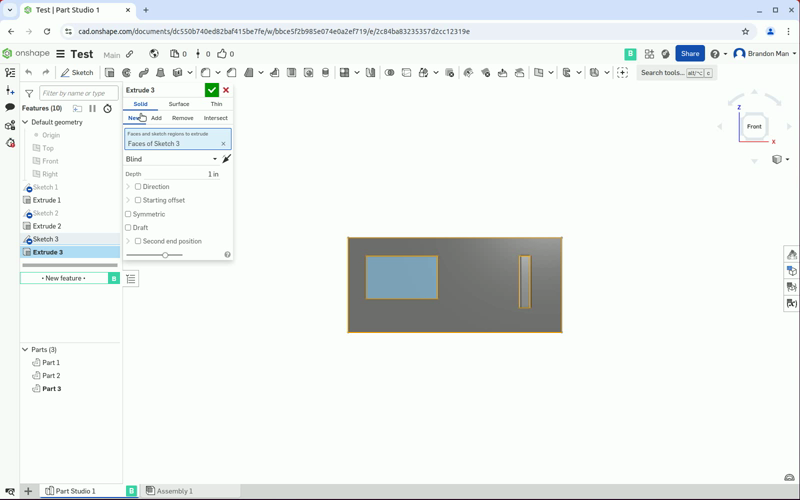
mouse_move(137, 120)
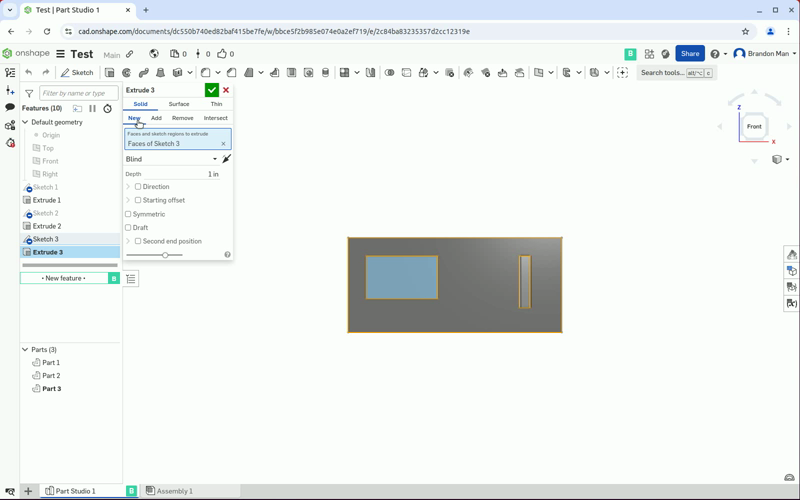
click(137, 120)
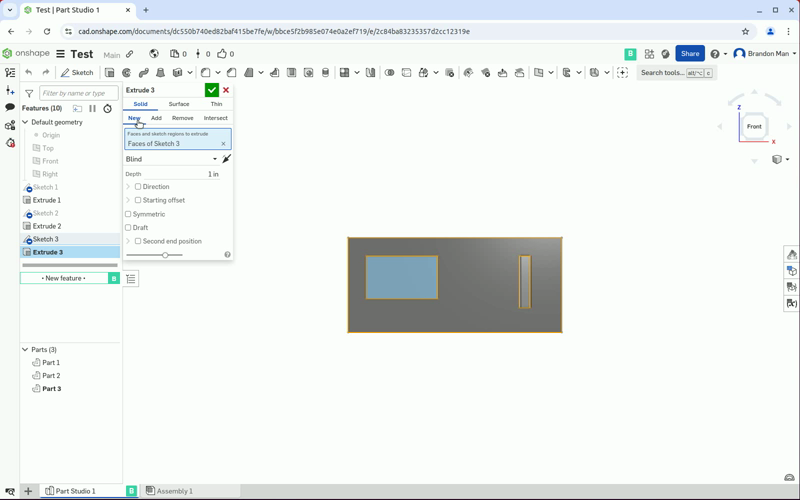
key(tab, 4)
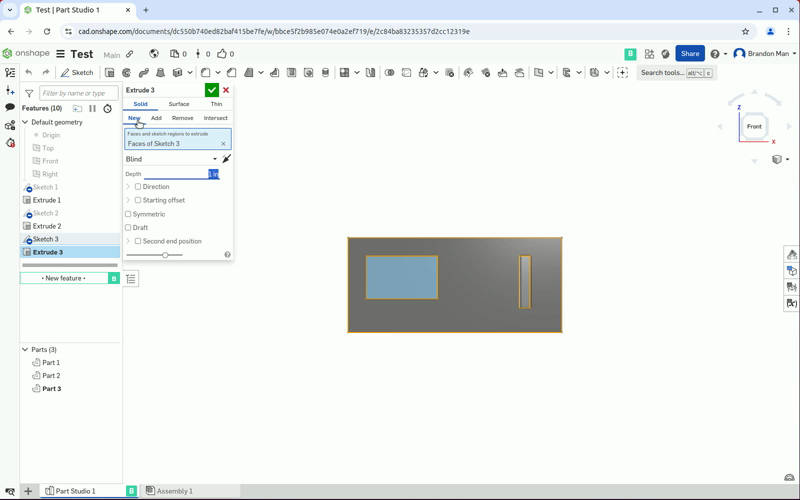
text(8.666)
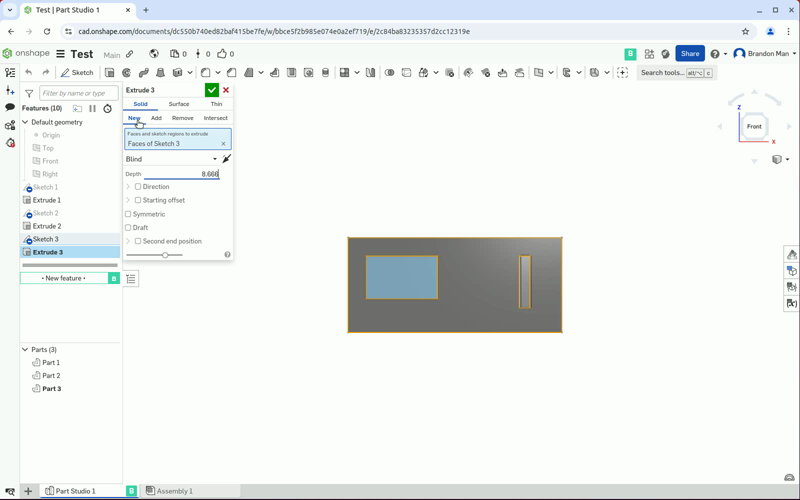
key(enter)
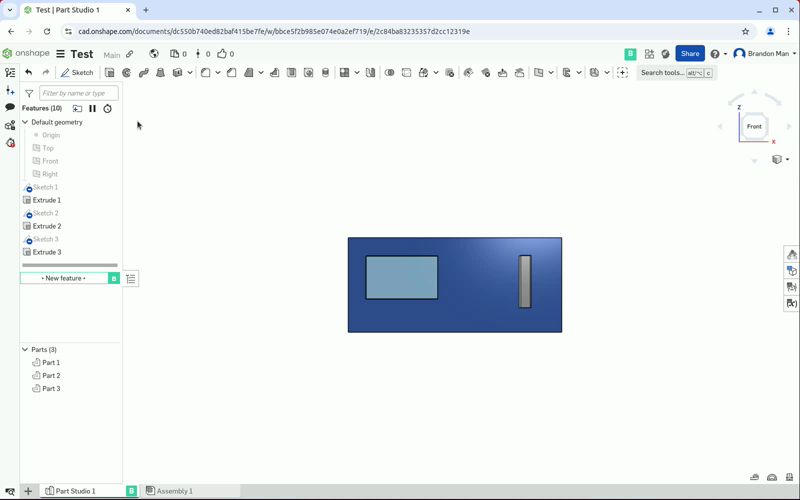
key(shift+h)
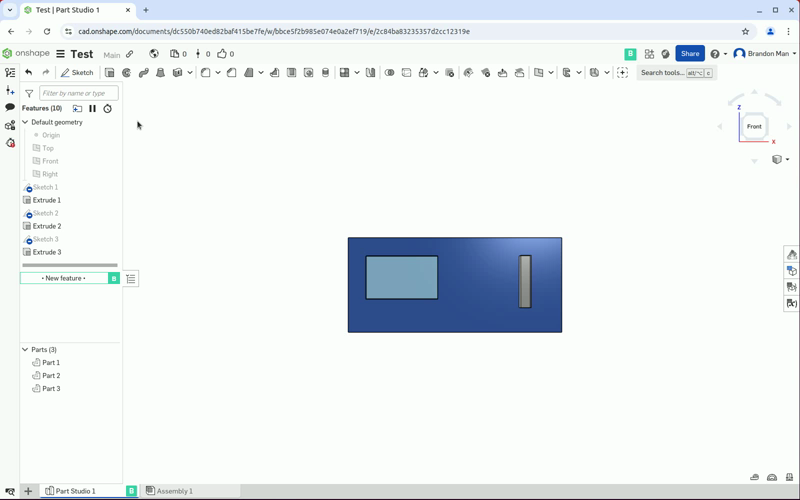
key(shift+h)
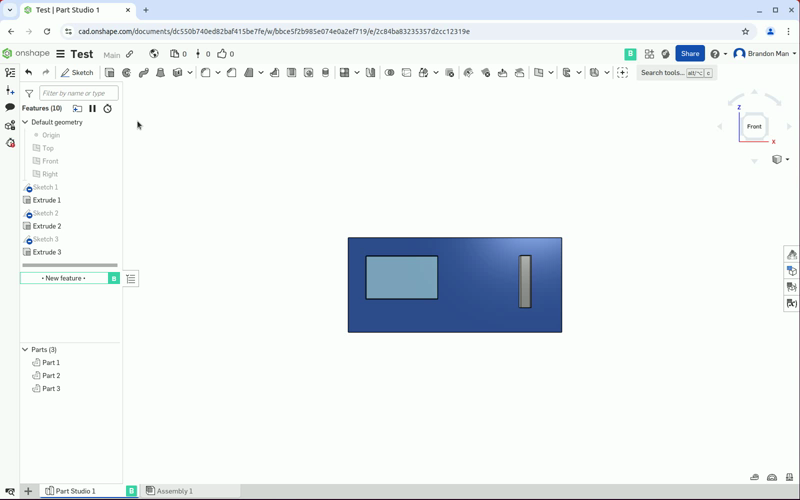
mouse_move(73, 189)
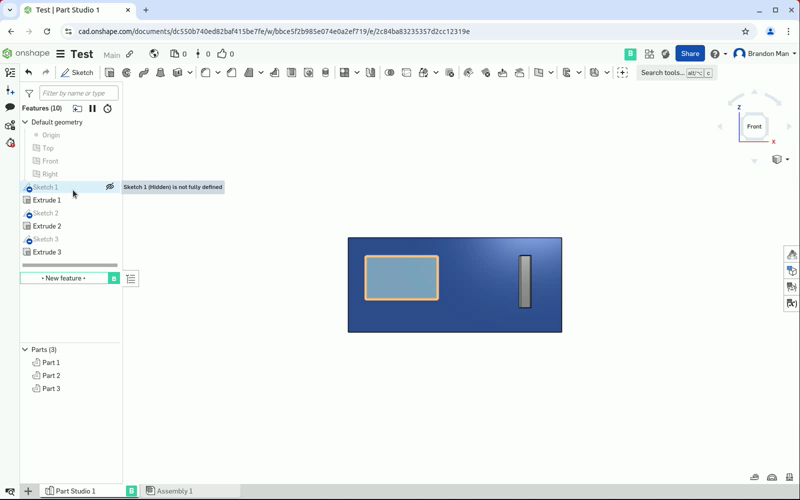
click(73, 189)
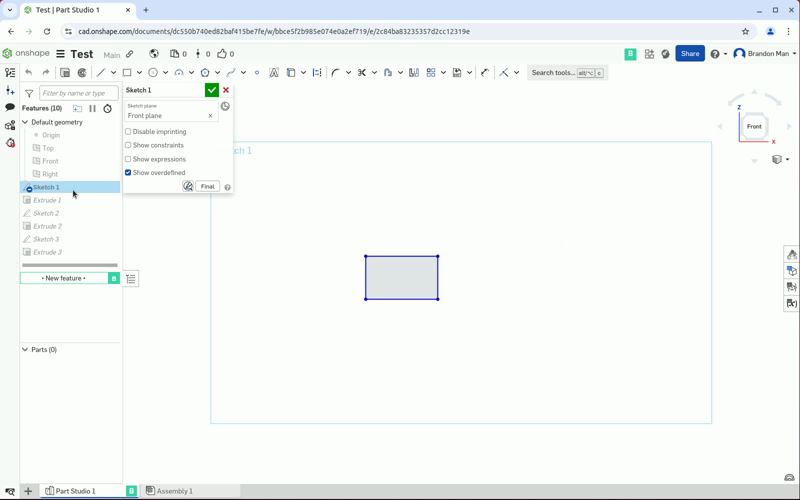
mouse_move(229, 92)
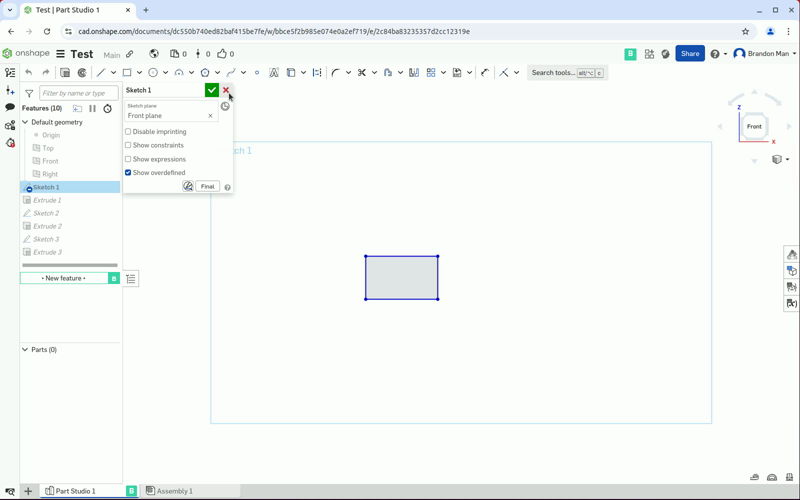
click(229, 92)
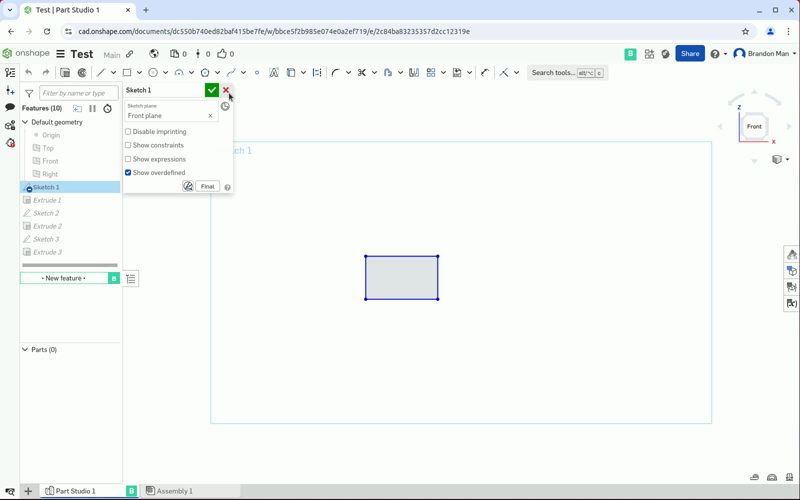
key(shift+s)
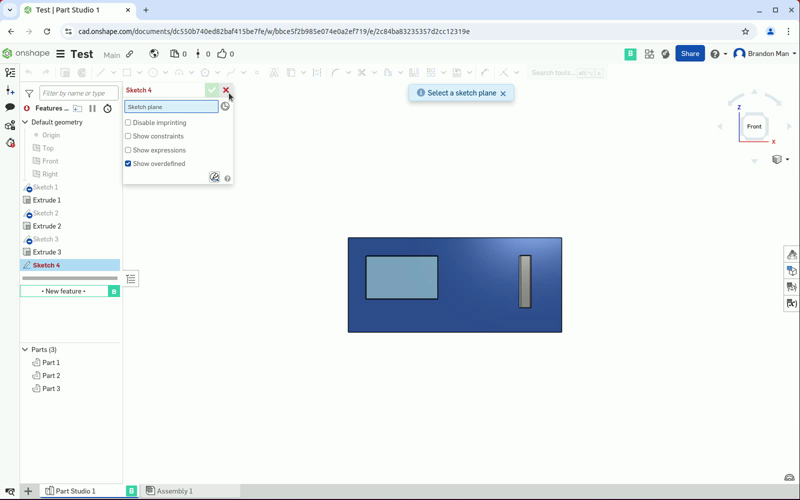
mouse_move(73, 163)
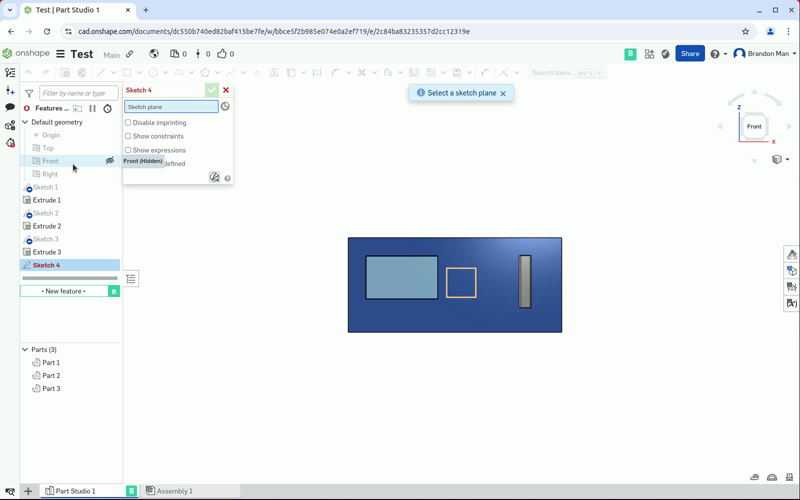
click(73, 163)
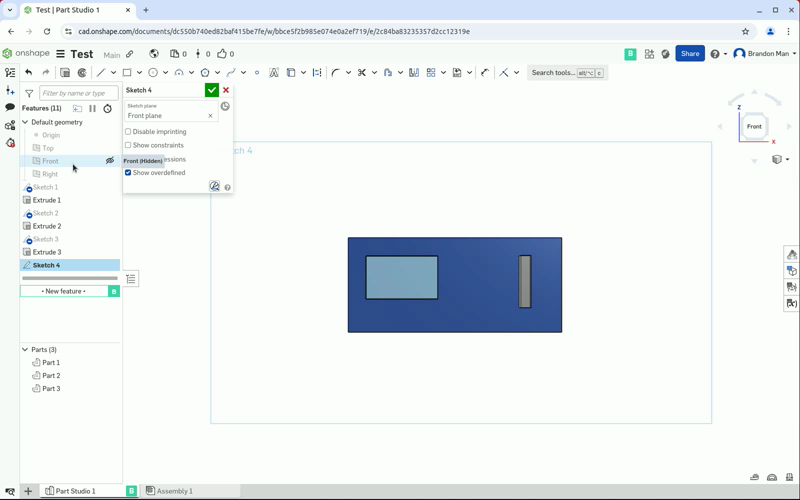
mouse_move(73, 352)
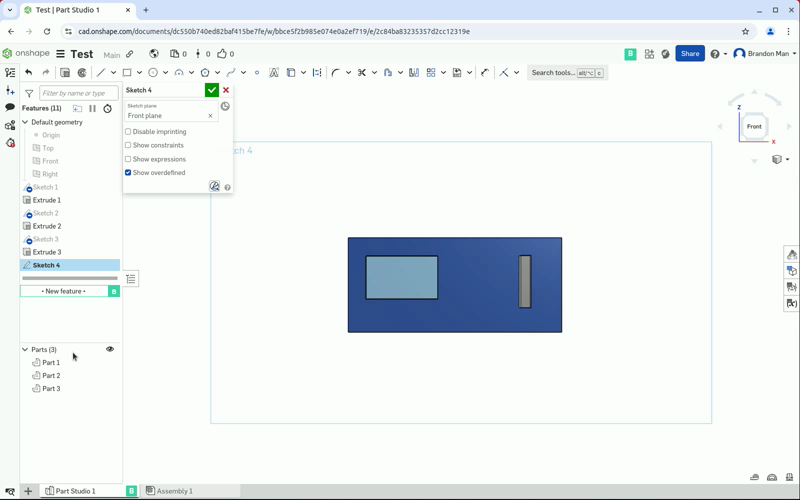
key(y)
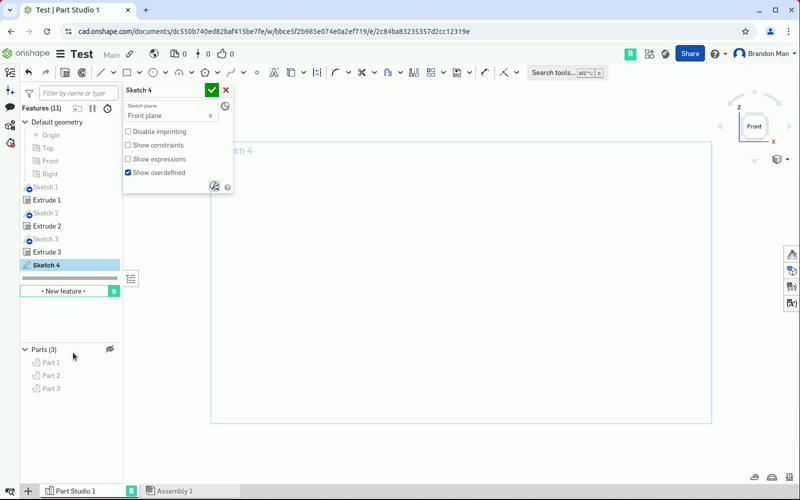
key(l)
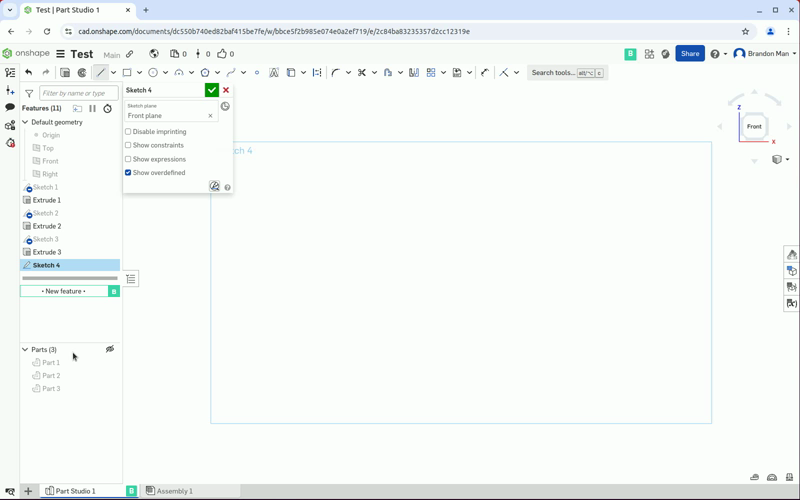
key_down(shift)
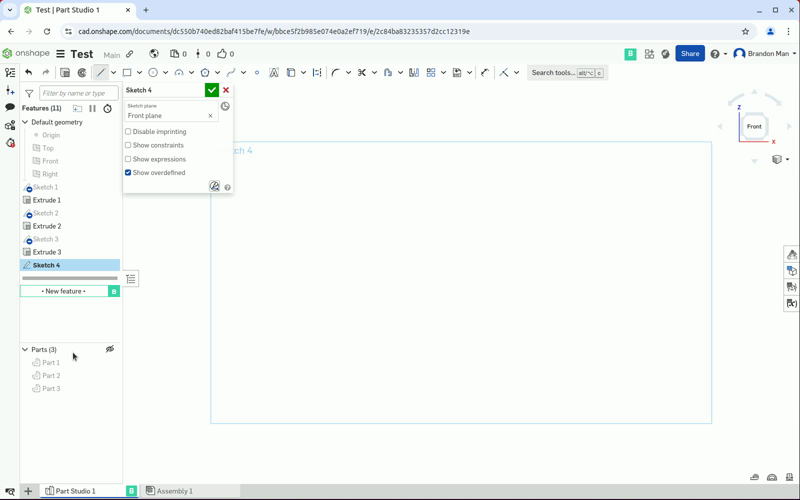
mouse_move(365, 299)
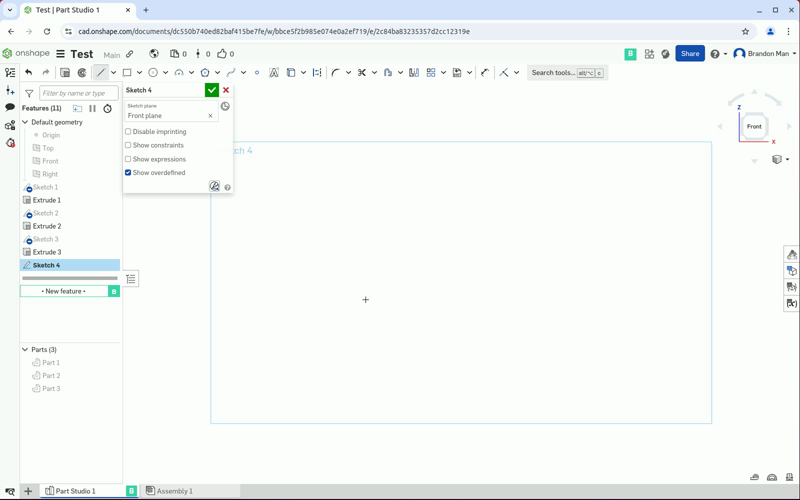
click(365, 299)
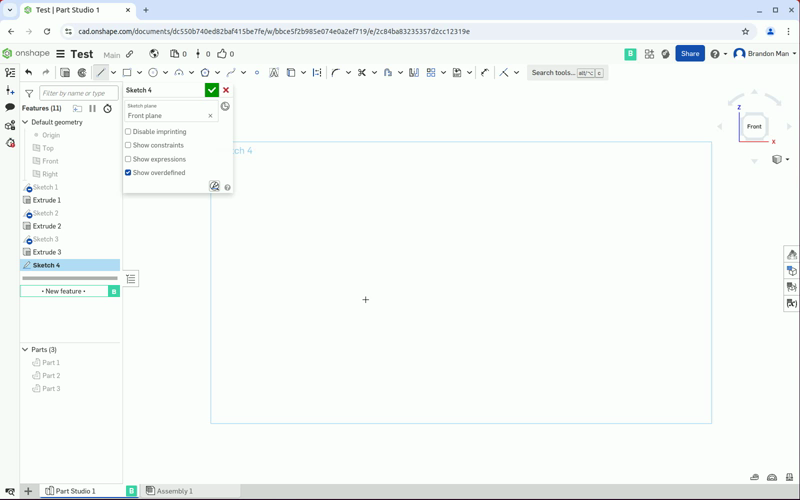
key_up(shift)
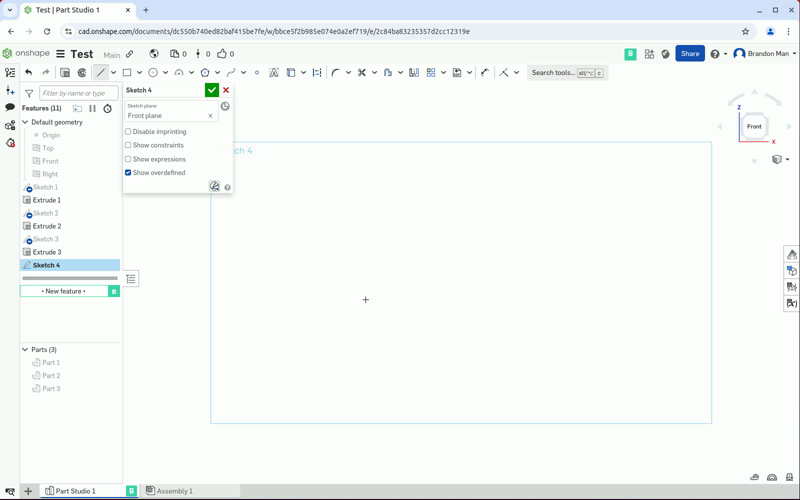
key_down(shift)
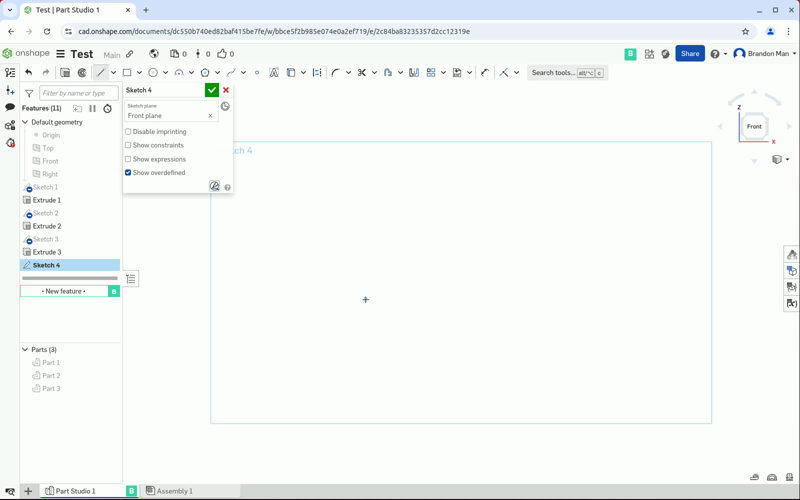
mouse_move(437, 299)
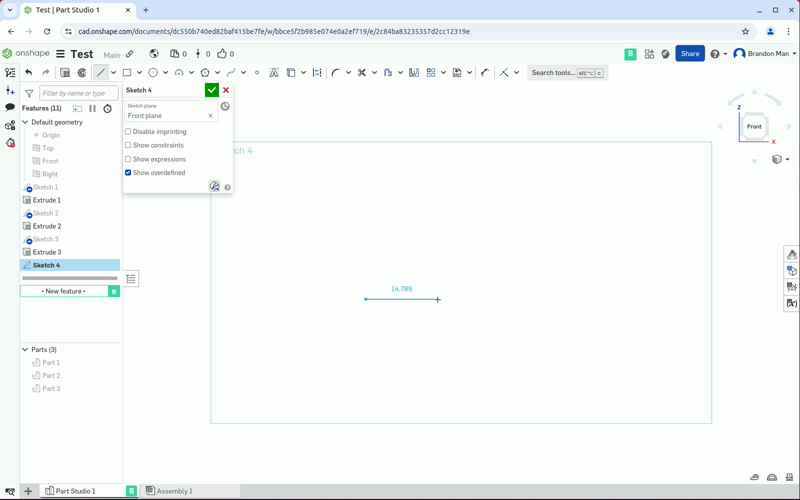
click(437, 299)
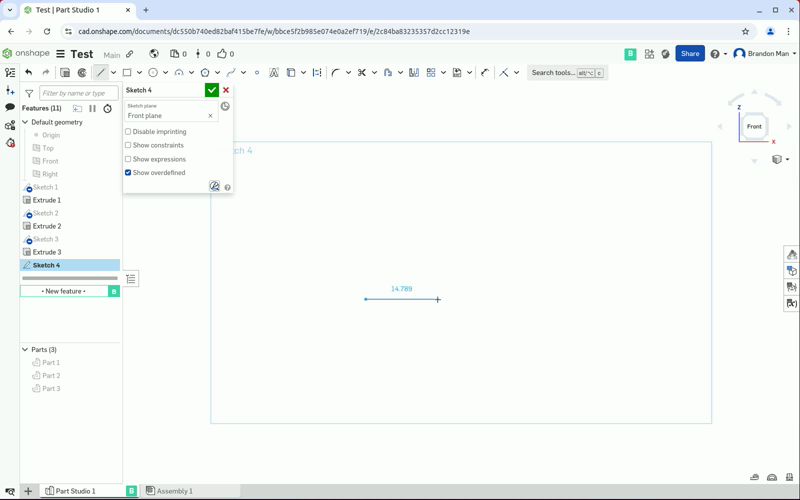
key_up(shift)
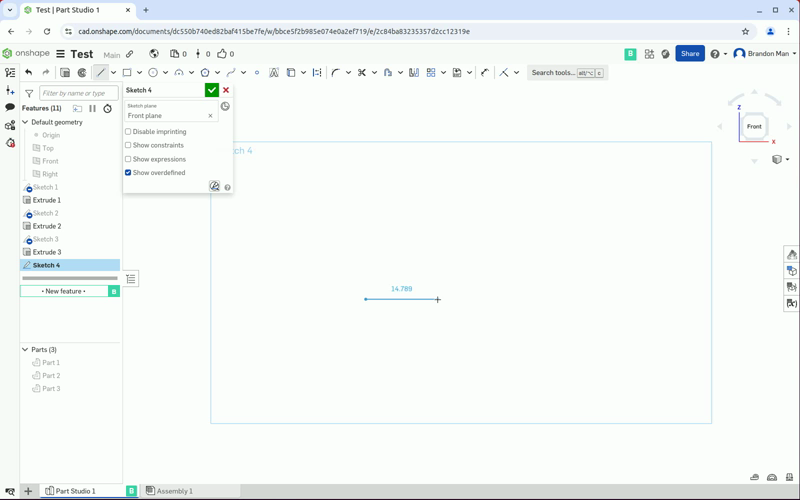
key_down(shift)
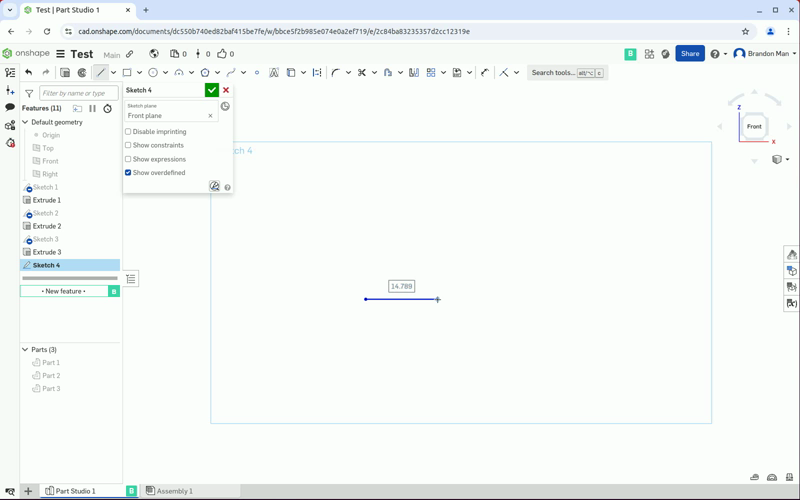
mouse_move(467, 299)
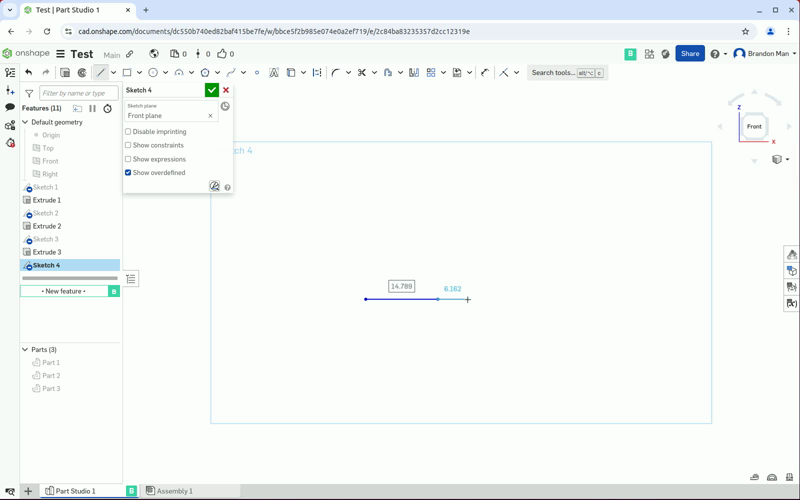
mouse_move(437, 256)
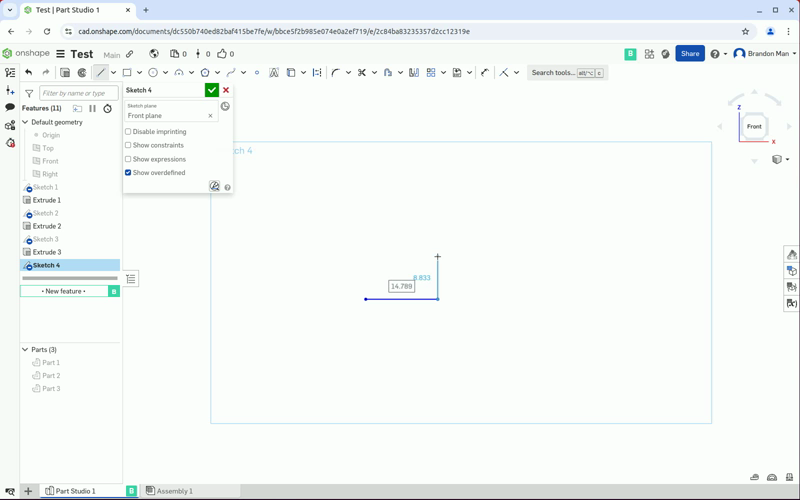
click(437, 256)
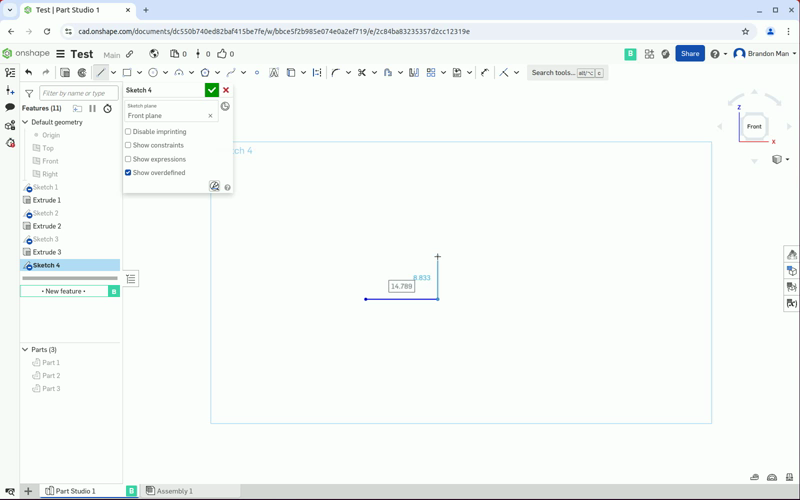
key_up(shift)
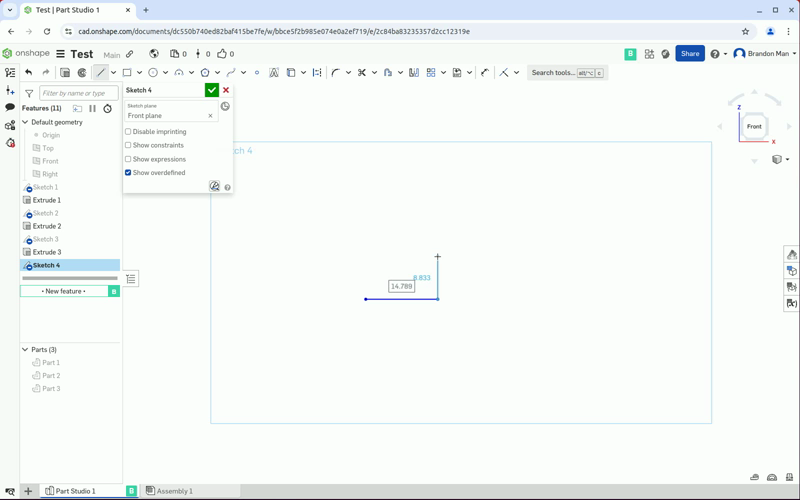
key_down(shift)
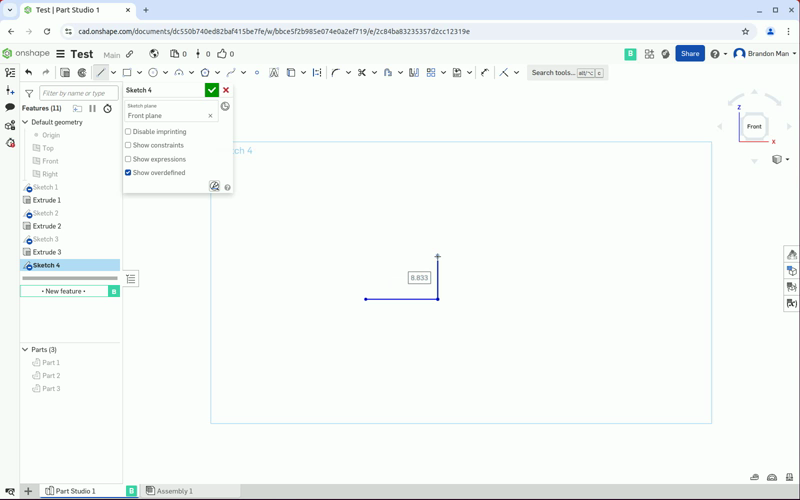
mouse_move(365, 256)
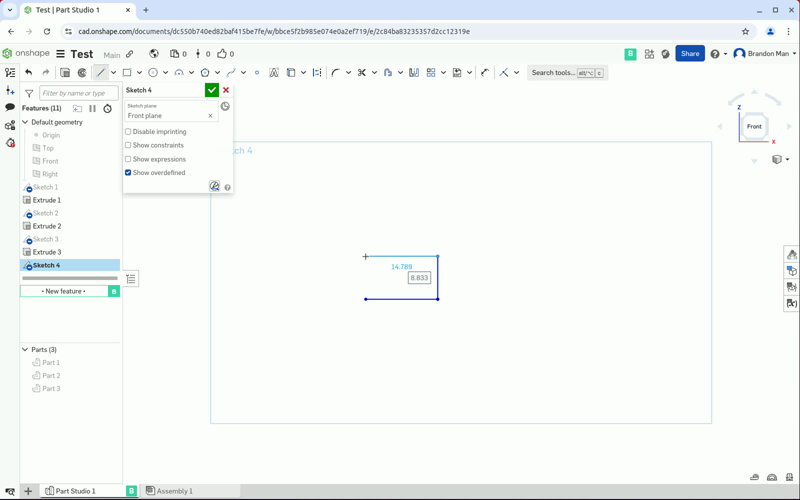
click(365, 256)
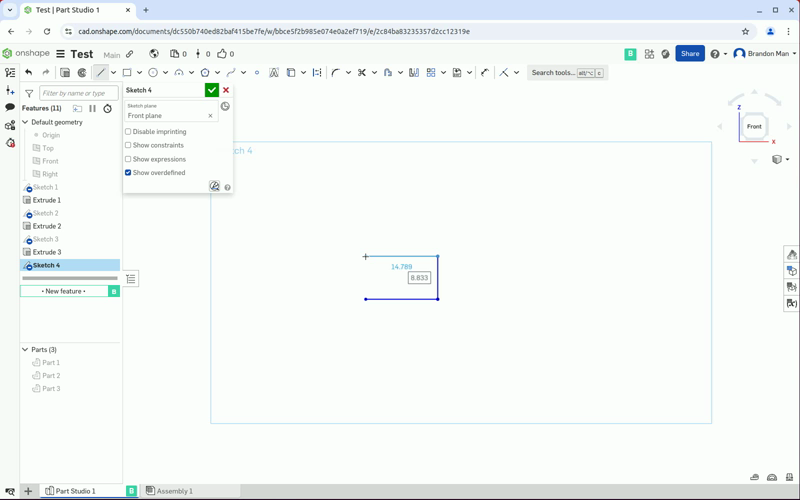
key_up(shift)
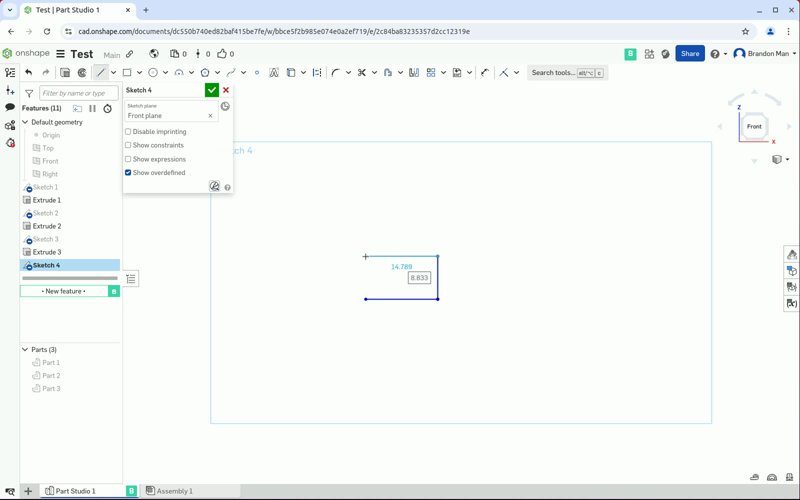
mouse_move(395, 256)
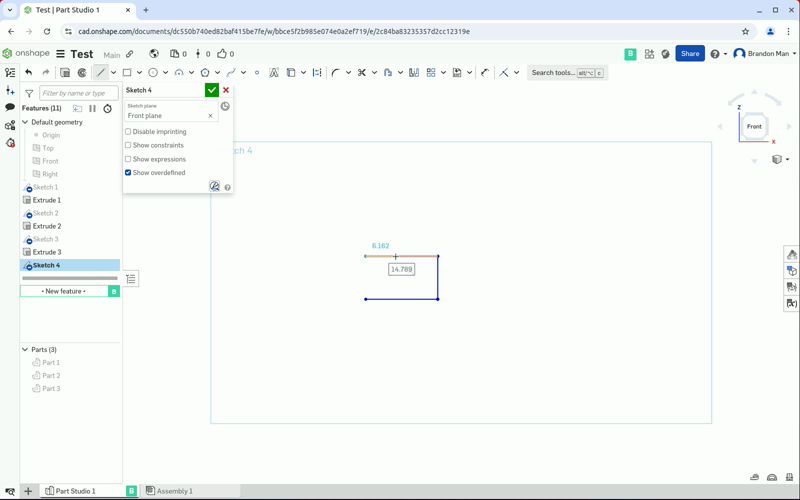
key_down(shift)
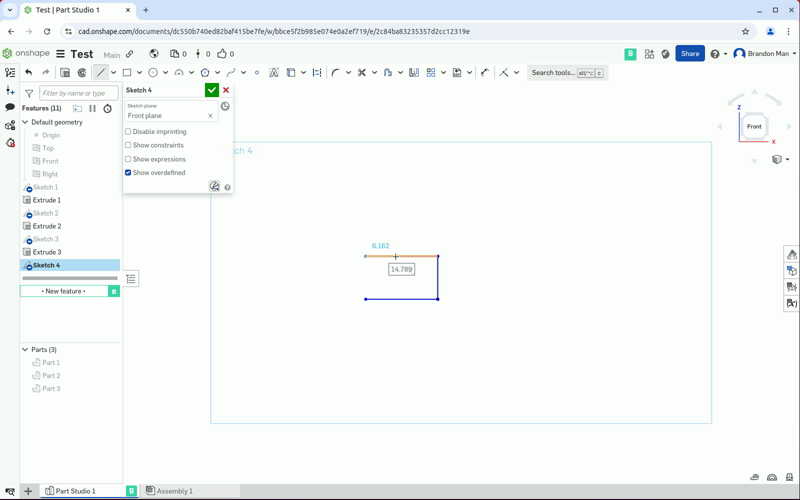
mouse_move(365, 299)
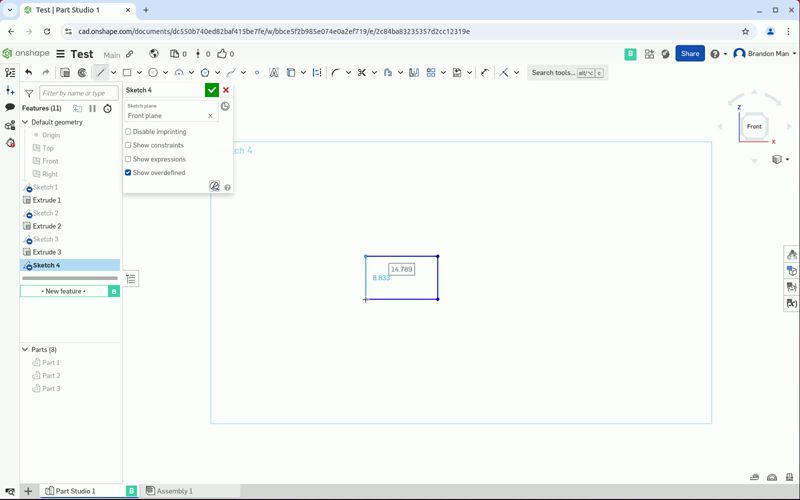
key_up(shift)
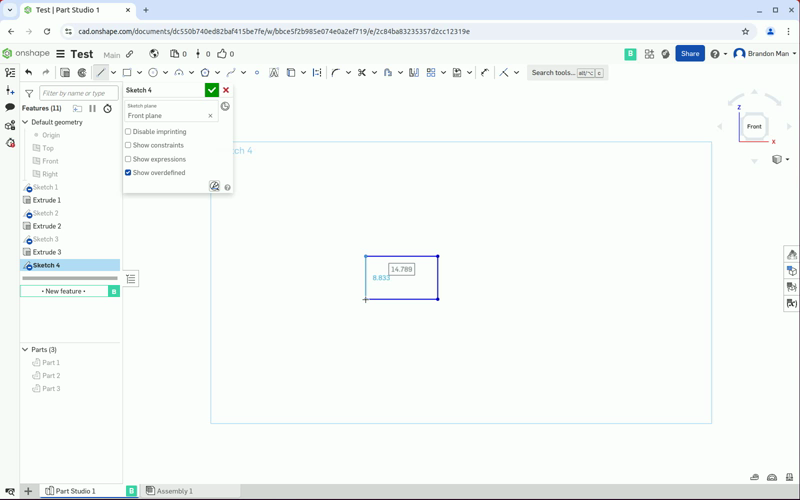
click(365, 299)
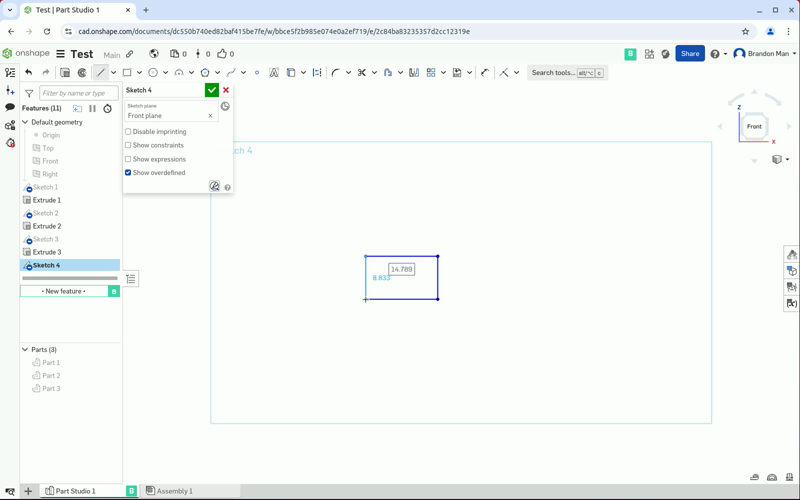
key(esc)
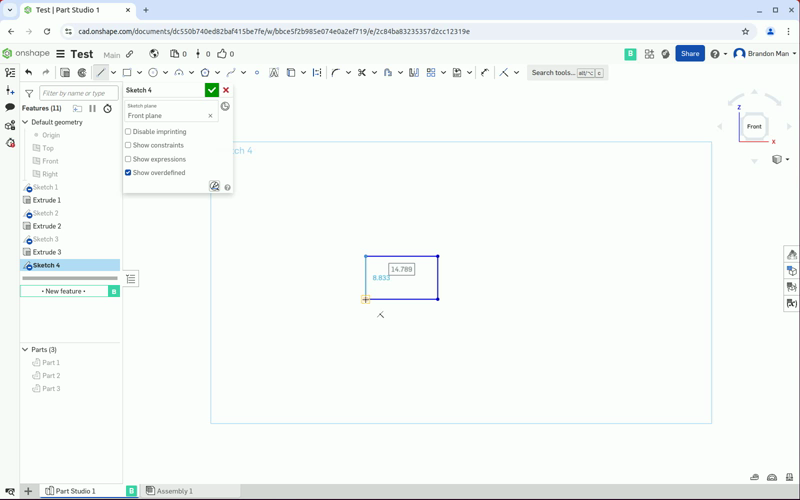
mouse_move(371, 279)
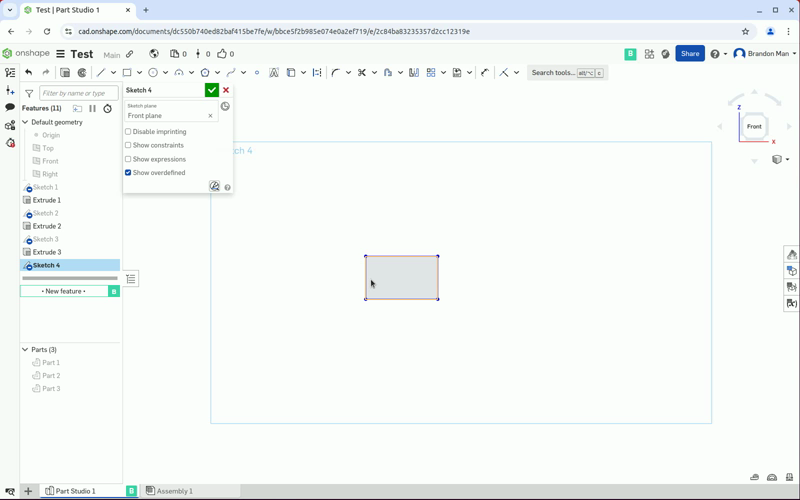
click(371, 279)
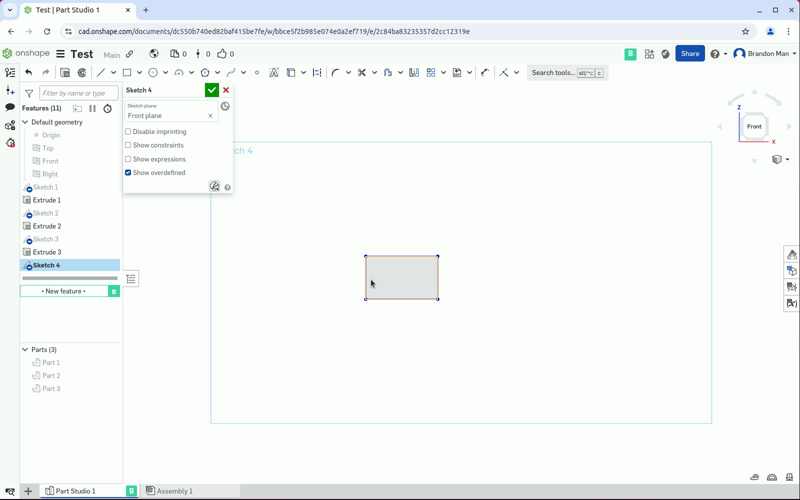
mouse_move(73, 352)
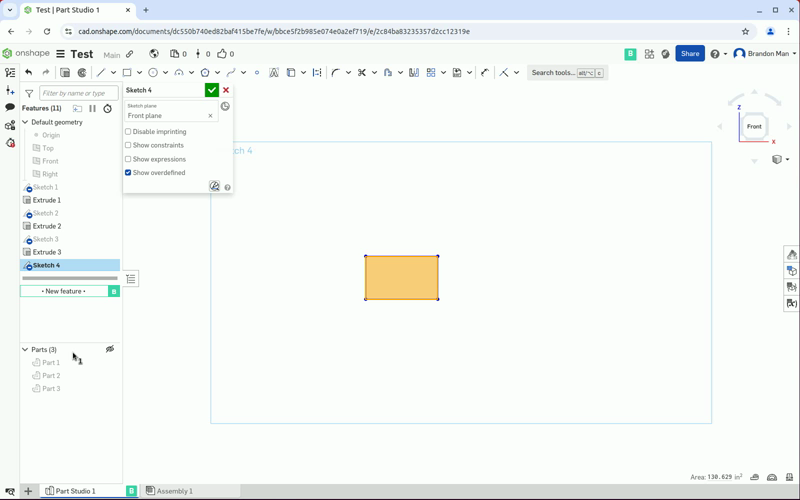
key(shift+y)
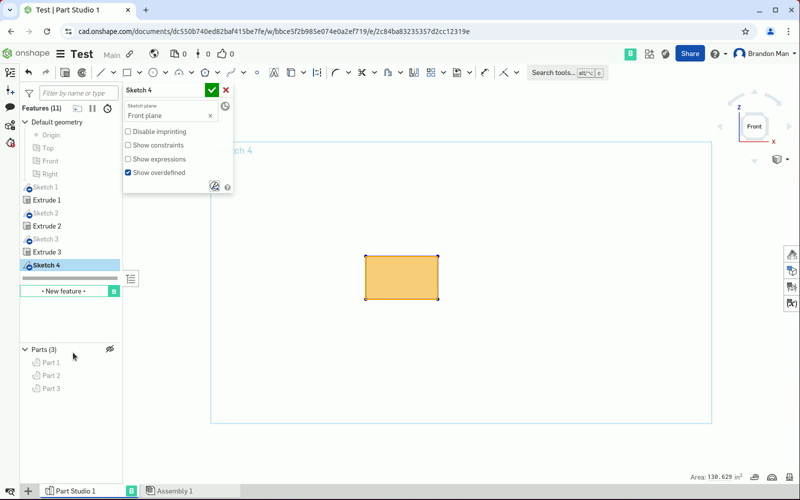
key(shift+e)
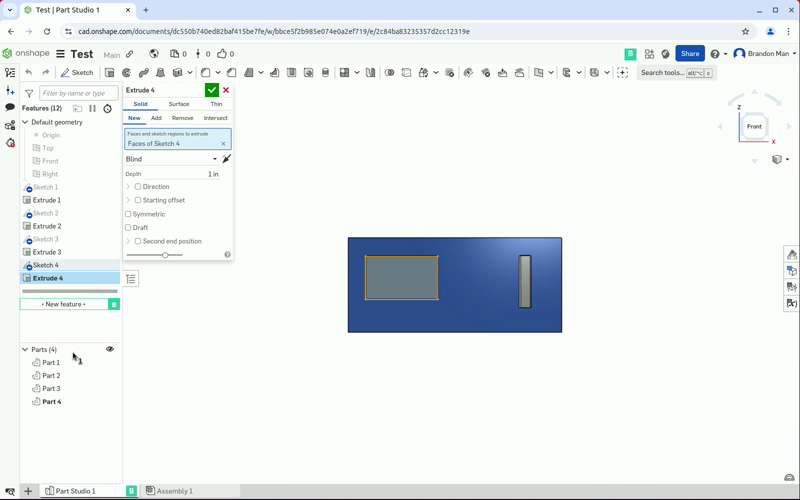
mouse_move(143, 106)
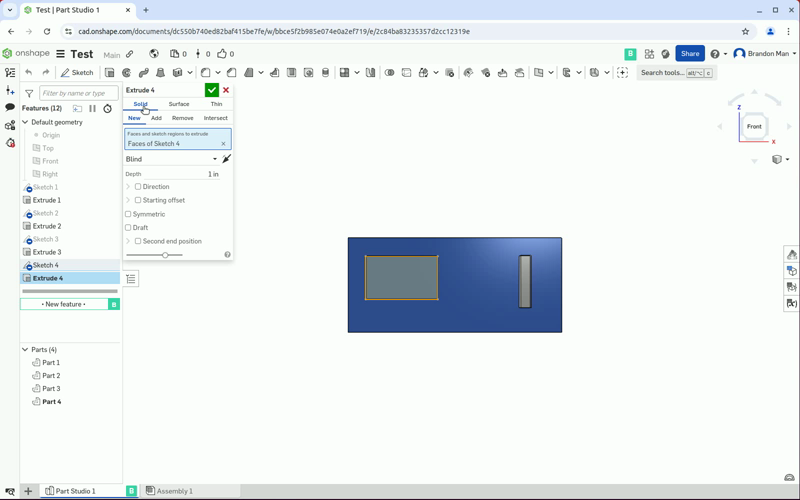
click(143, 106)
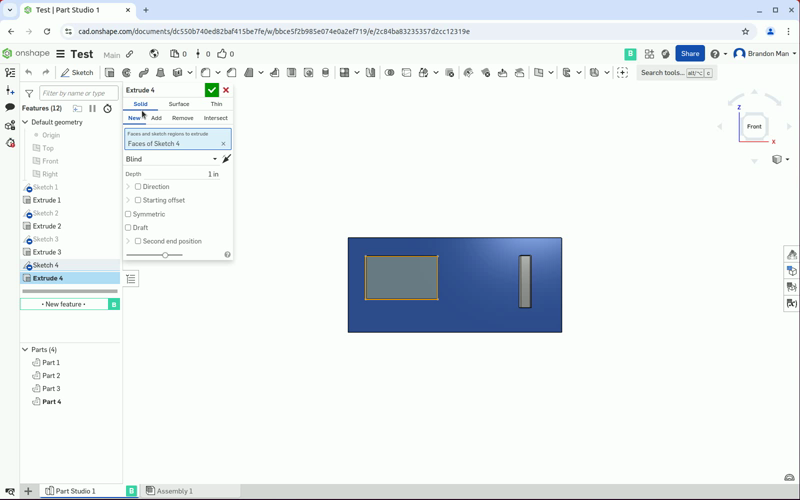
mouse_move(137, 120)
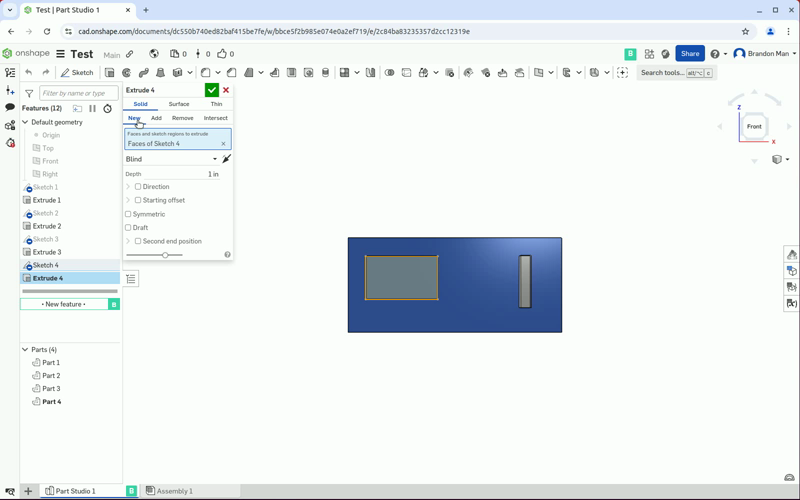
click(137, 120)
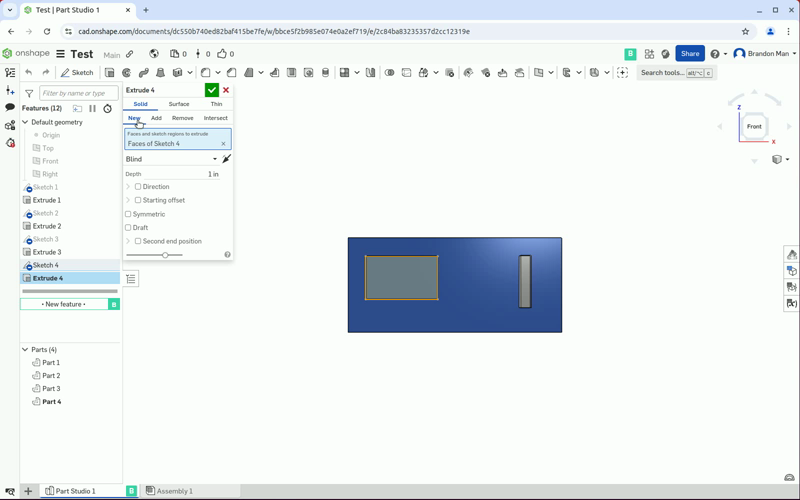
key(tab, 4)
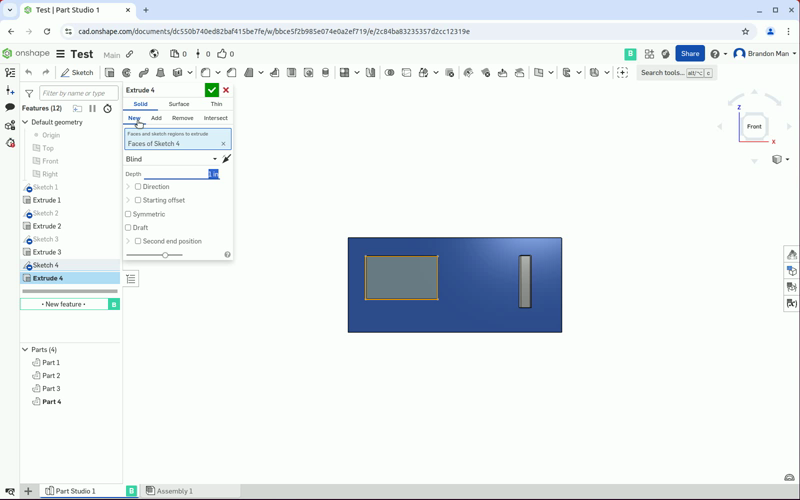
text(8.666)
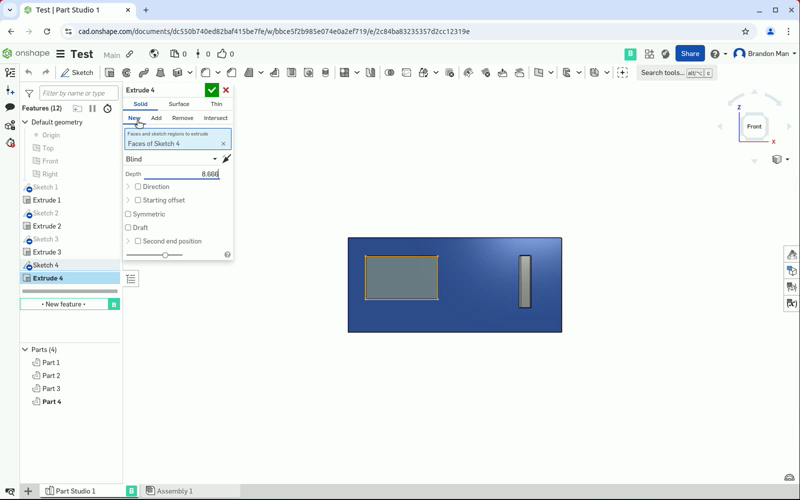
key(tab, 3)
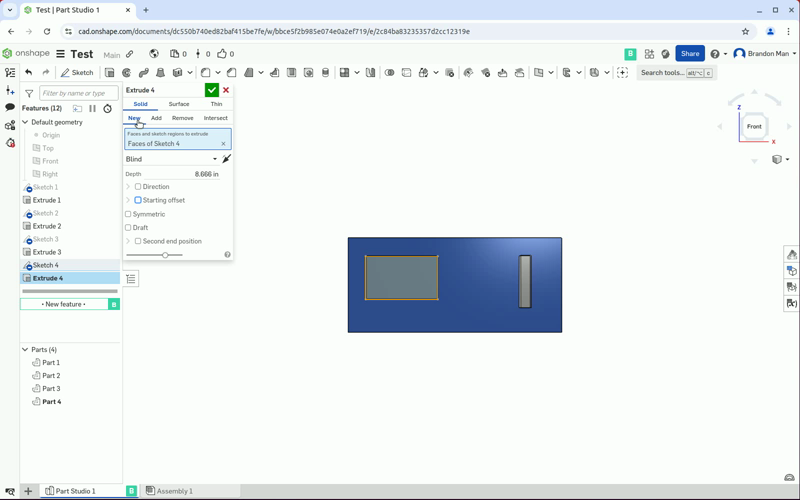
key(tab, 2)
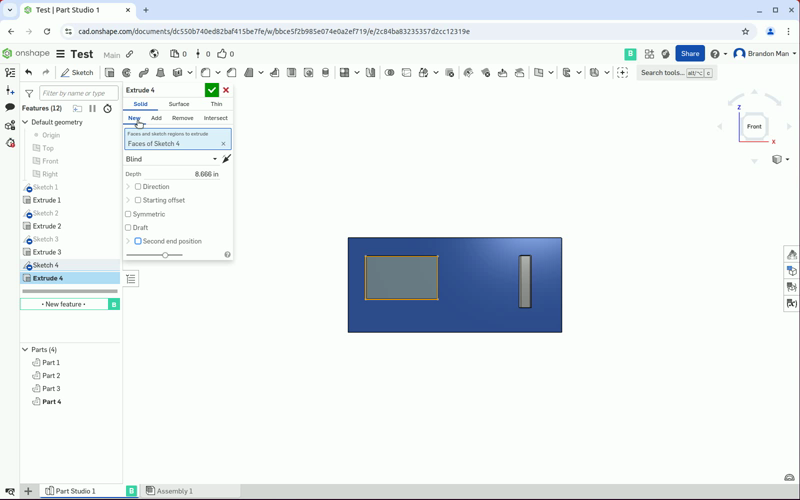
key(space)
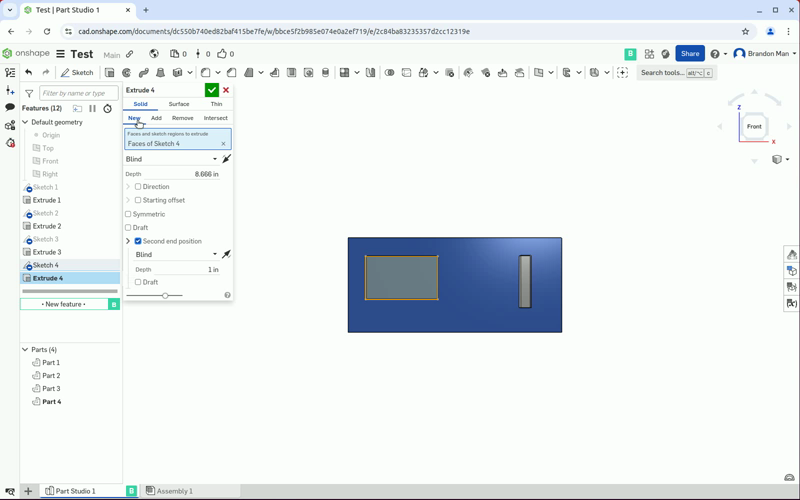
key(tab, 3)
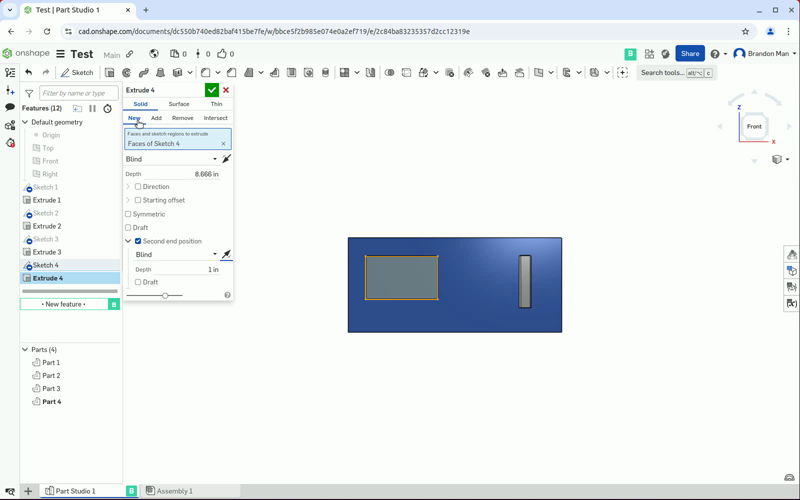
text(8.666)
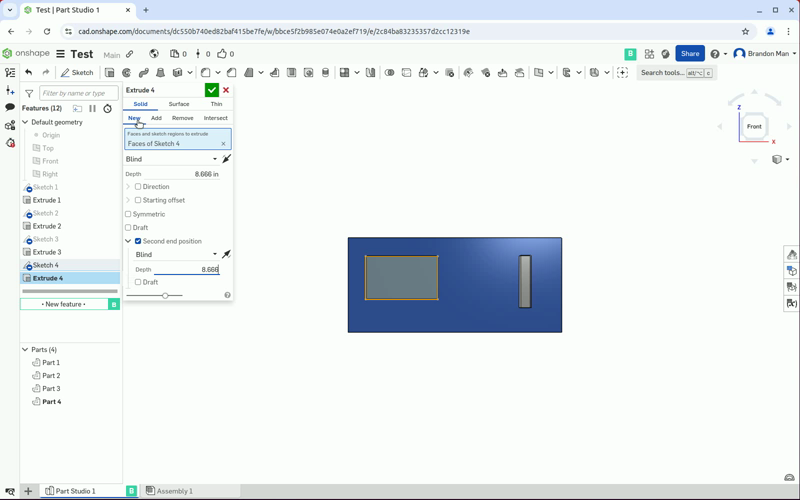
key(enter)
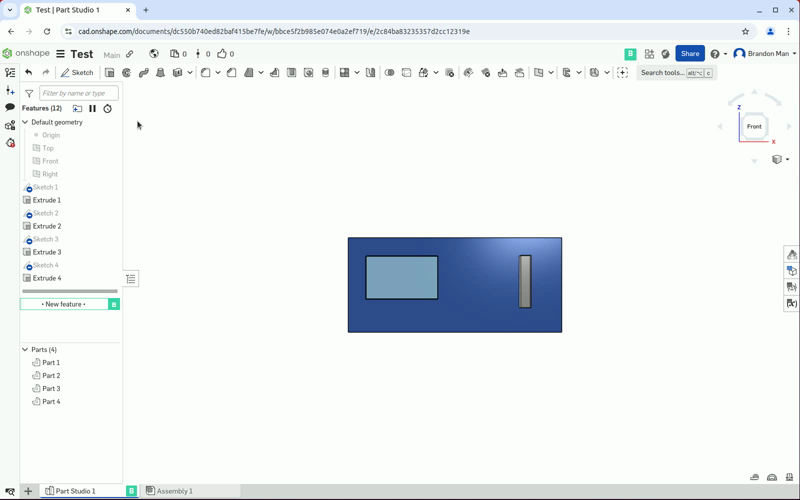
key(shift+h)
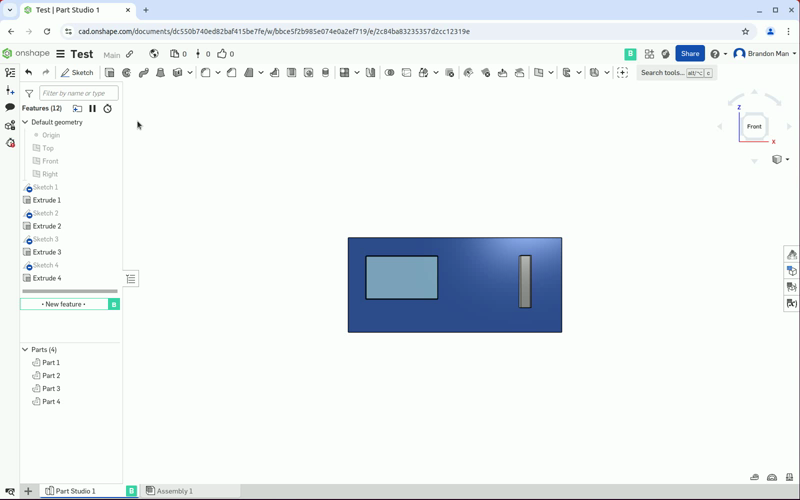
key(shift+h)
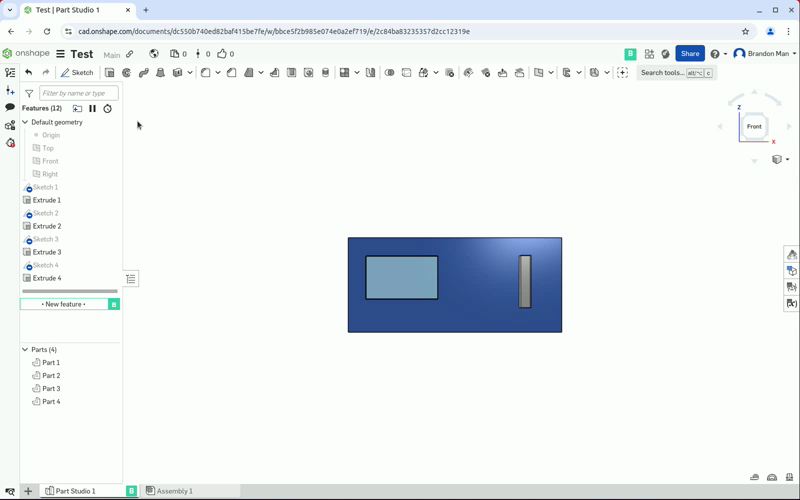
mouse_move(73, 189)
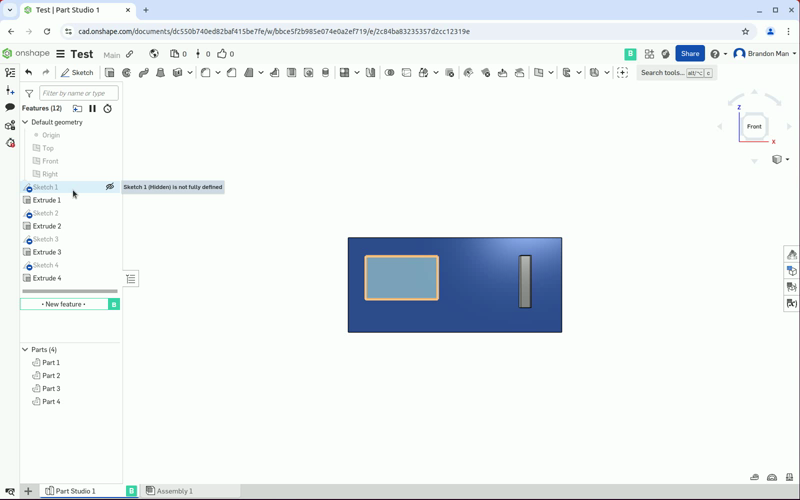
click(73, 189)
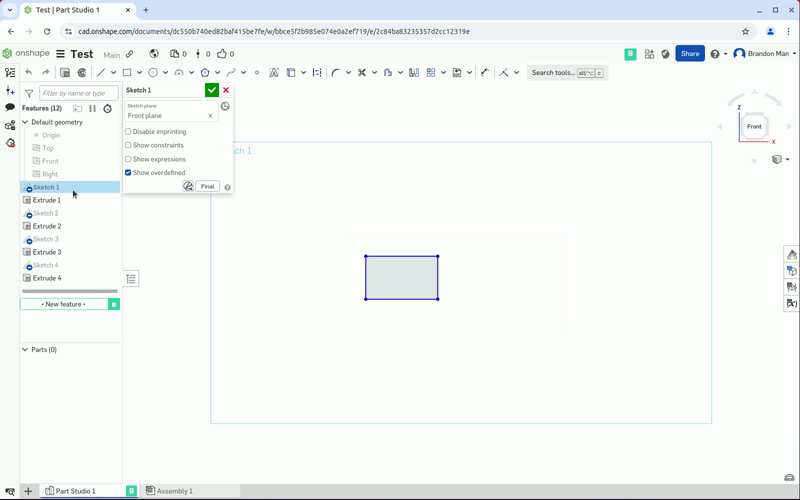
mouse_move(229, 92)
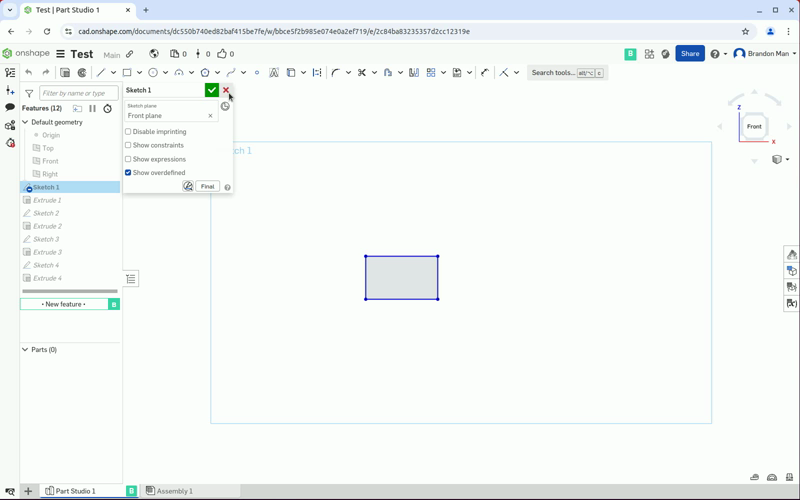
click(229, 92)
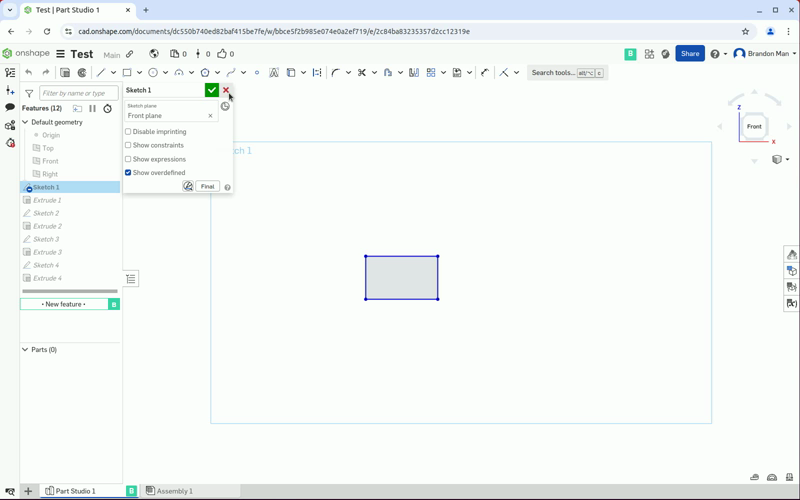
key(shift+s)
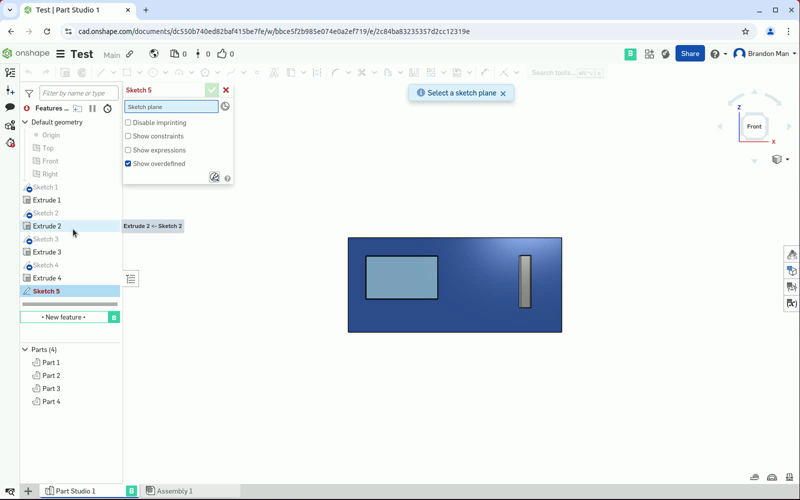
scroll(3)
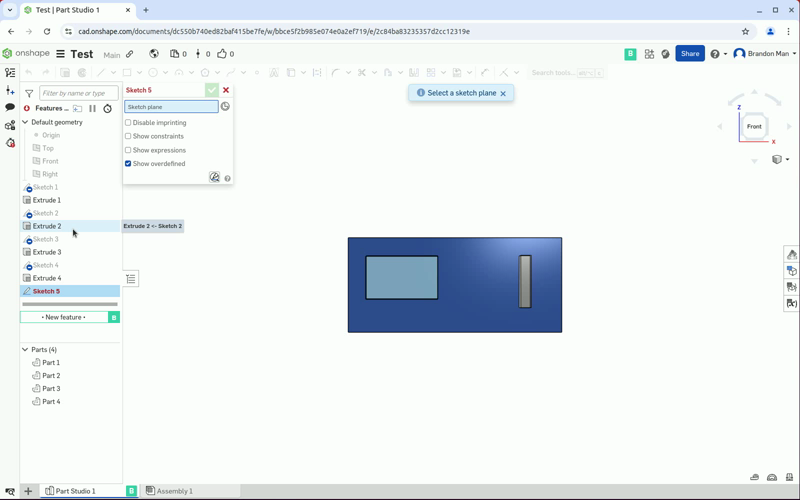
mouse_move(73, 163)
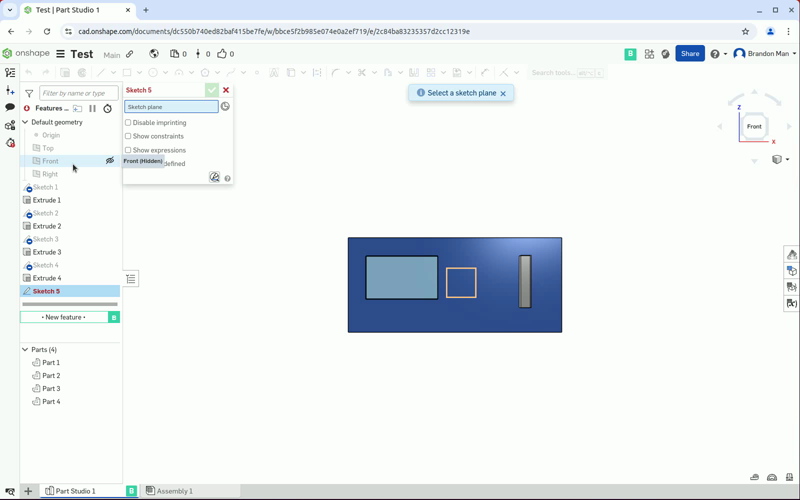
click(73, 163)
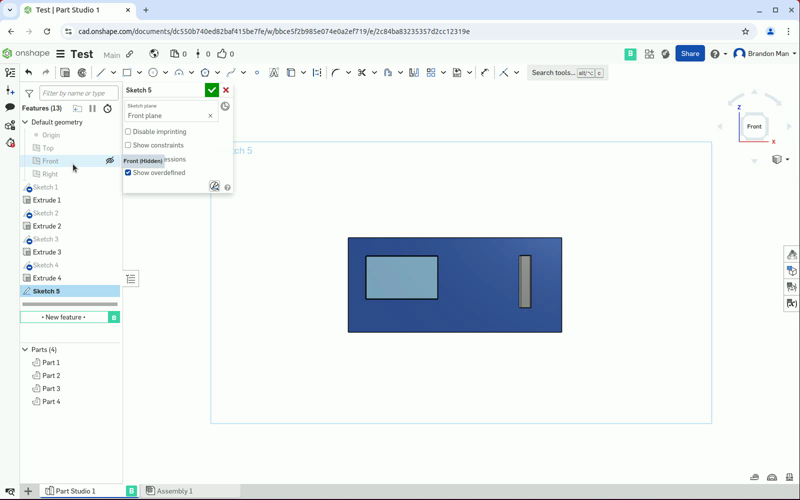
mouse_move(73, 352)
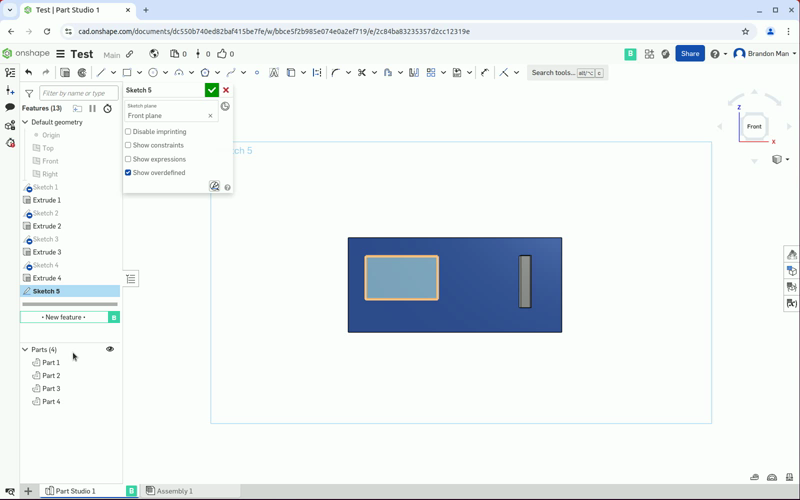
key(y)
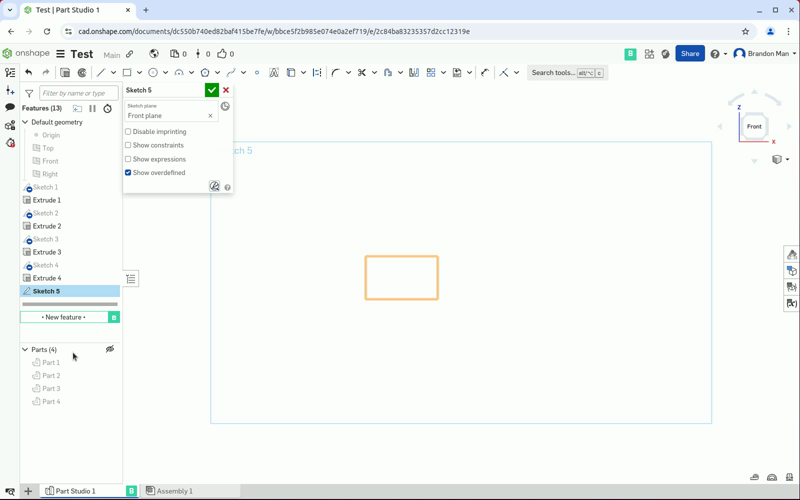
key(l)
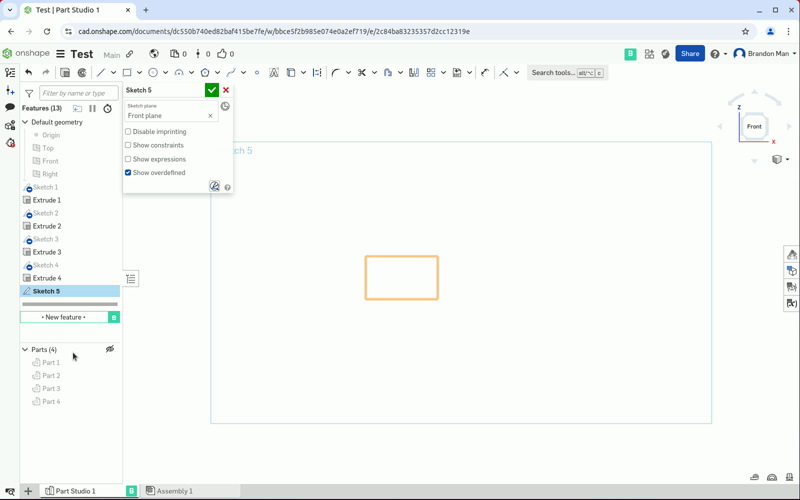
key_down(shift)
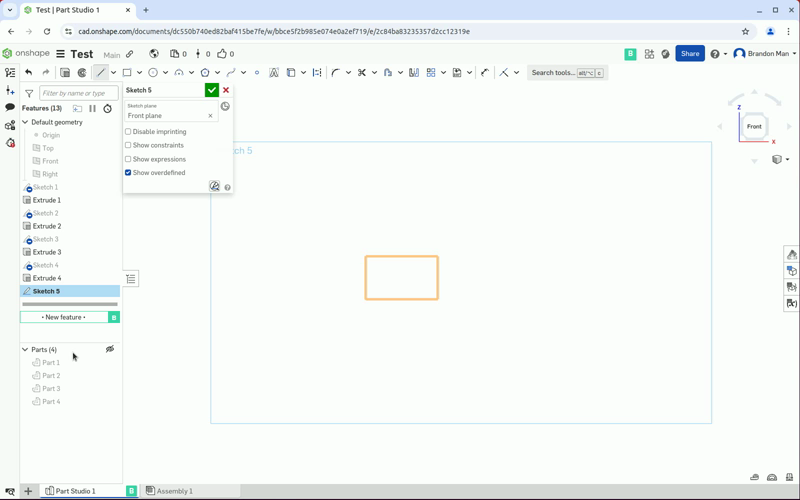
mouse_move(520, 307)
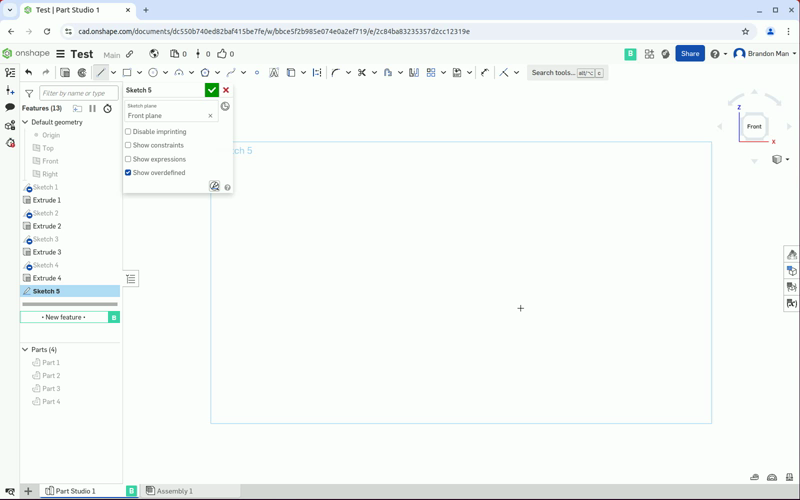
click(520, 307)
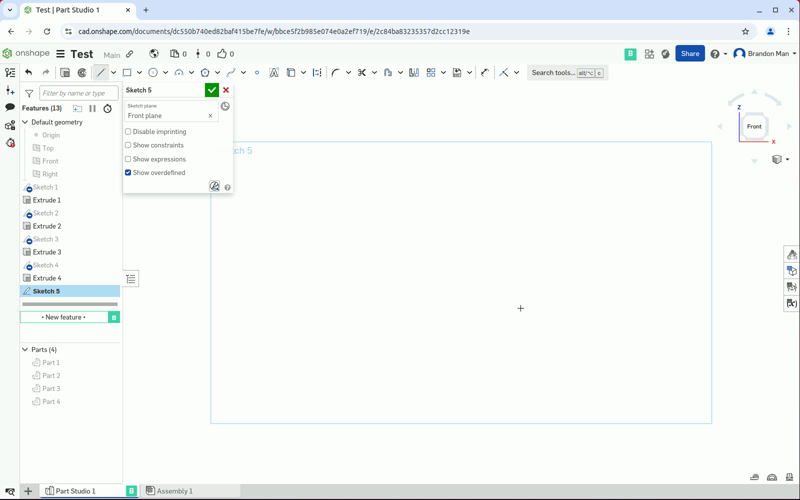
key_up(shift)
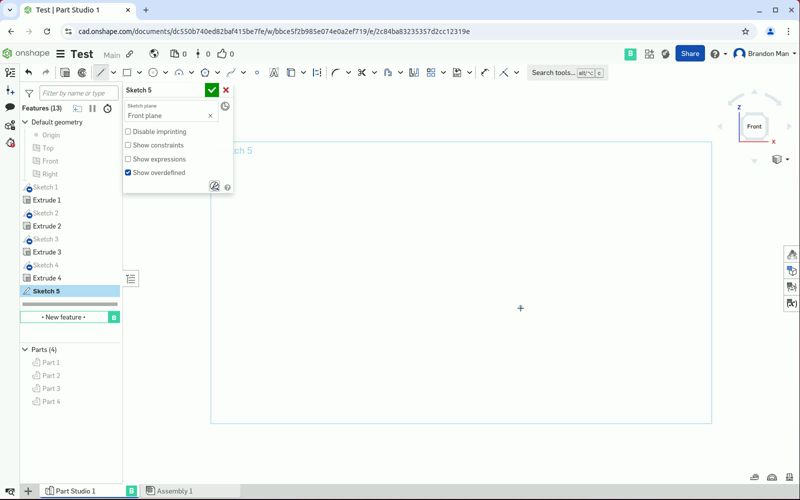
key_down(shift)
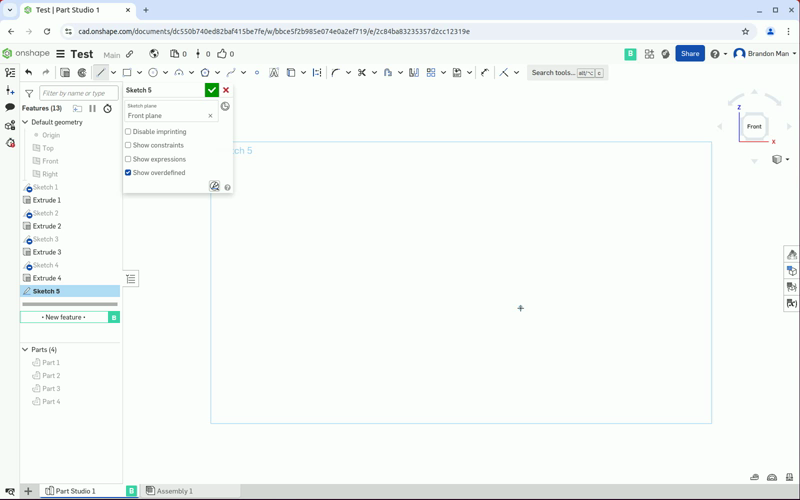
mouse_move(550, 307)
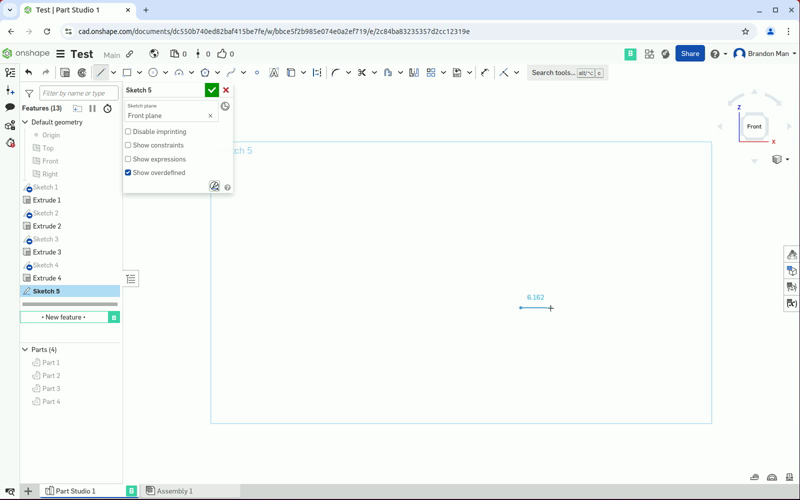
mouse_move(531, 307)
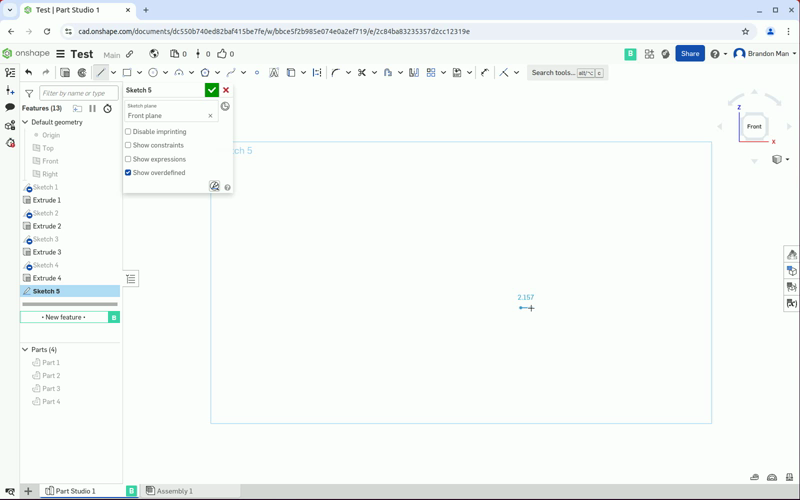
click(531, 307)
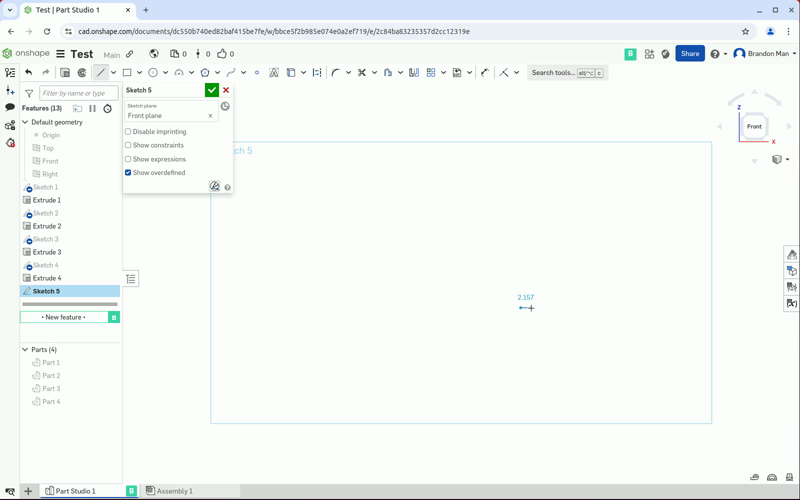
key_up(shift)
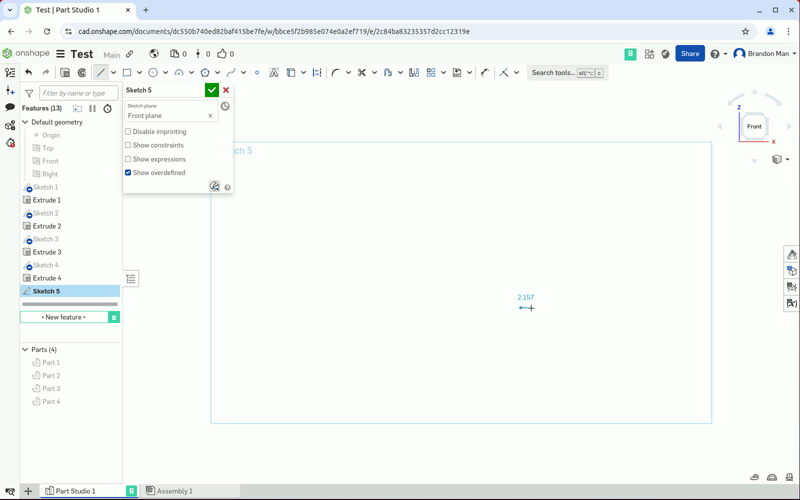
key_down(shift)
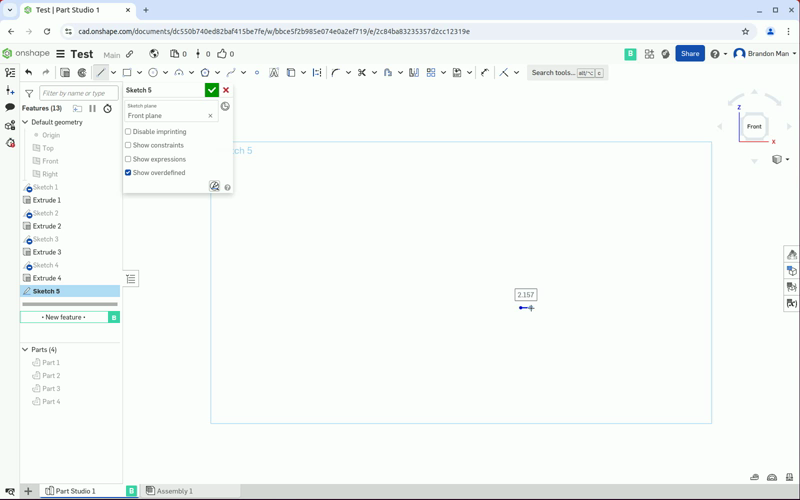
mouse_move(561, 307)
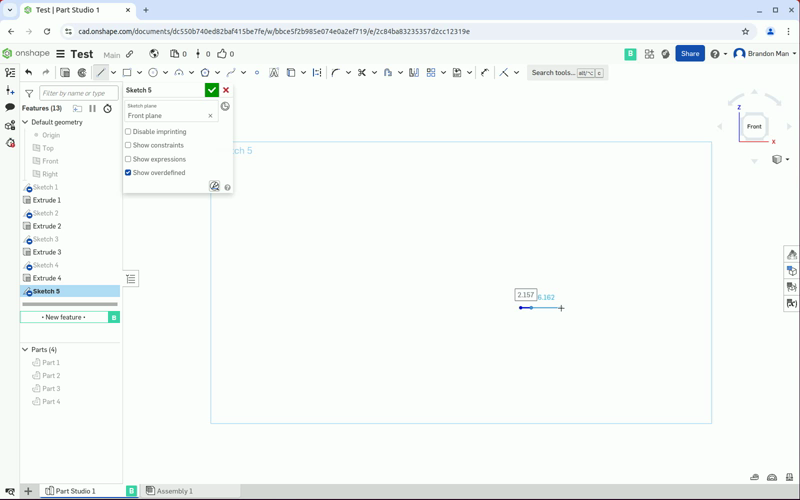
mouse_move(531, 255)
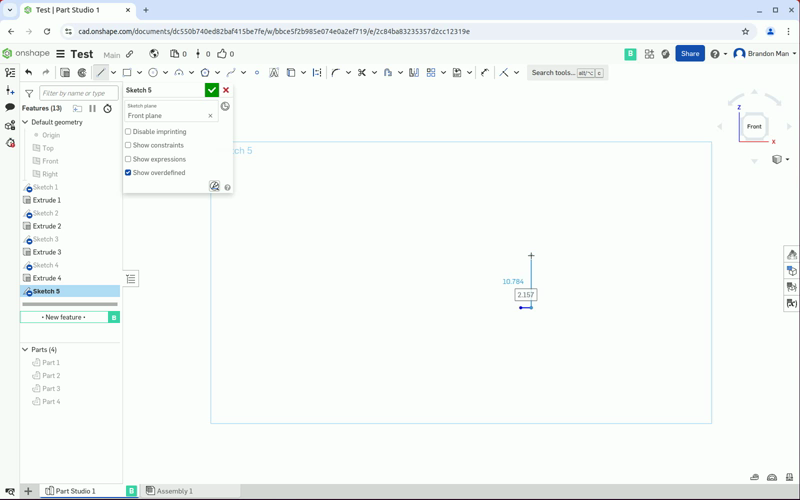
click(531, 255)
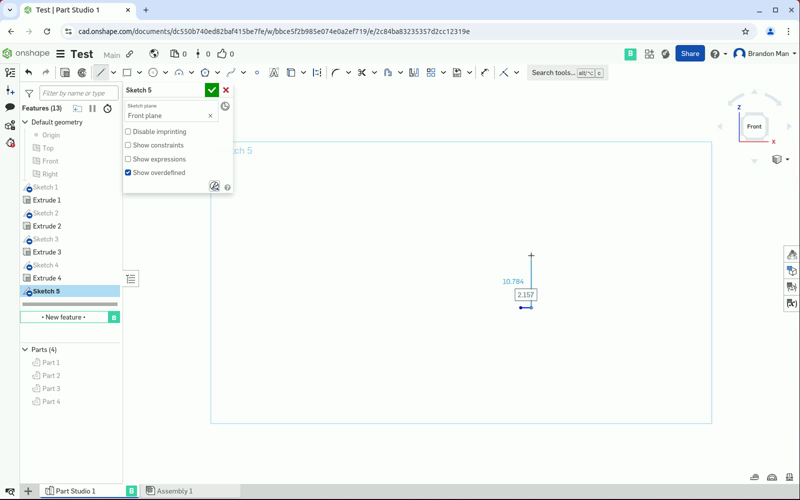
key_up(shift)
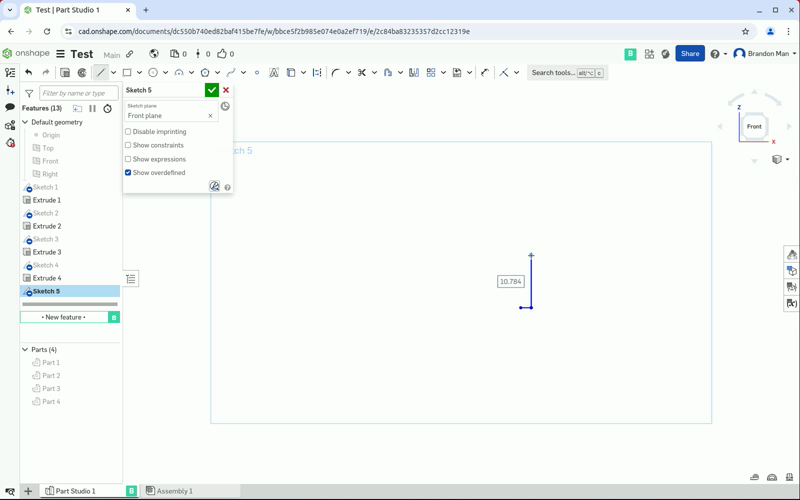
key_down(shift)
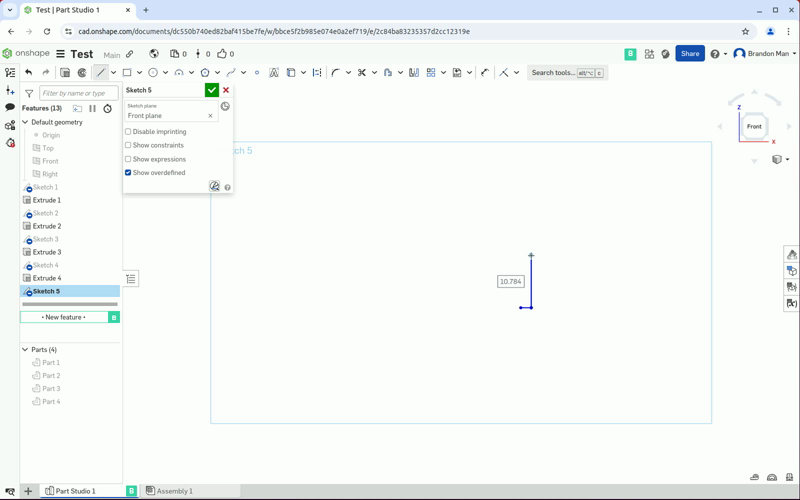
mouse_move(561, 255)
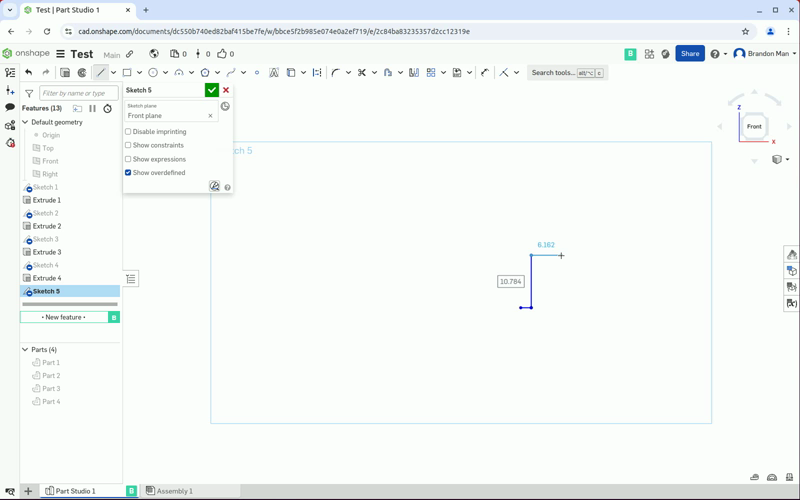
mouse_move(520, 255)
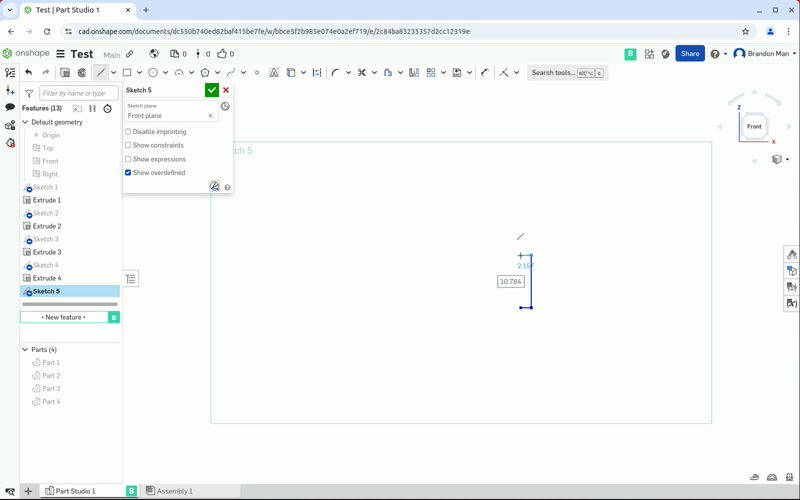
click(520, 255)
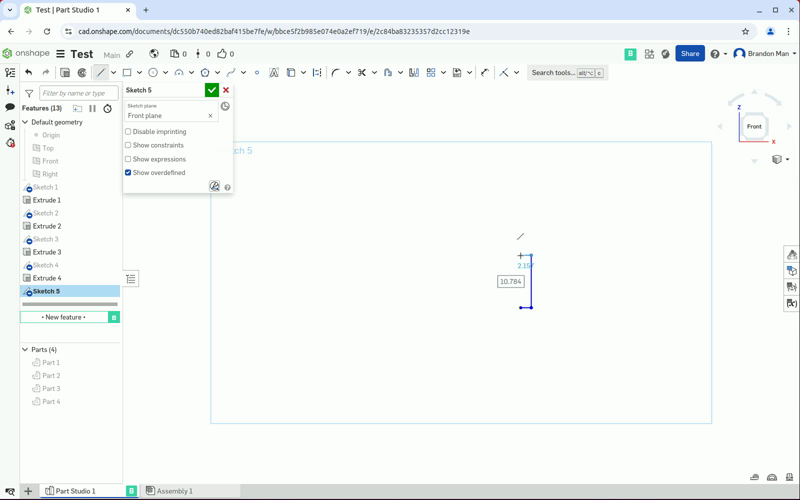
key_up(shift)
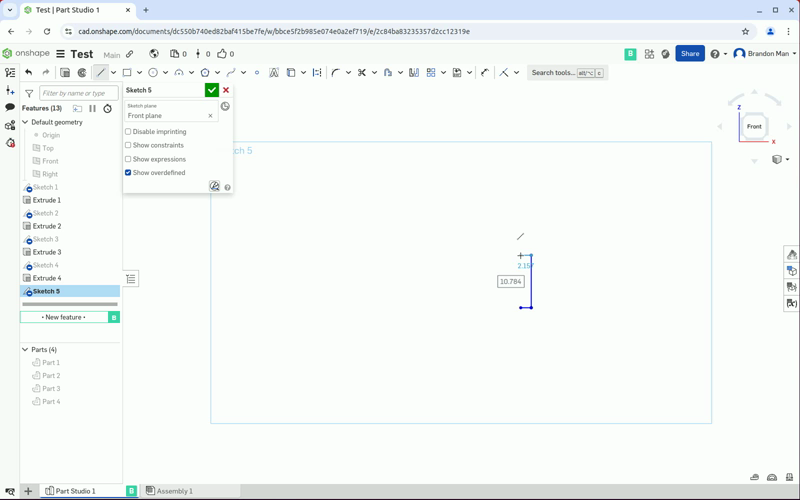
mouse_move(550, 255)
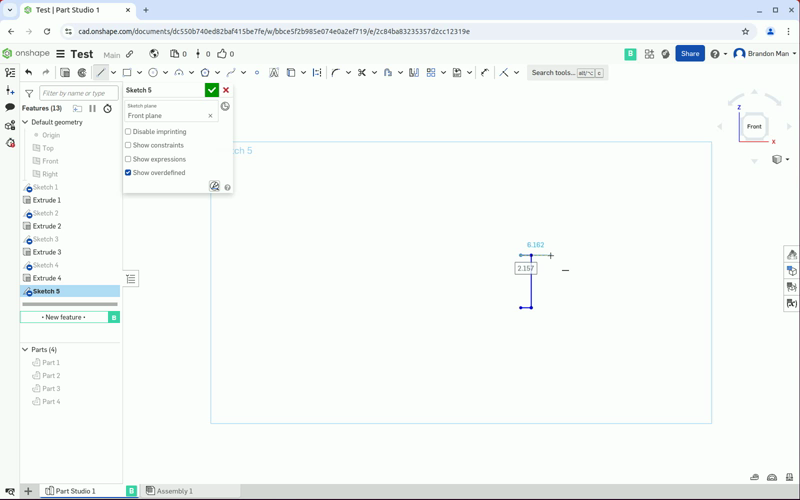
key_down(shift)
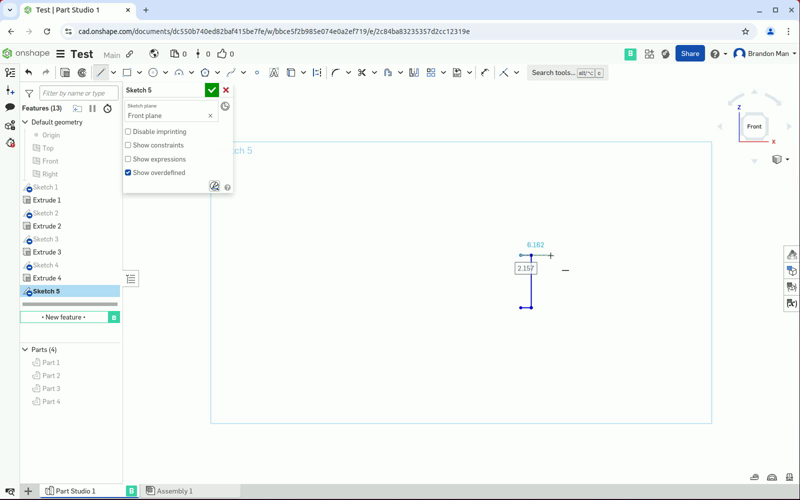
mouse_move(520, 307)
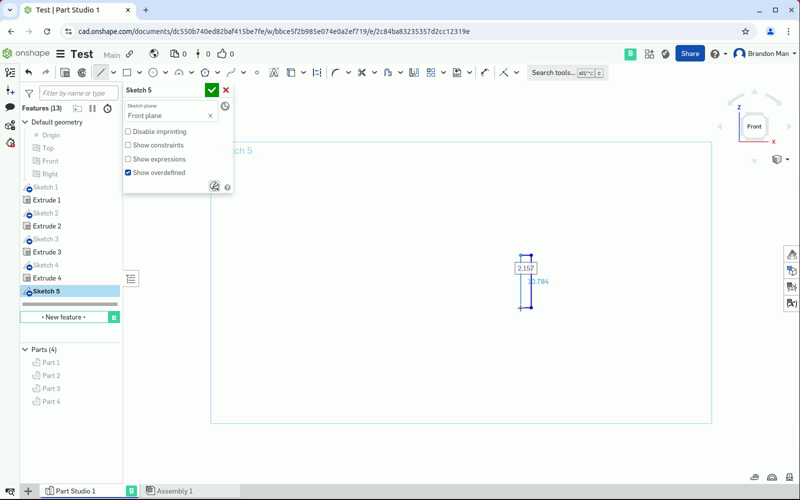
key_up(shift)
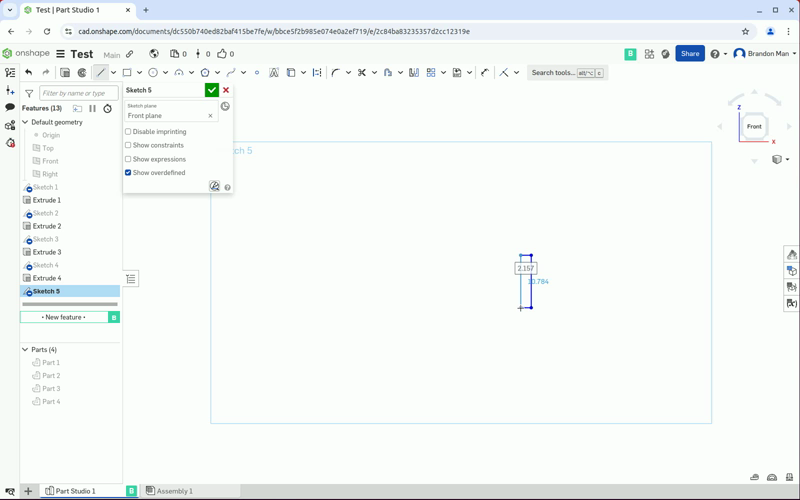
click(520, 307)
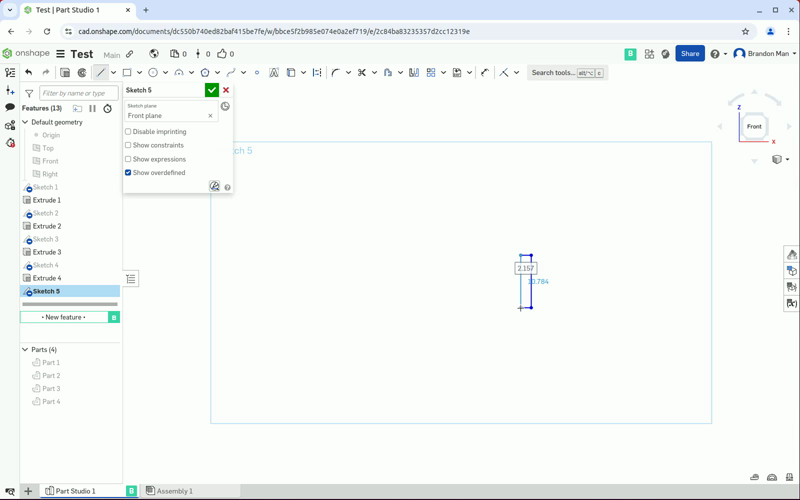
key(esc)
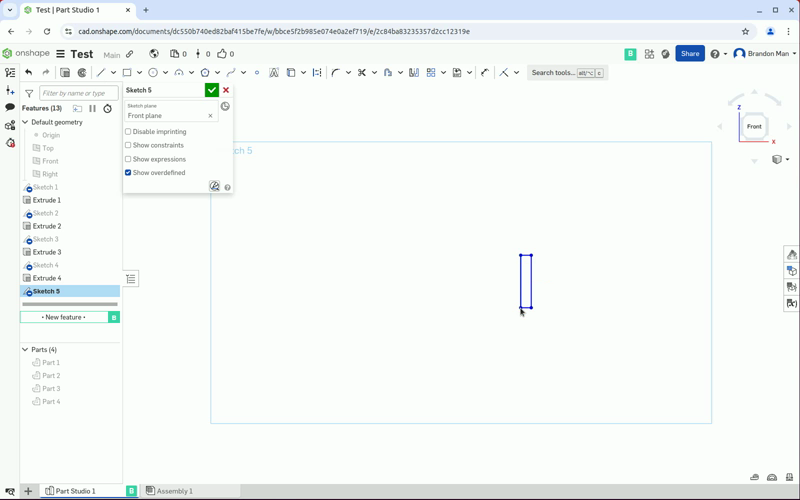
mouse_move(530, 272)
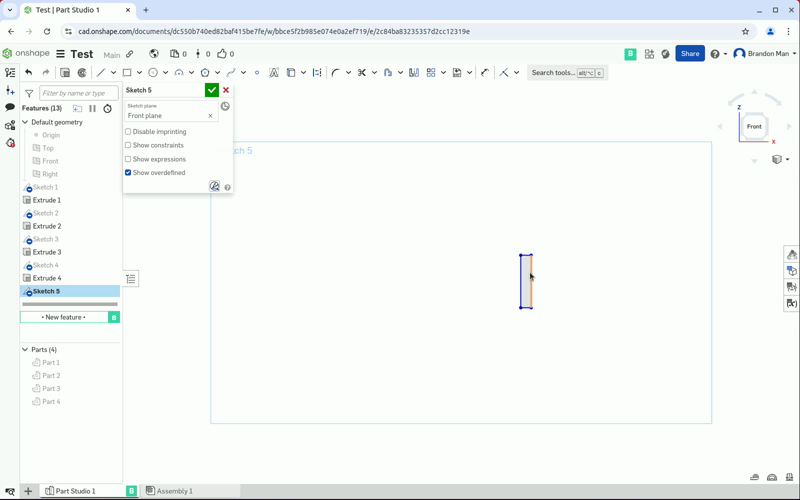
scroll(6)
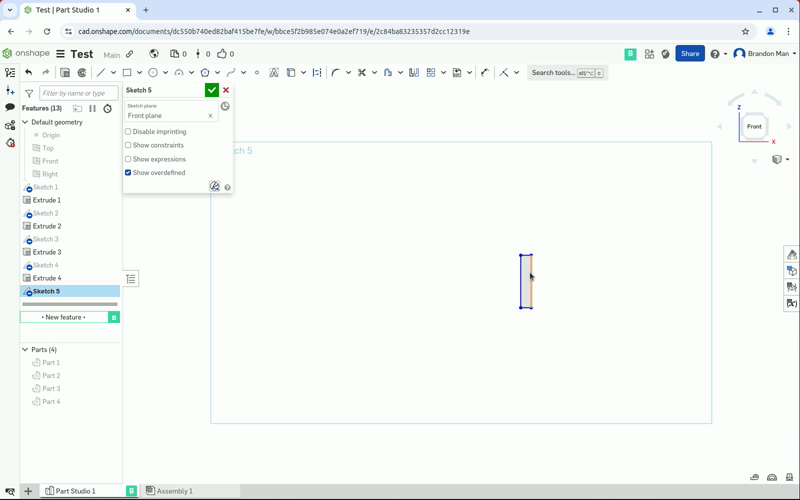
scroll(6)
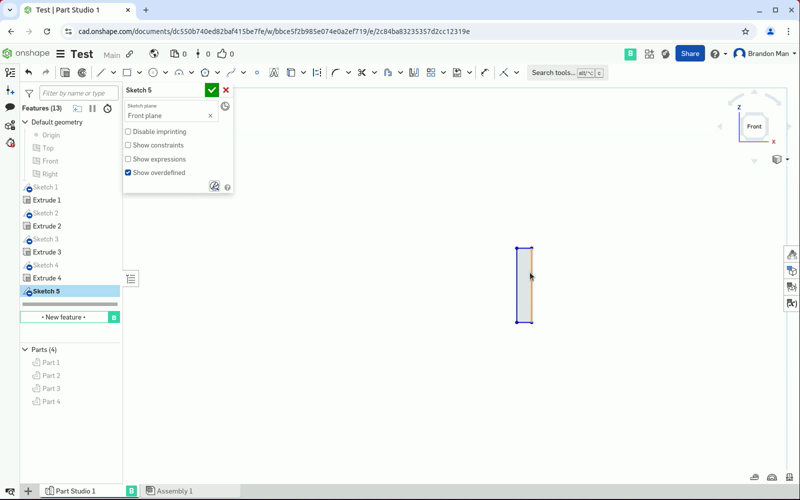
scroll(6)
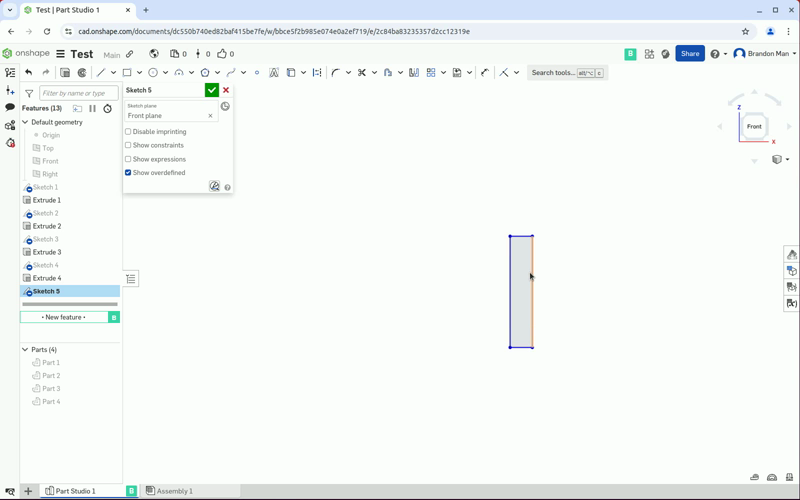
scroll(6)
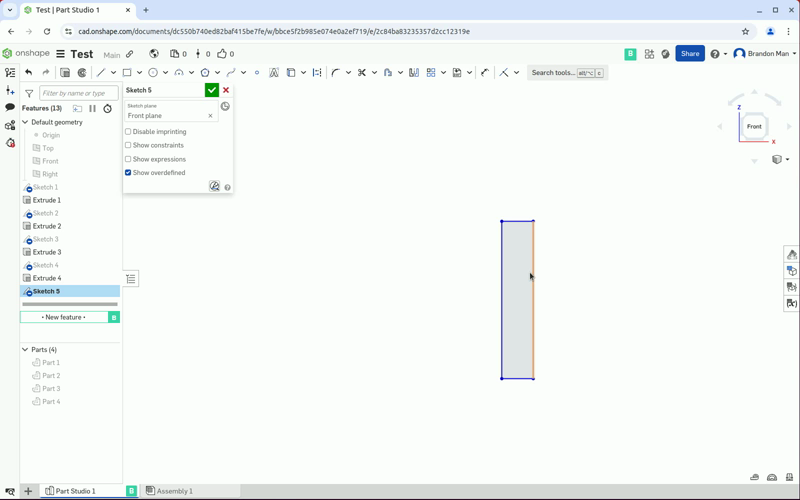
scroll(6)
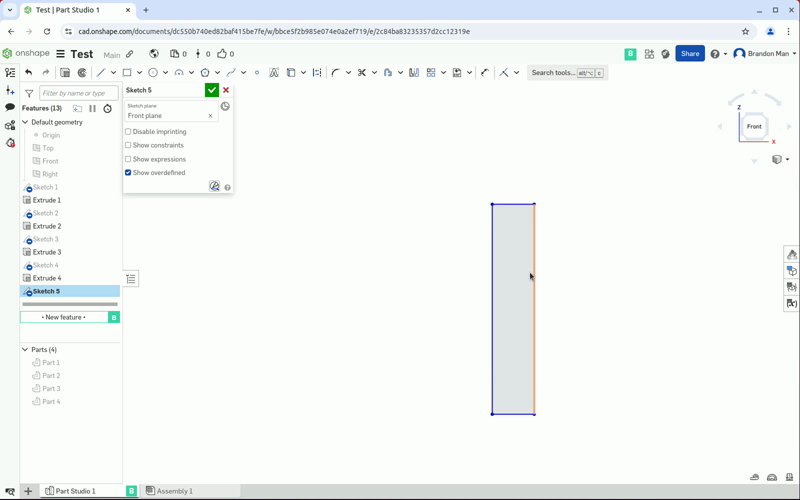
scroll(6)
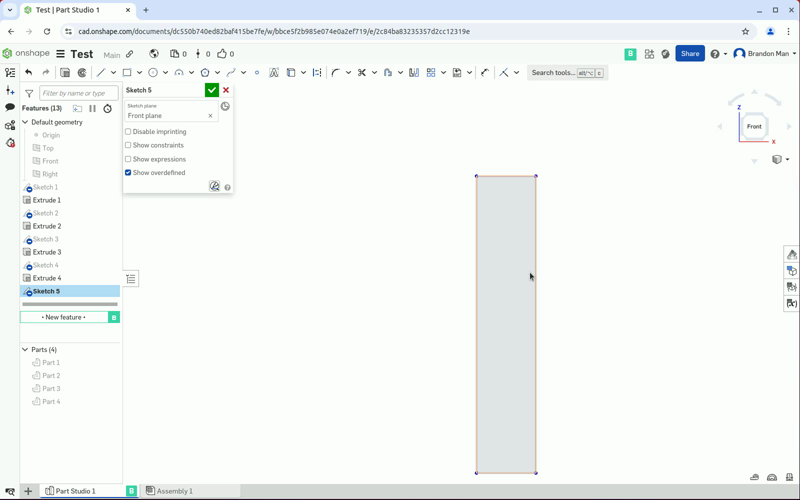
scroll(6)
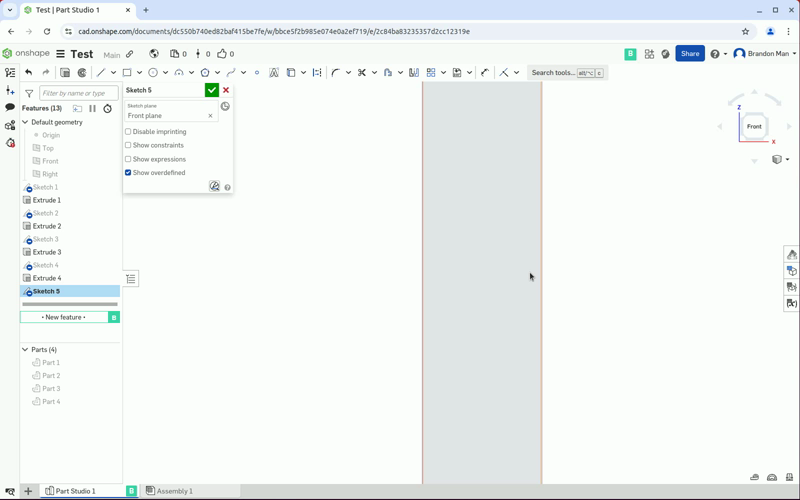
click(530, 272)
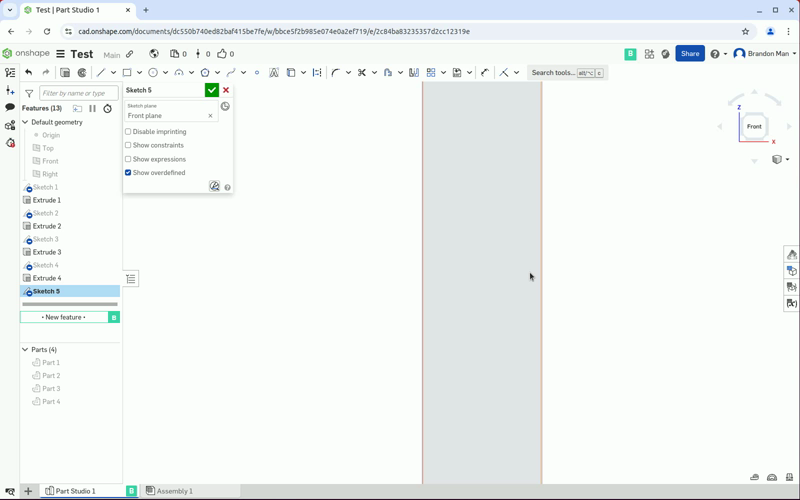
scroll(-6)
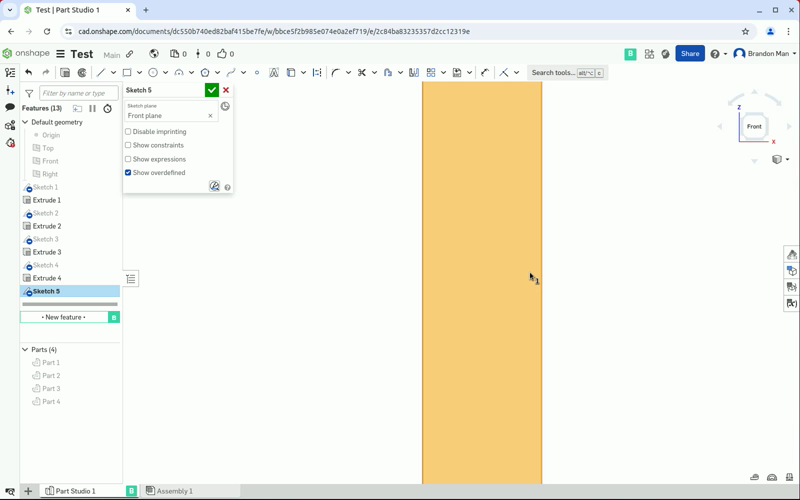
scroll(-6)
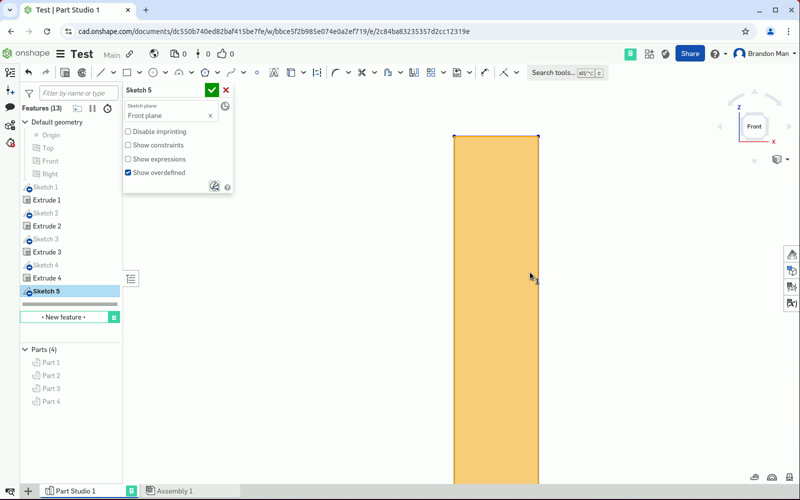
scroll(-6)
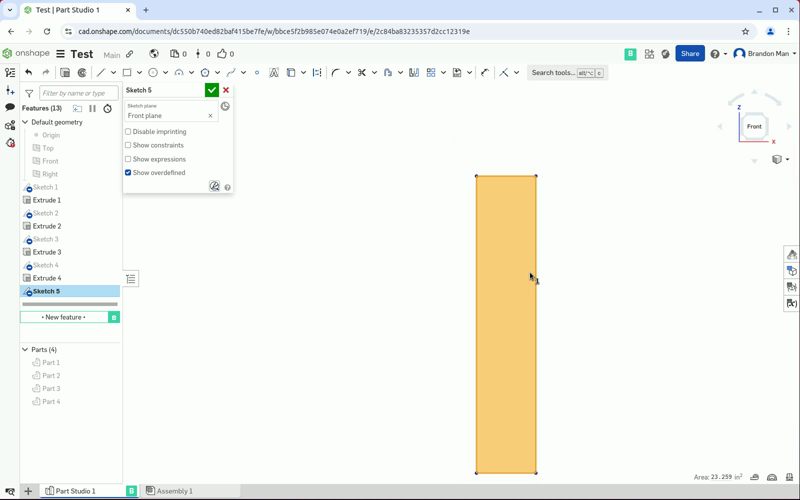
scroll(-6)
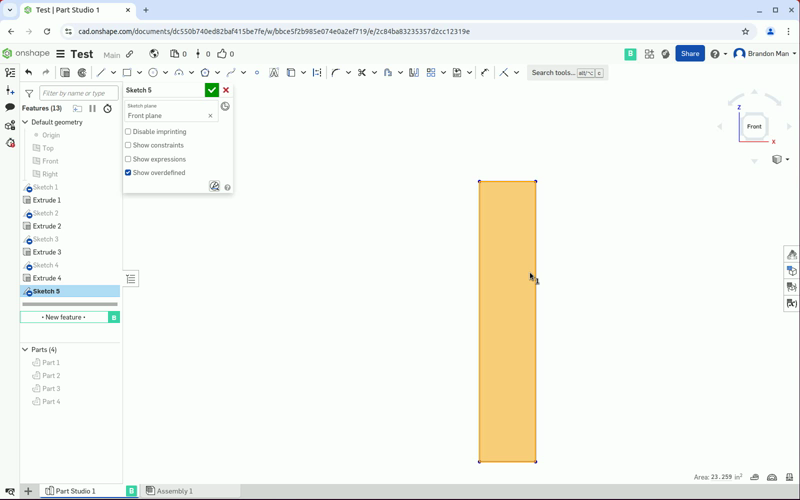
scroll(-6)
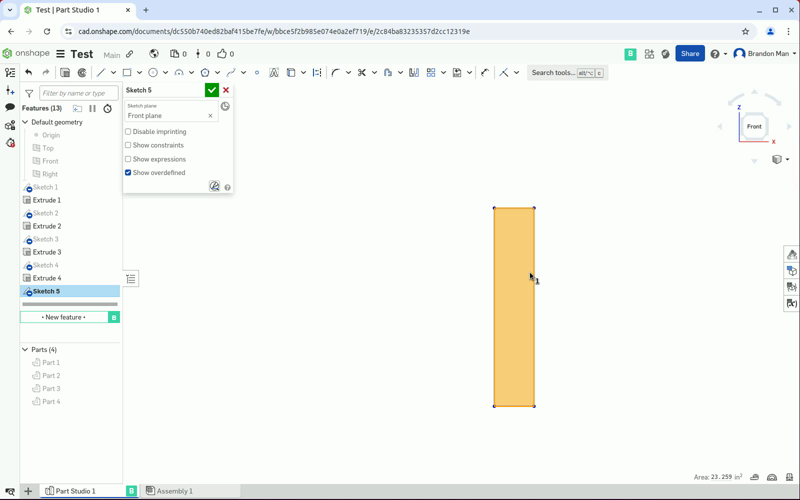
scroll(-6)
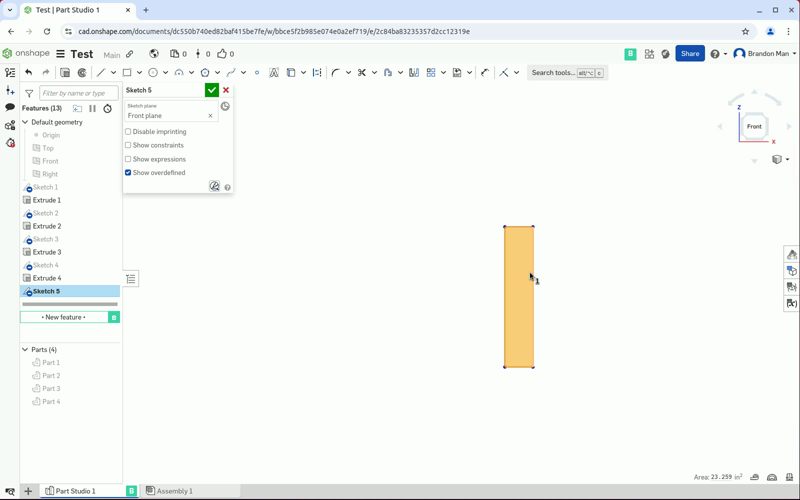
scroll(-6)
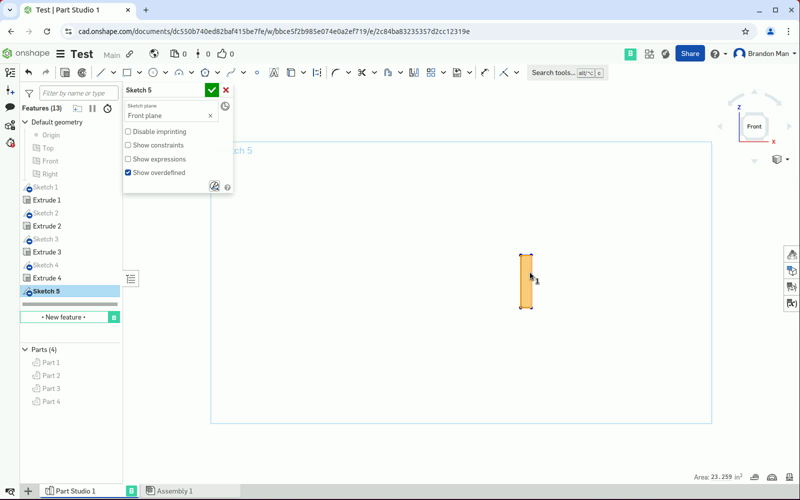
mouse_move(73, 352)
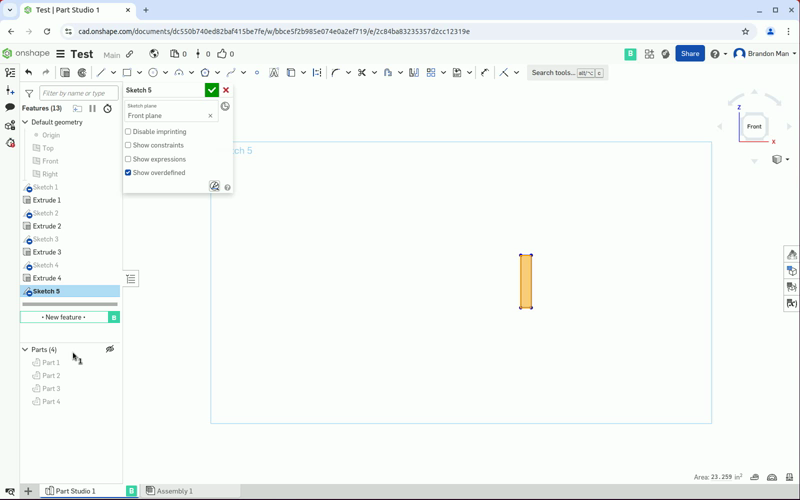
key(shift+y)
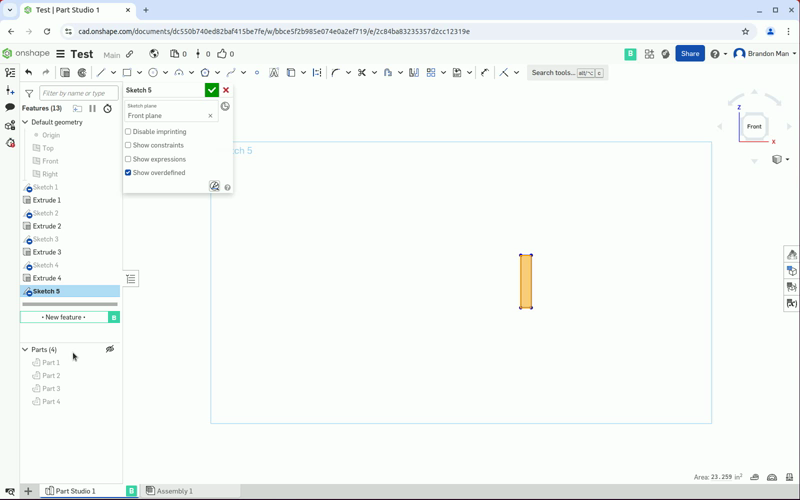
key(shift+e)
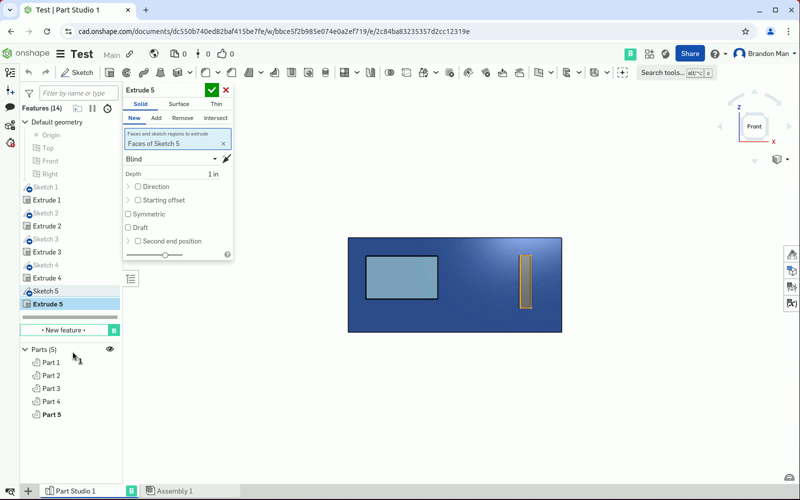
mouse_move(143, 106)
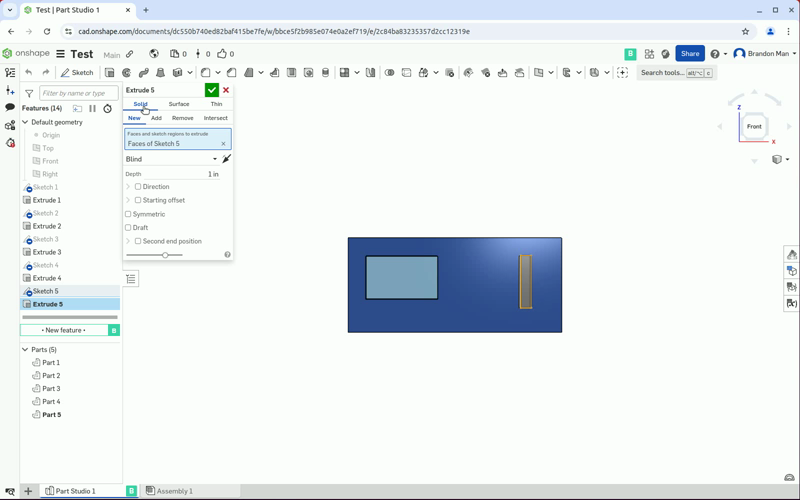
click(143, 106)
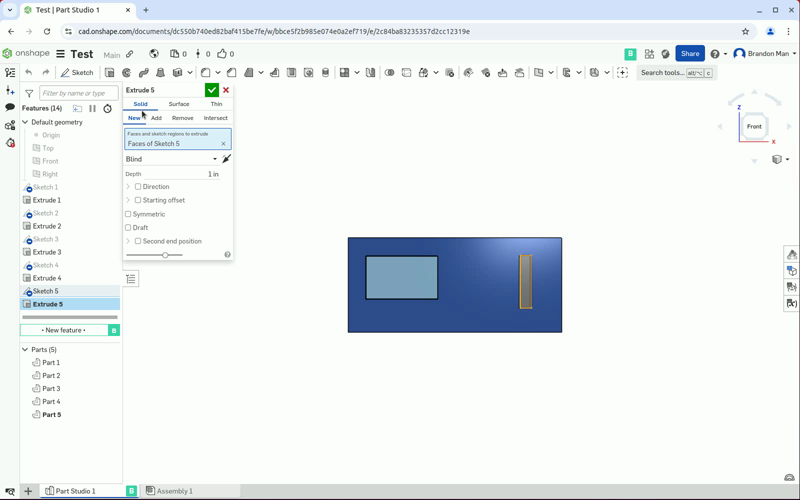
mouse_move(137, 120)
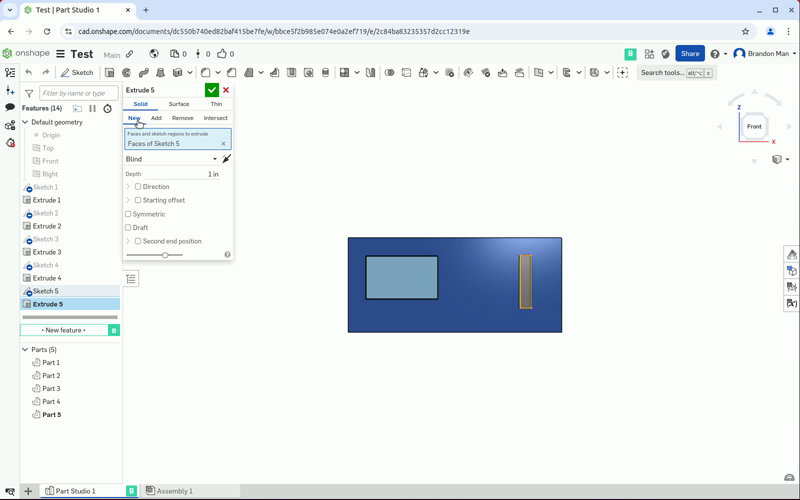
click(137, 120)
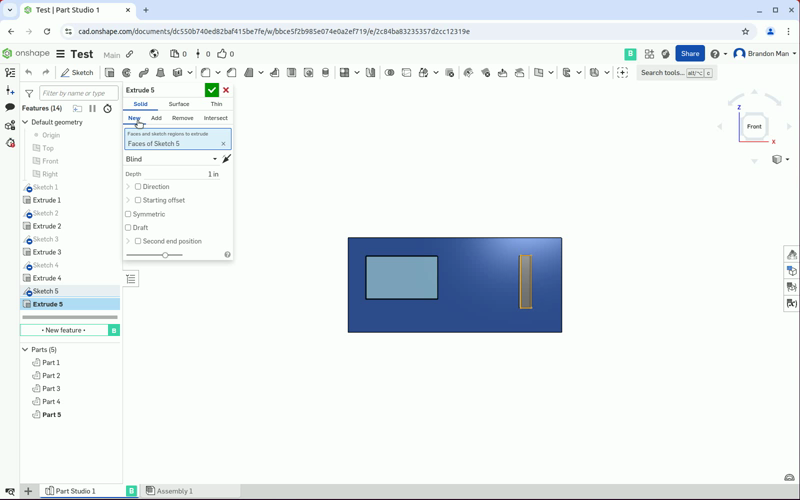
key(tab, 4)
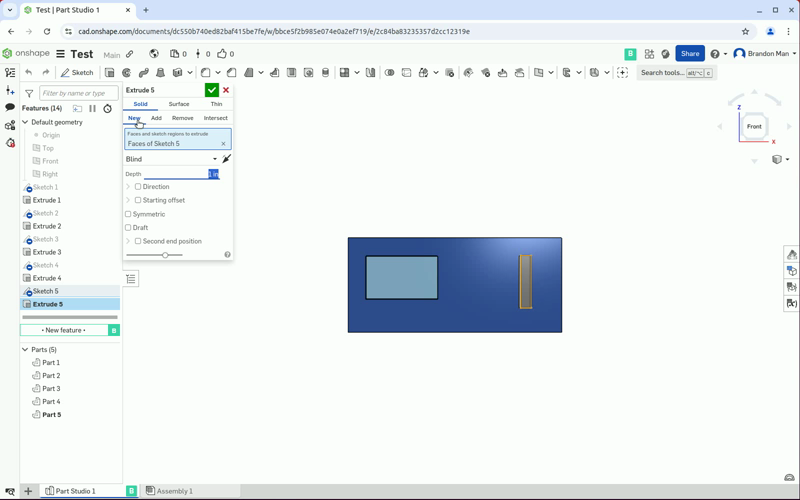
text(8.666)
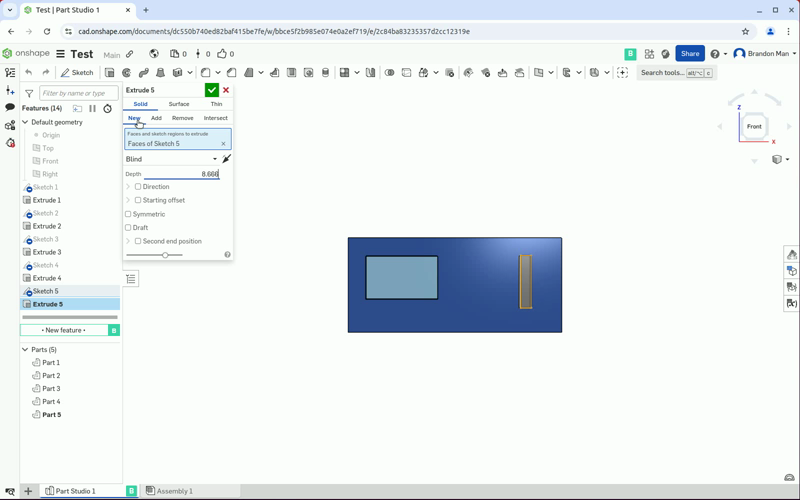
key(tab, 3)
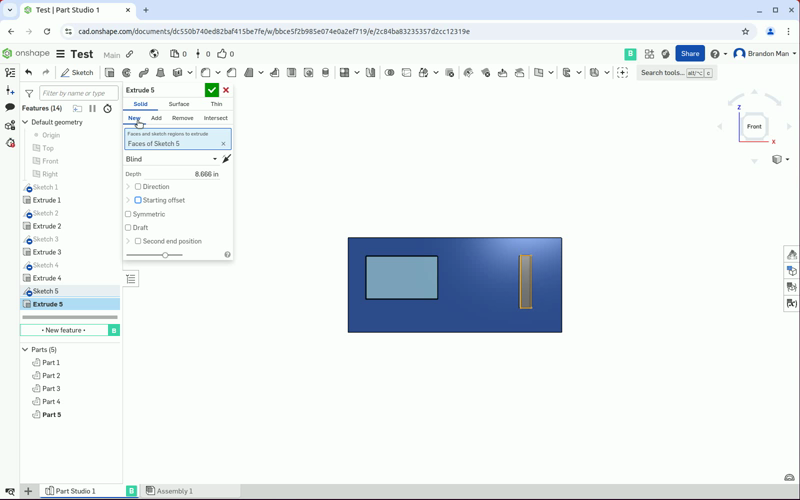
key(tab, 2)
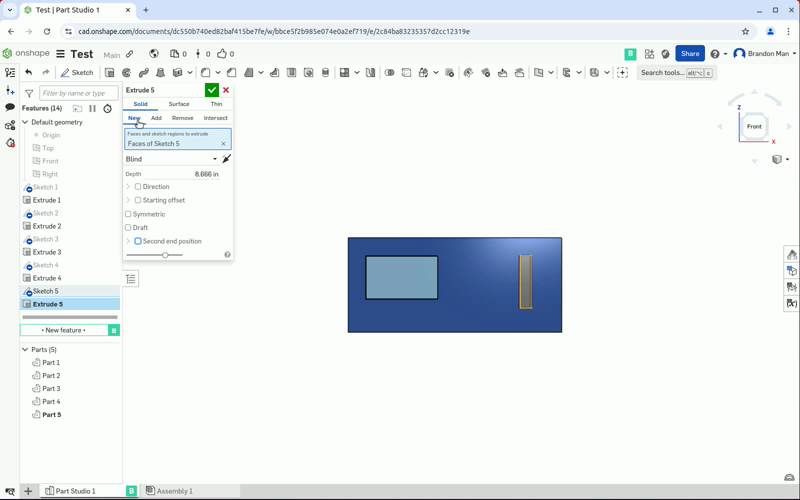
key(space)
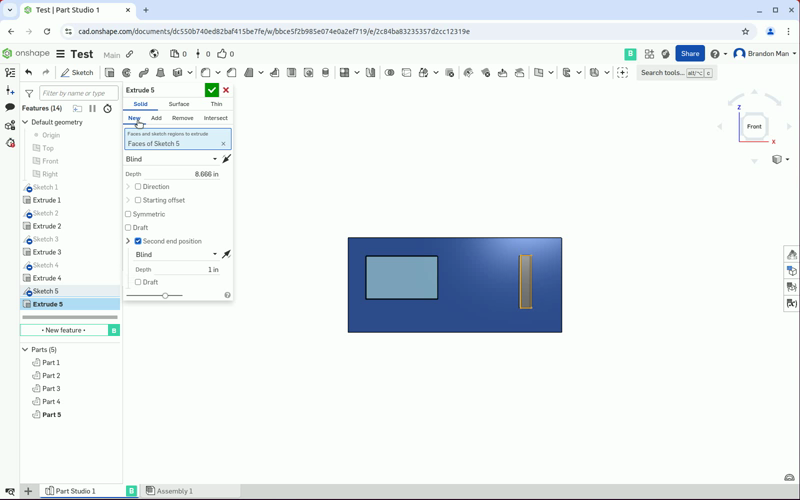
key(tab, 3)
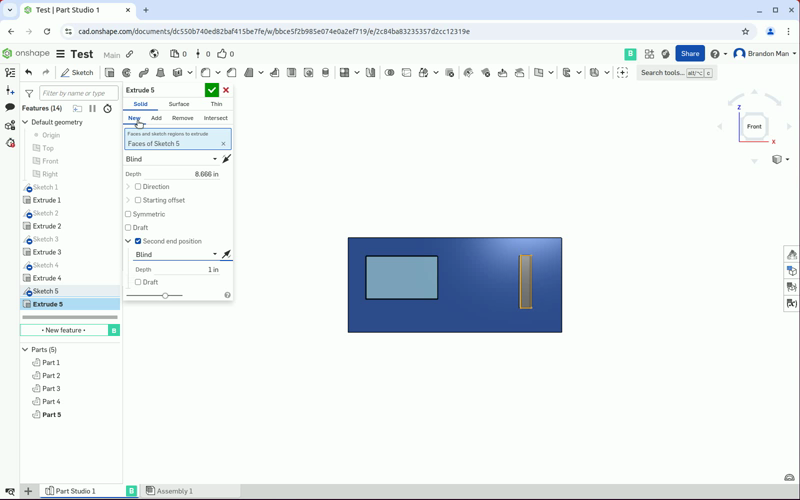
text(17.572)
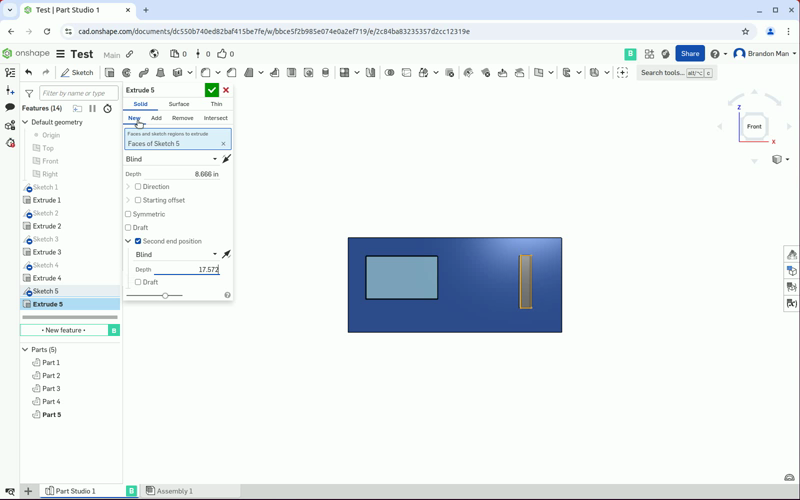
key(enter)
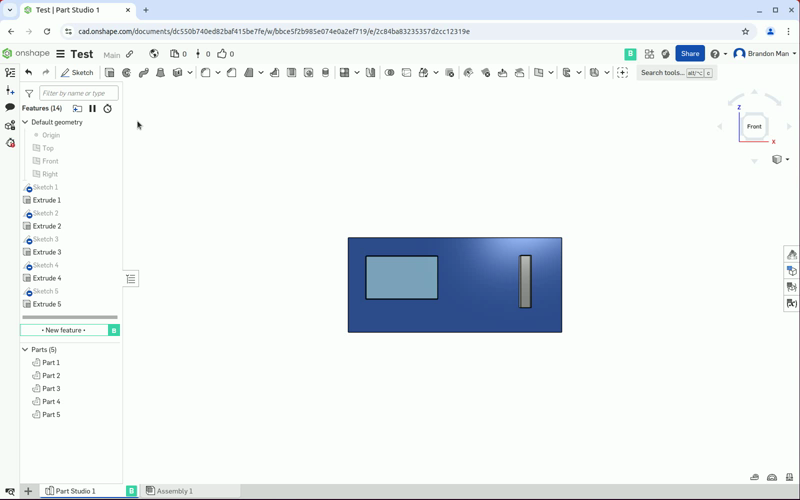
key(shift+h)
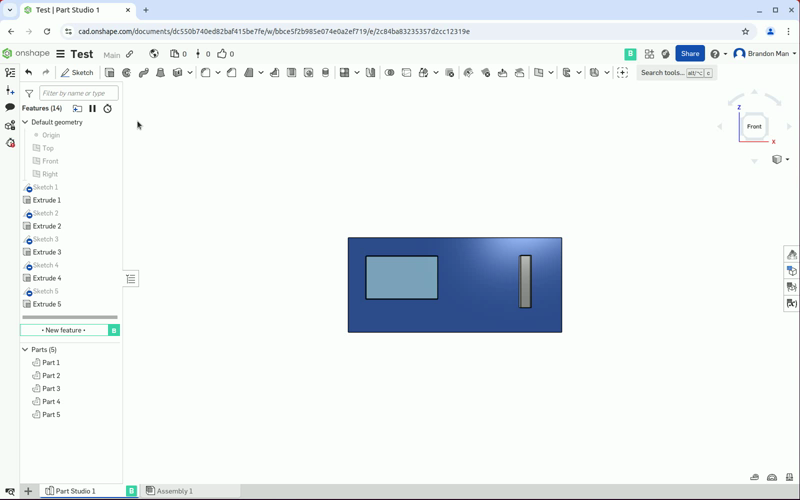
key(shift+h)
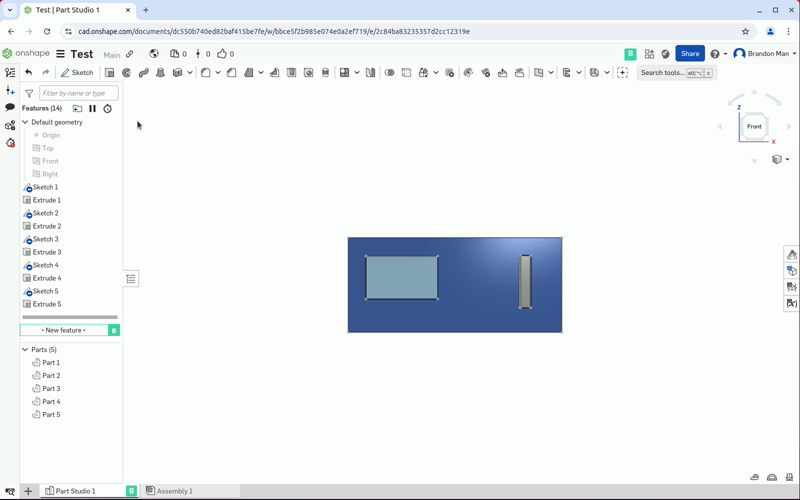
key(shift+7)
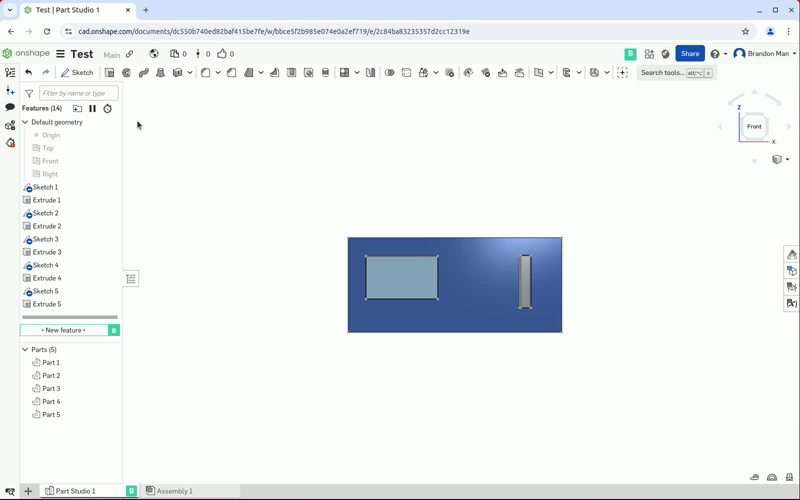
key(left, 2)
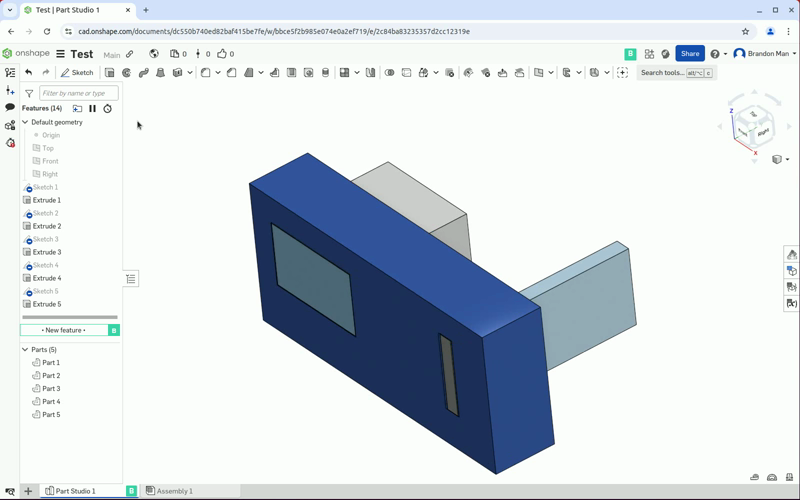
key(down, 2)
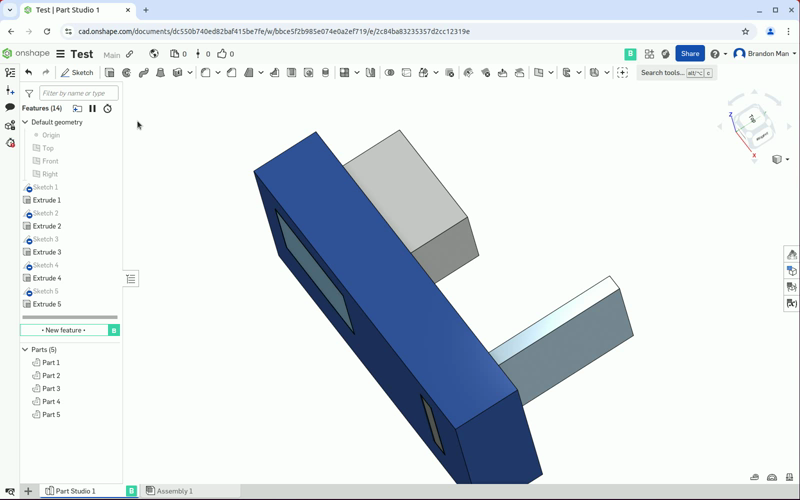
key(up, 2)
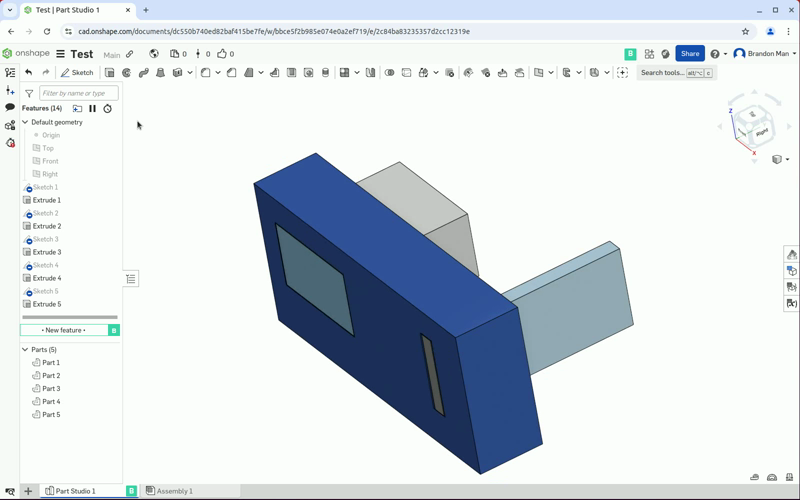
key(right, 2)
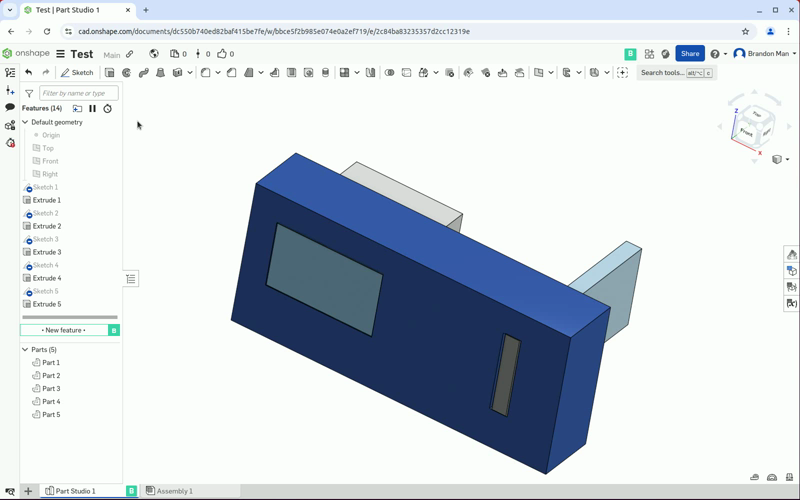
mouse_move(73, 189)
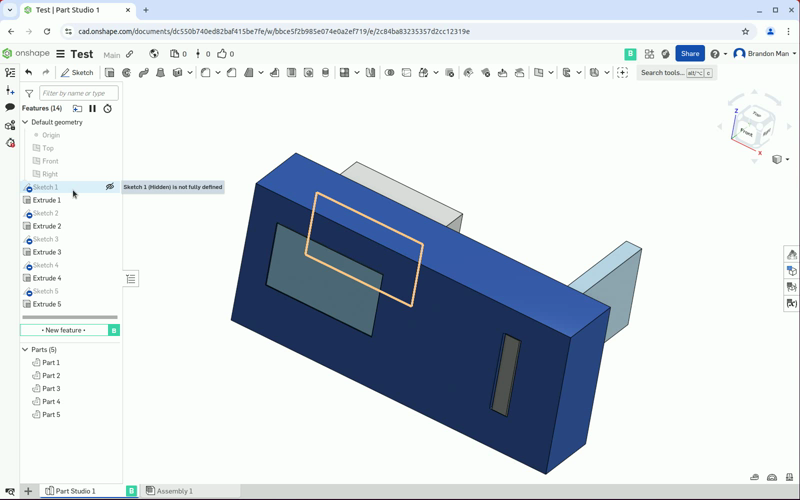
click(73, 189)